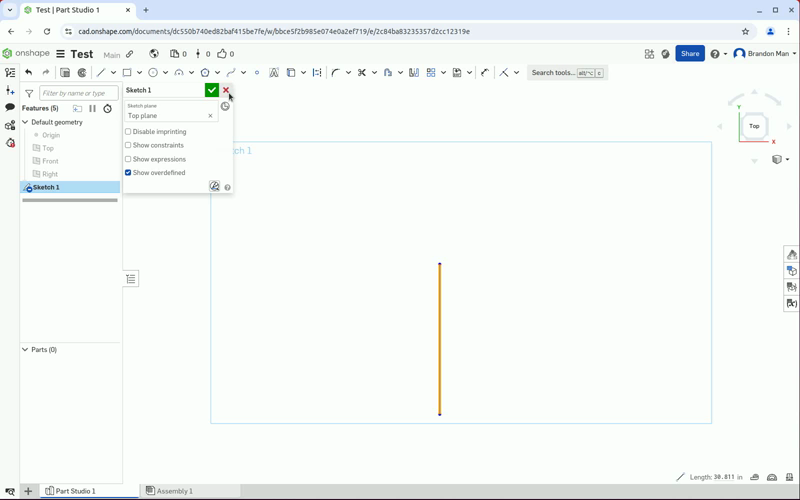
key(shift+h)
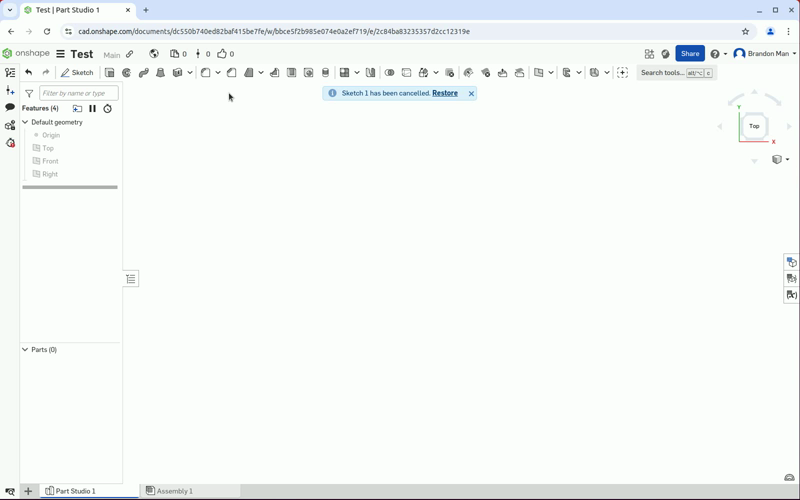
mouse_move(73, 352)
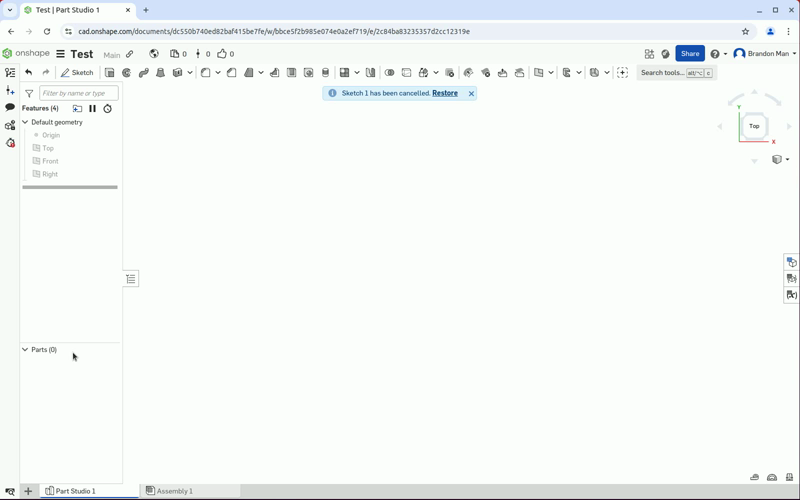
key(y)
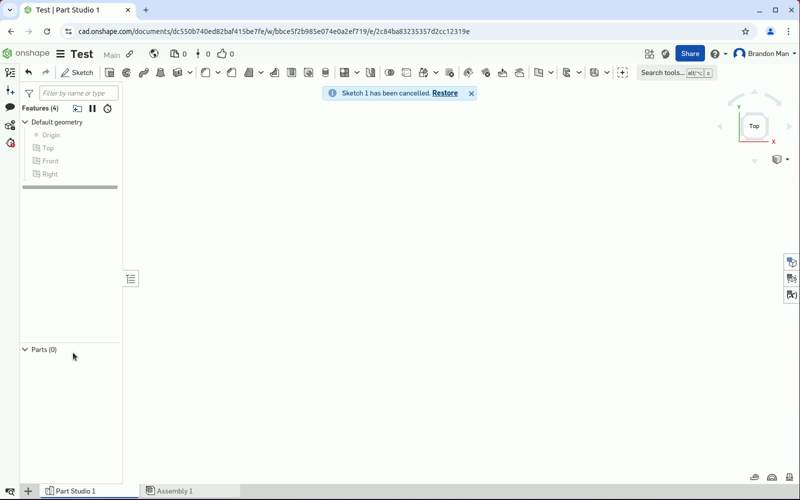
key(shift+p)
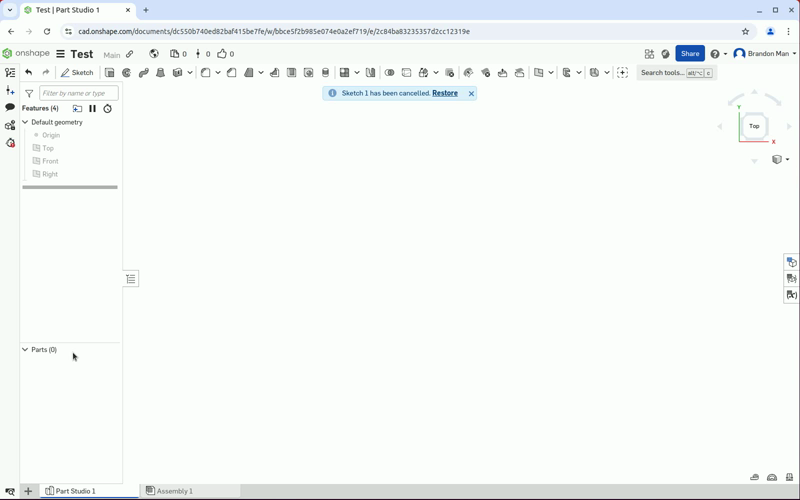
key(space)
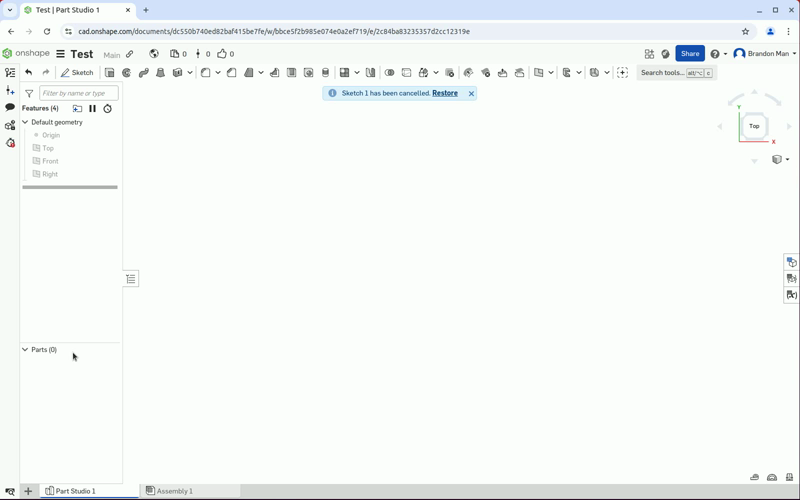
key_down(shift)
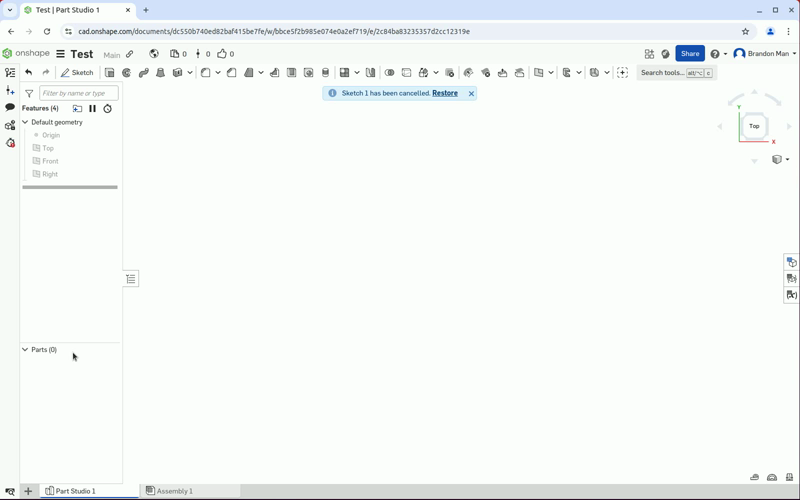
key(up)
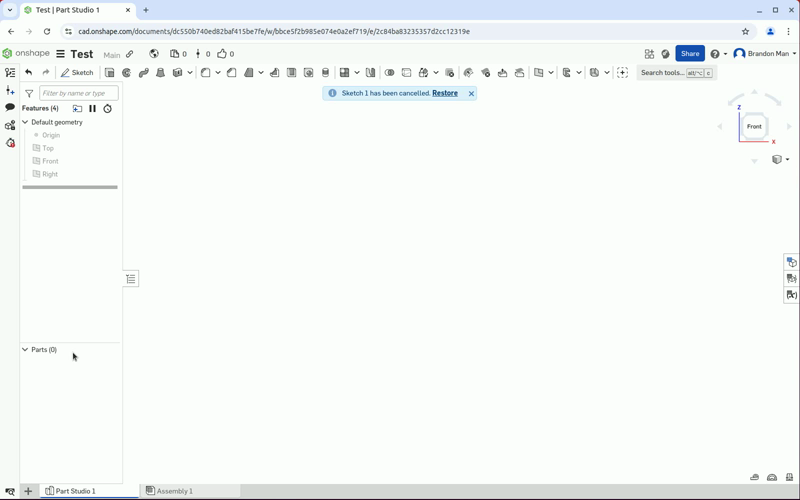
key_up(shift)
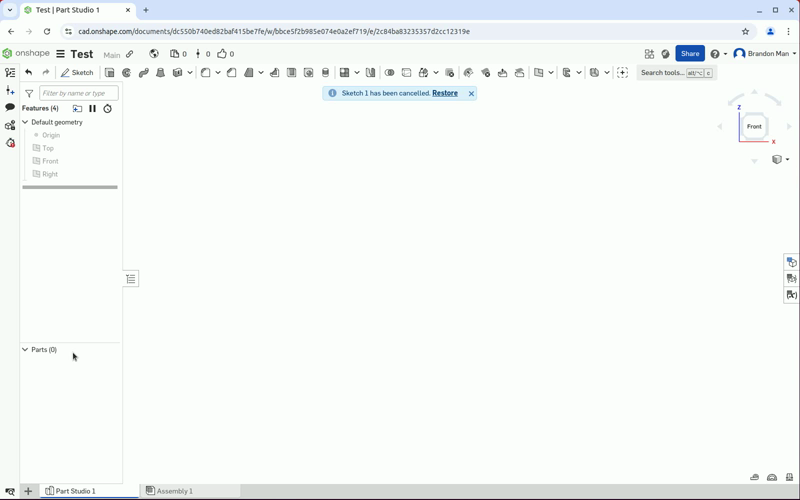
mouse_move(73, 352)
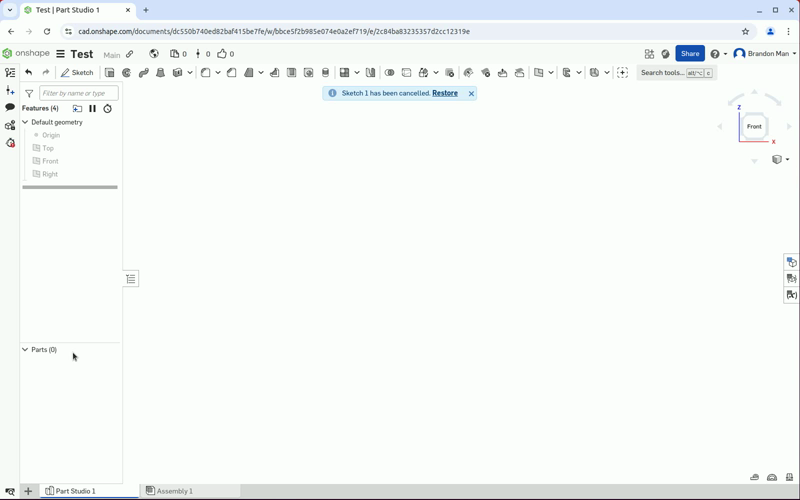
key(shift+y)
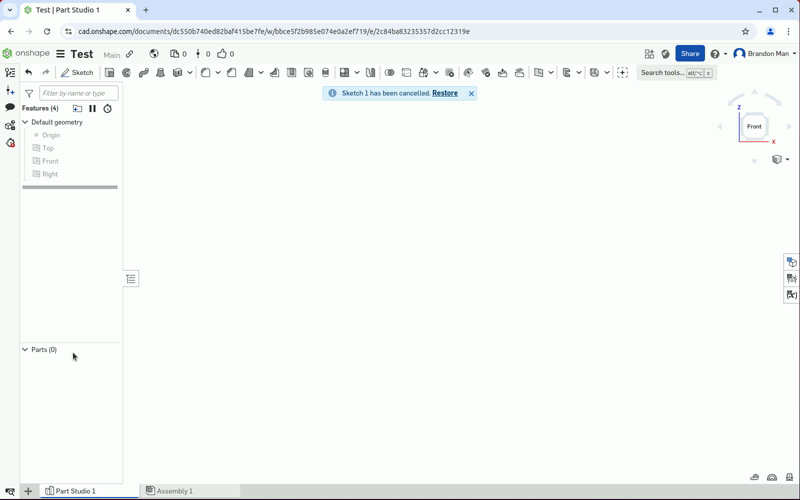
key(shift+s)
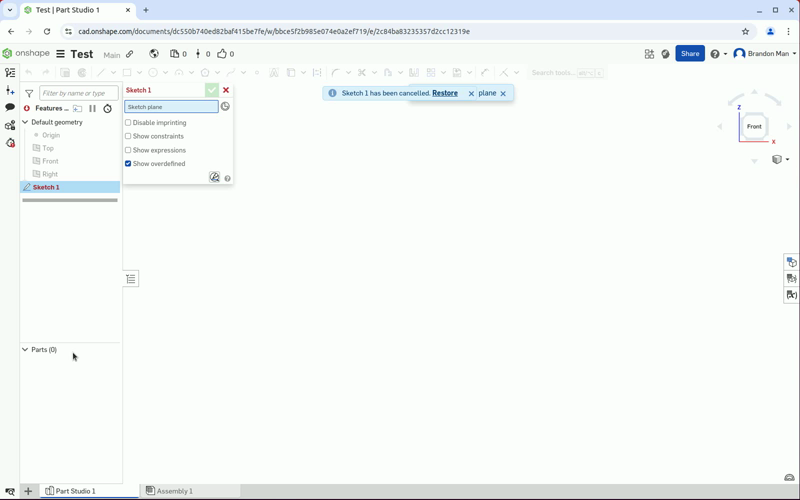
mouse_move(73, 163)
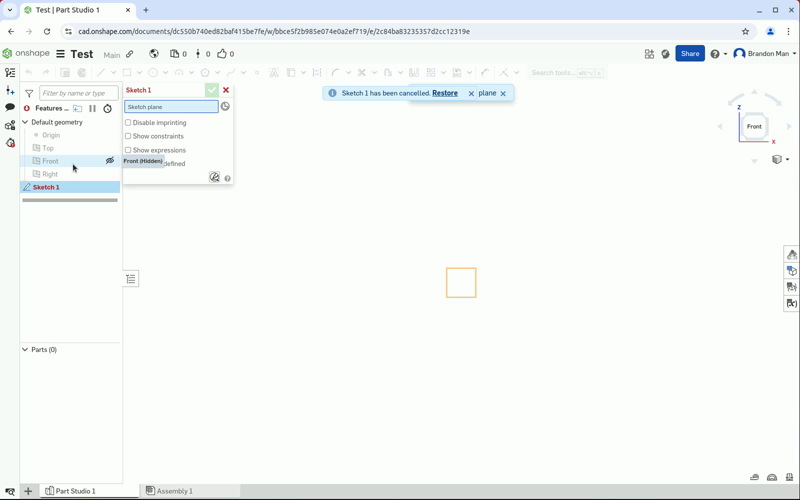
click(73, 163)
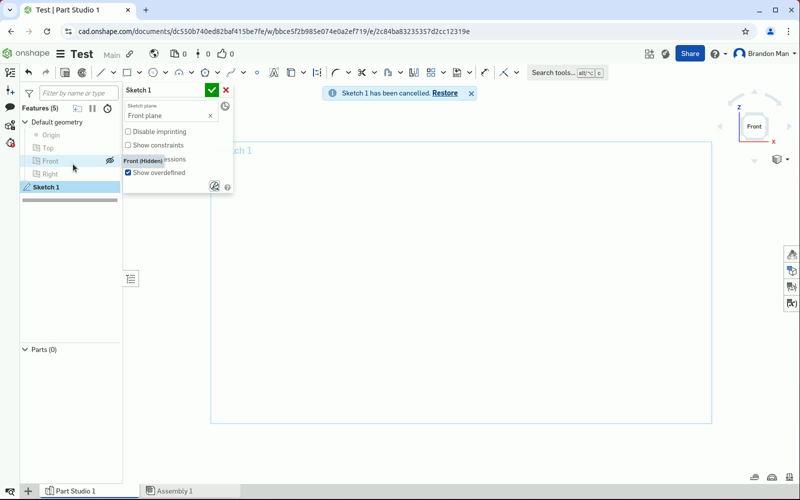
mouse_move(73, 352)
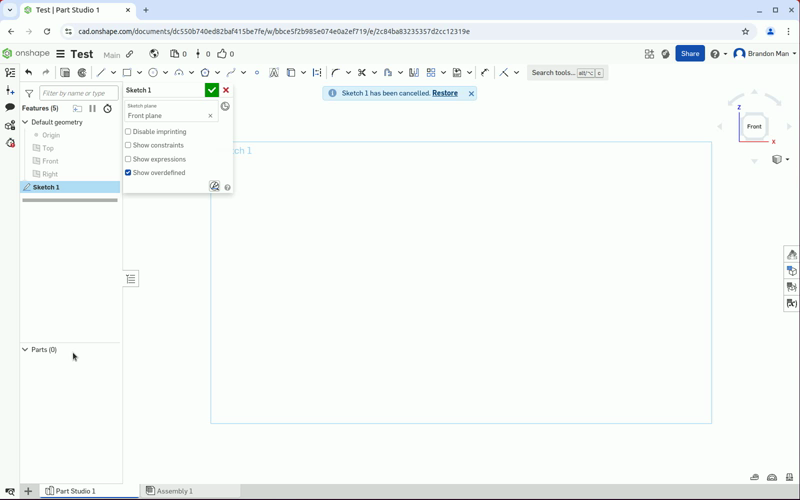
key(y)
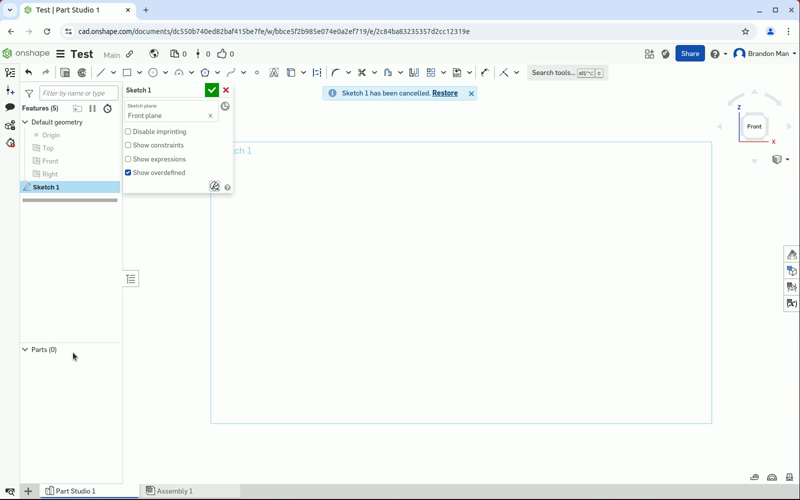
key(a)
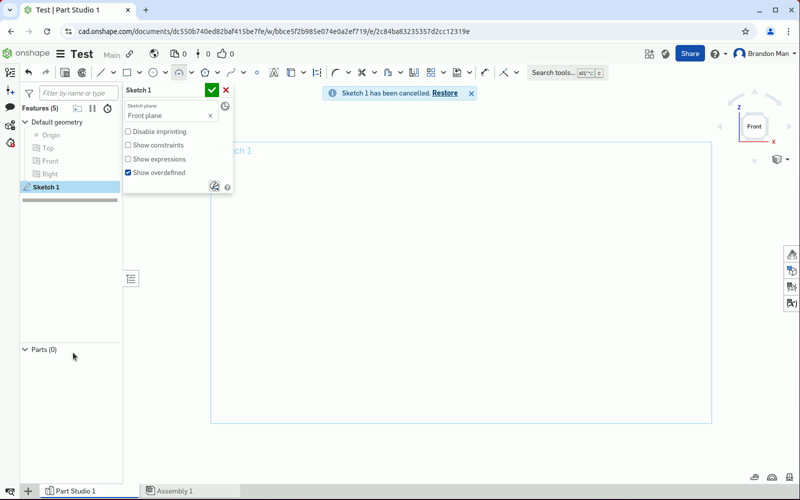
key_down(shift)
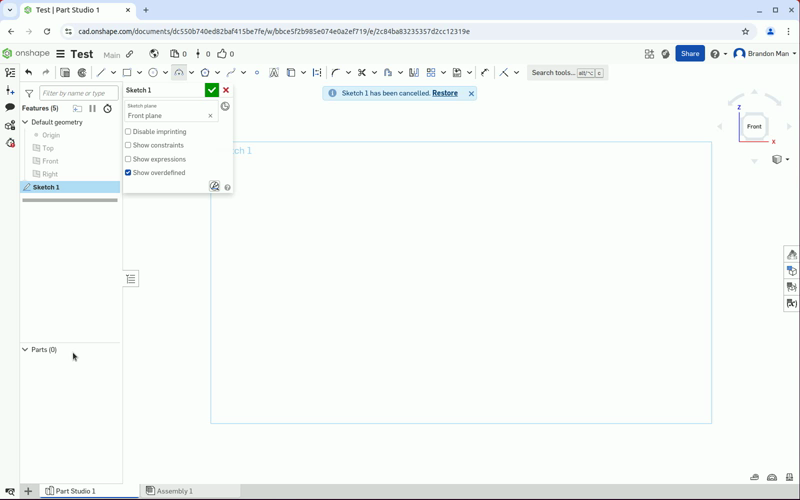
mouse_move(404, 299)
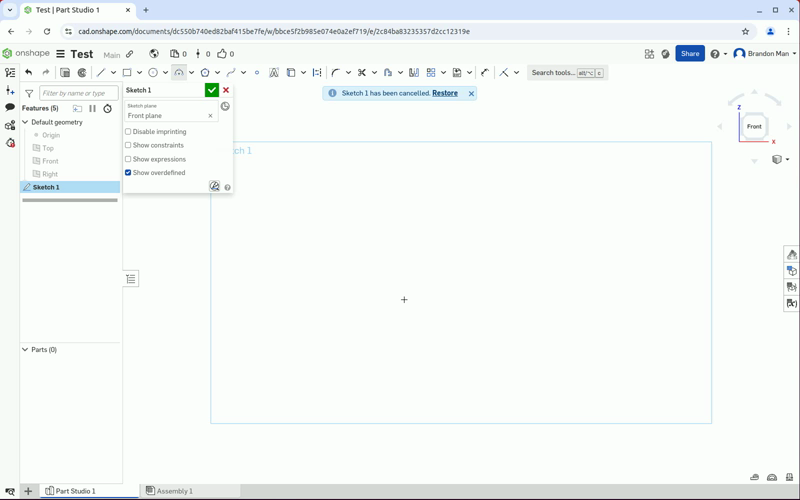
click(404, 299)
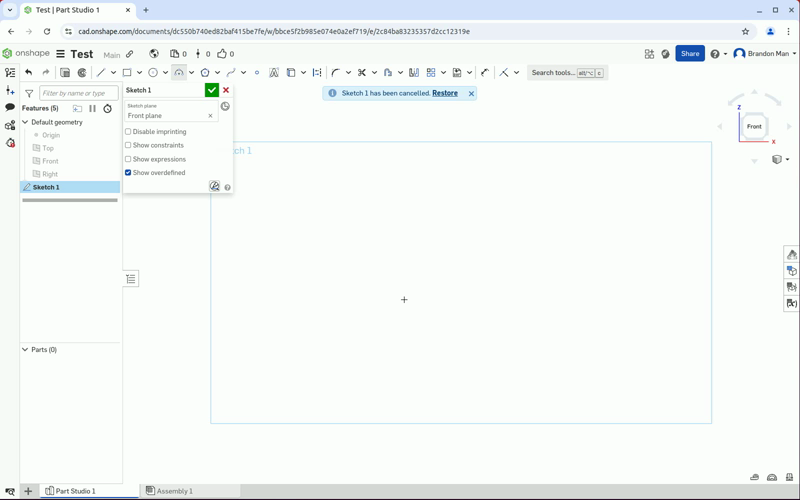
key_up(shift)
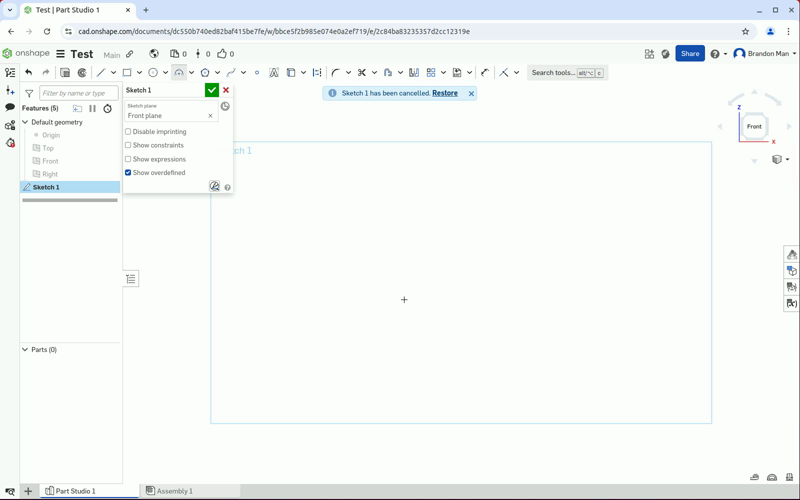
key_down(shift)
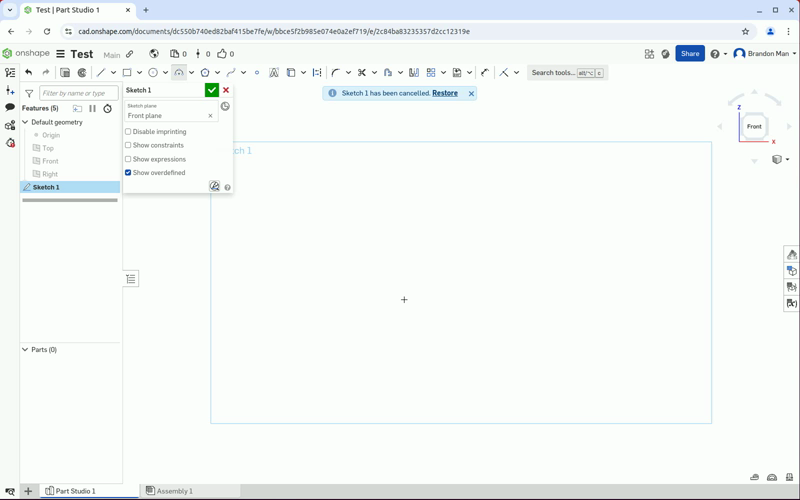
mouse_move(415, 309)
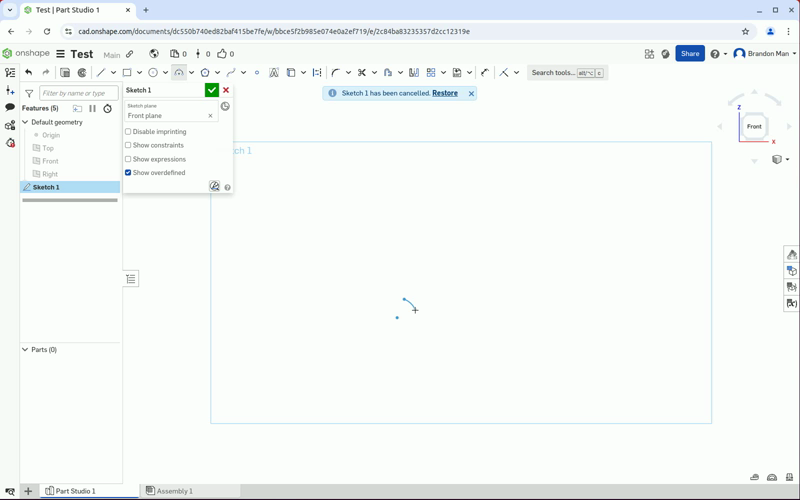
click(415, 309)
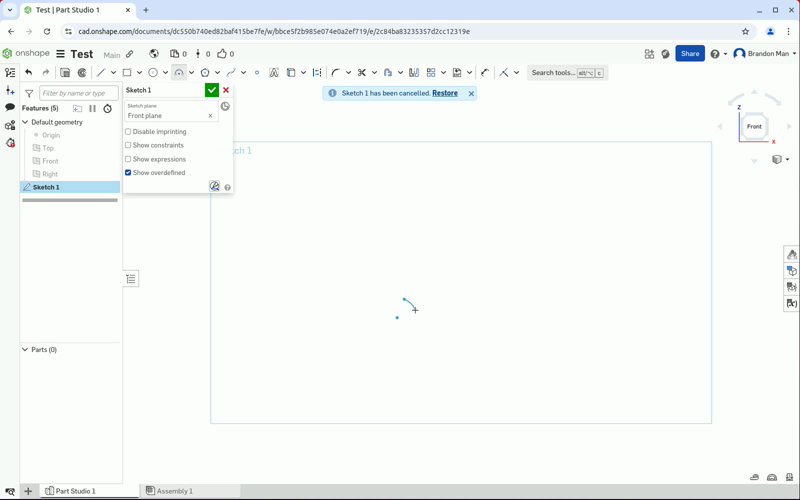
mouse_move(407, 306)
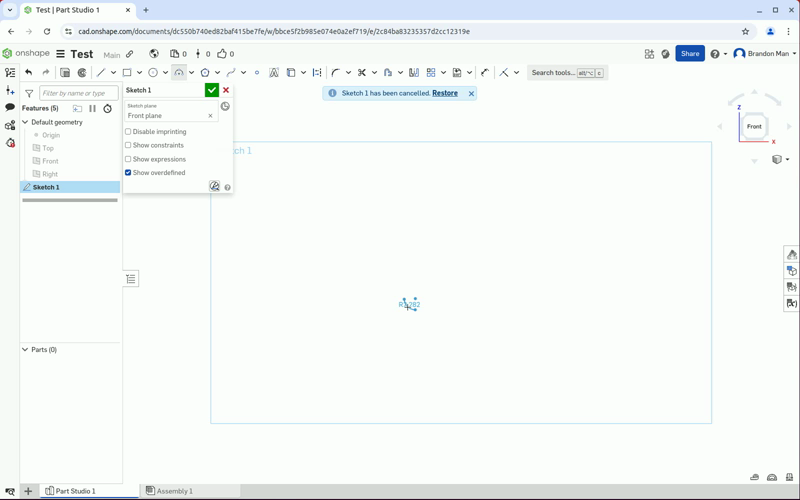
click(407, 306)
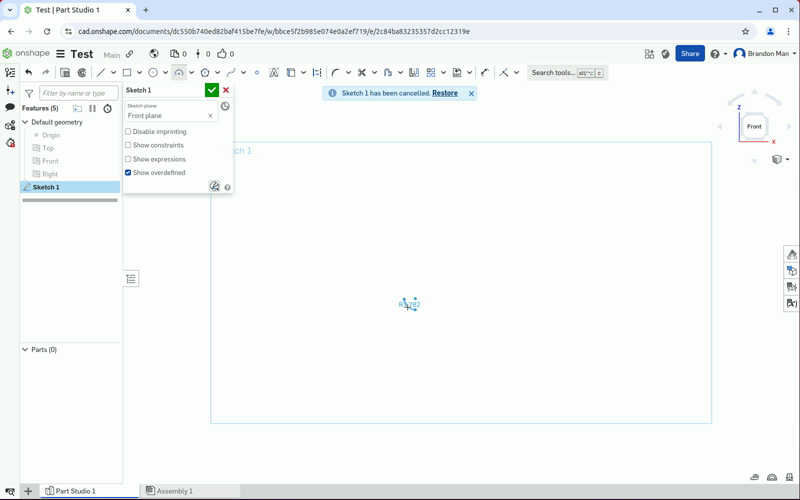
key_up(shift)
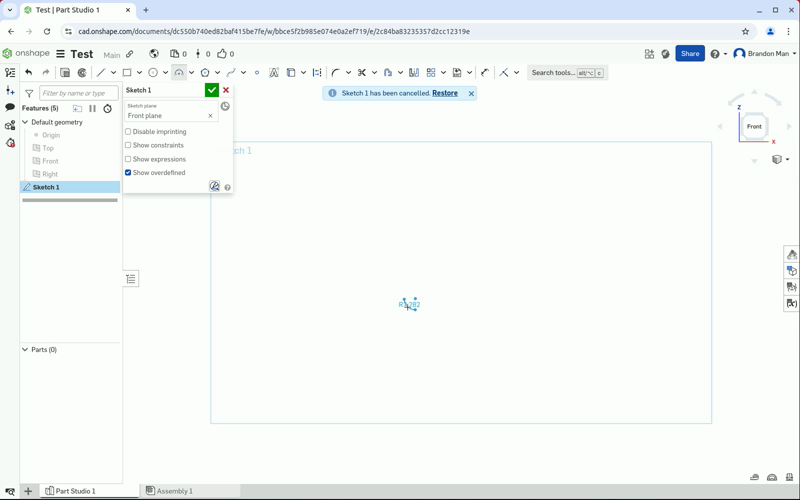
key(esc)
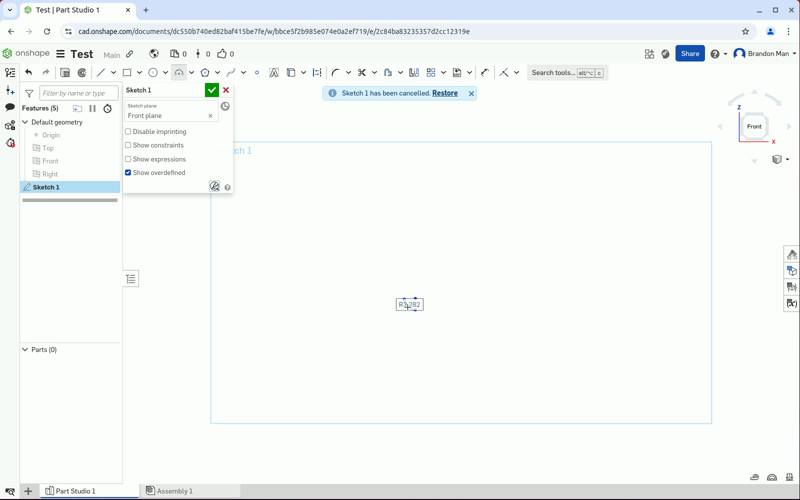
key(l)
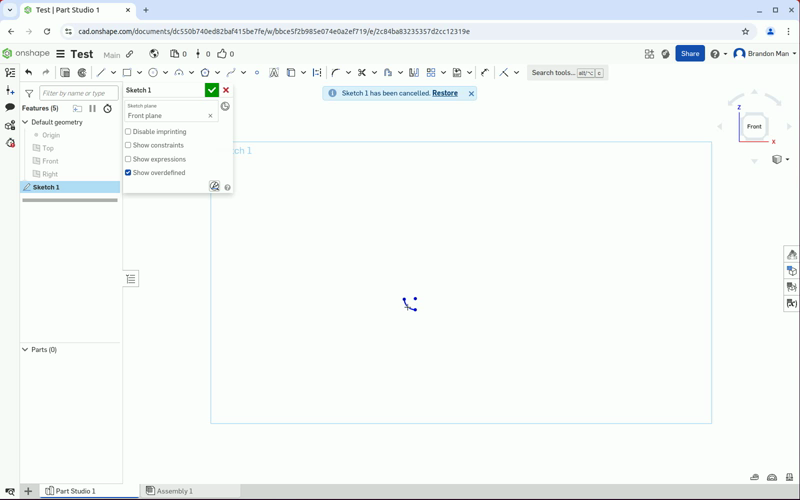
mouse_move(415, 309)
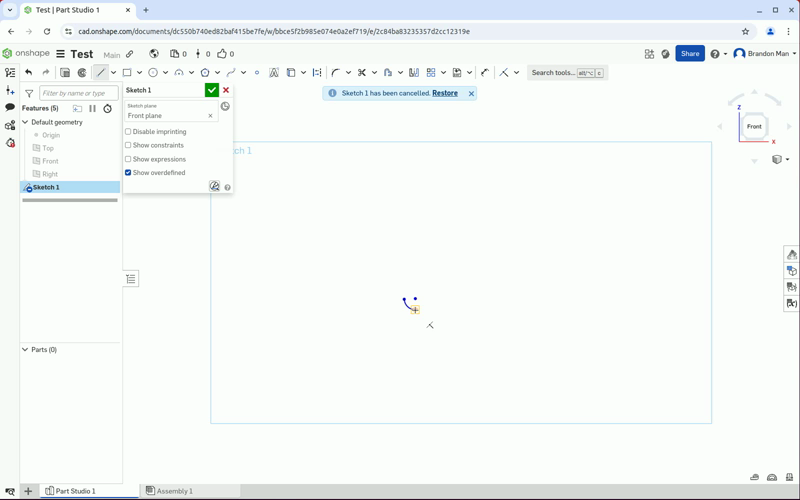
click(415, 309)
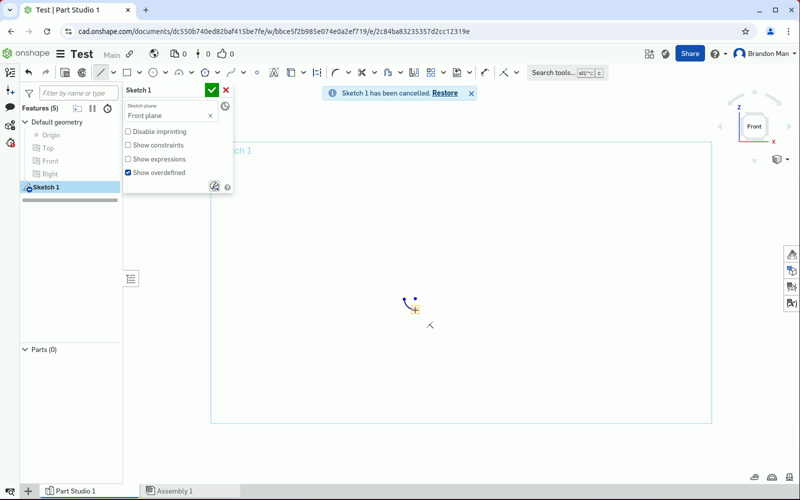
key_down(shift)
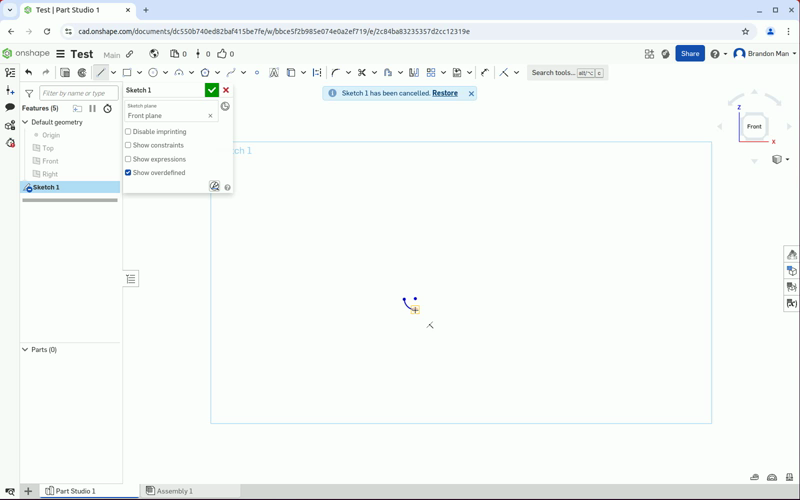
mouse_move(506, 309)
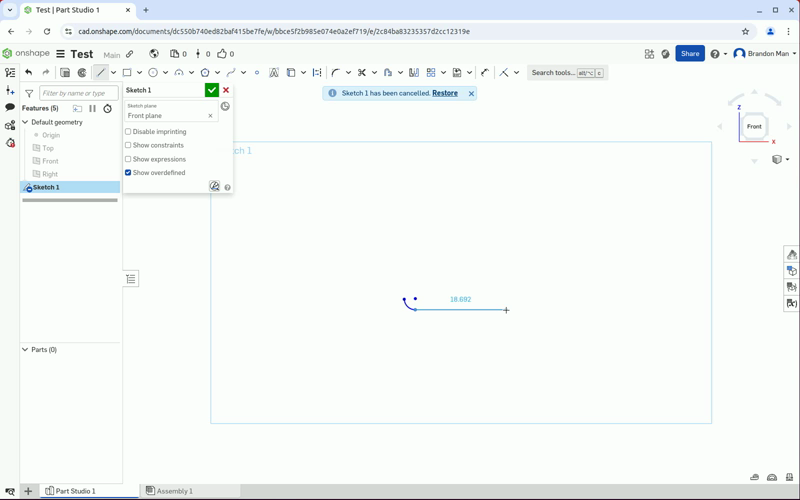
click(506, 309)
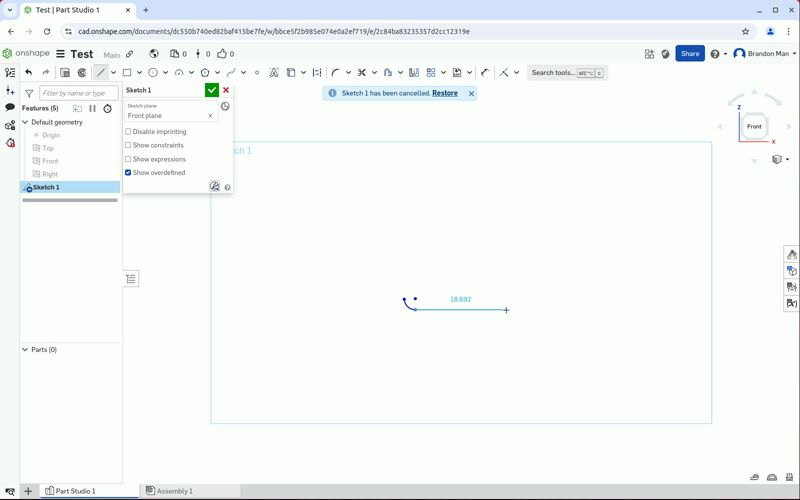
key_up(shift)
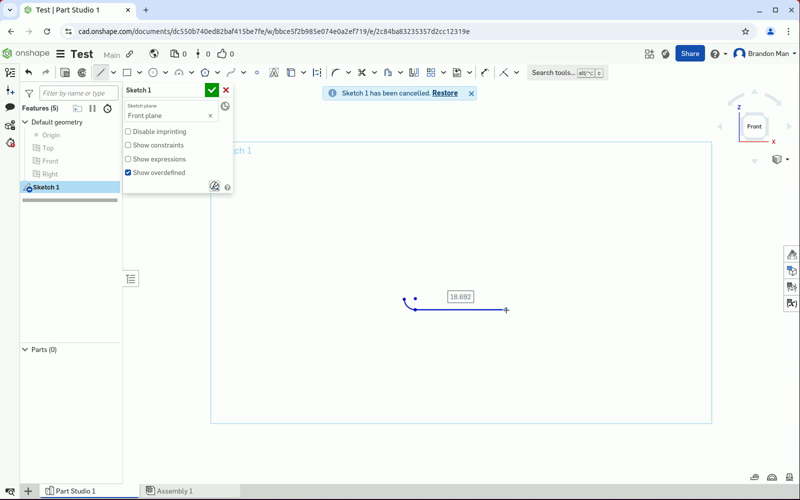
key(esc)
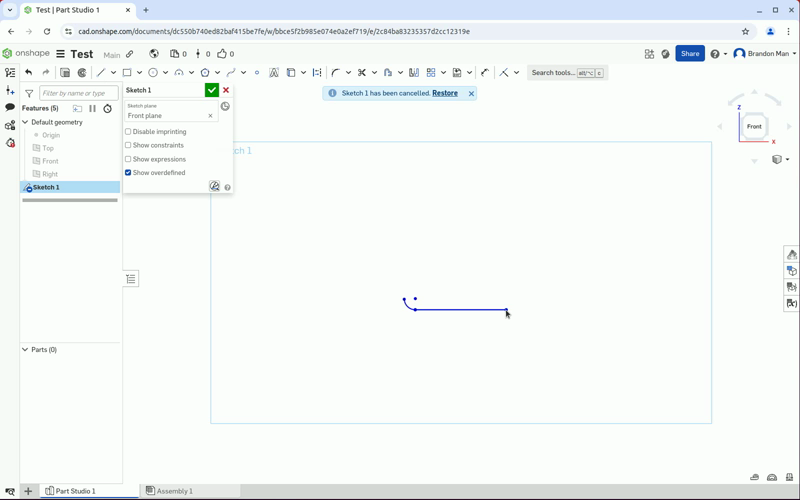
key(a)
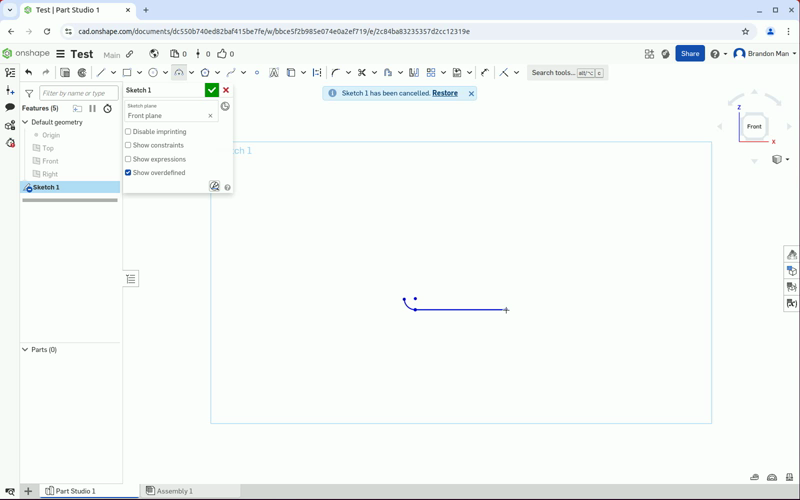
mouse_move(506, 309)
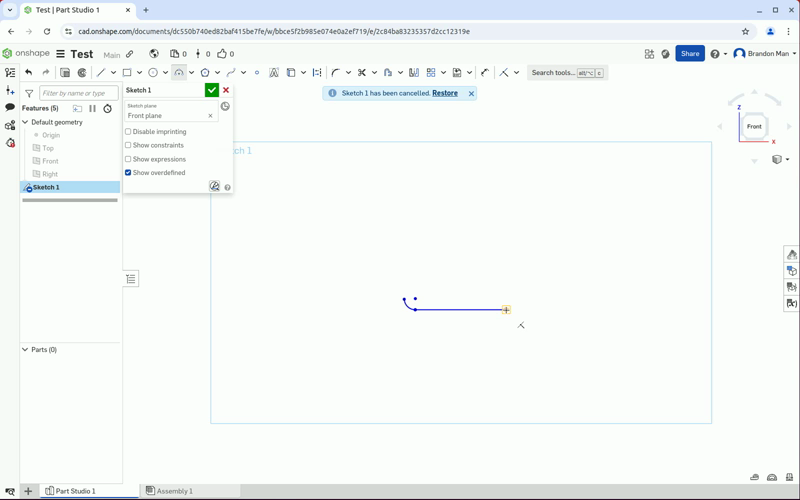
click(506, 309)
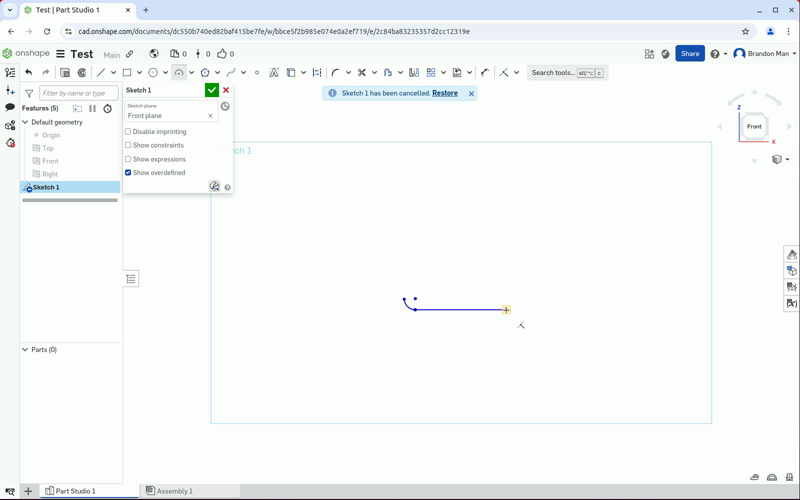
key_down(shift)
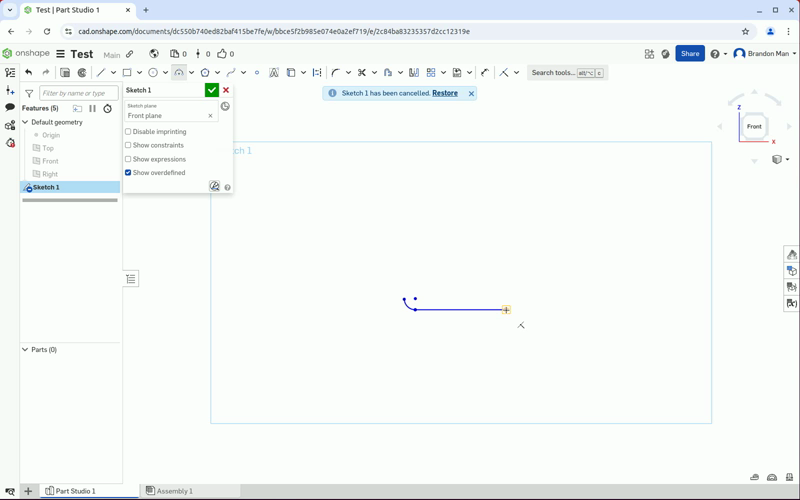
mouse_move(516, 299)
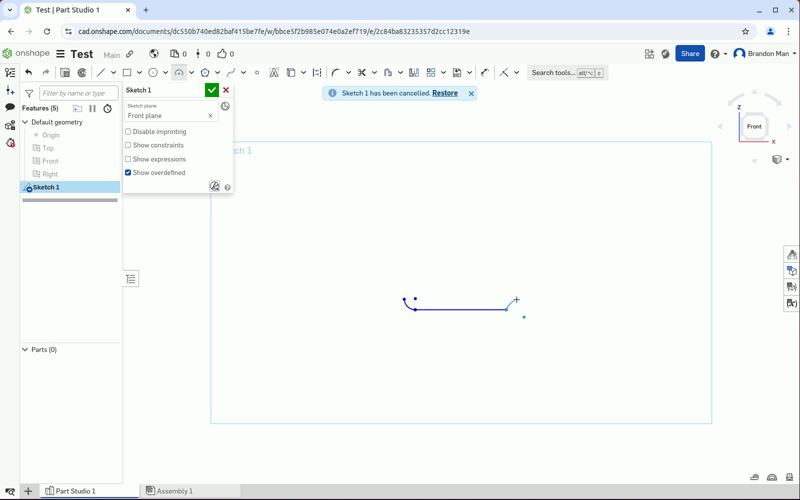
click(516, 299)
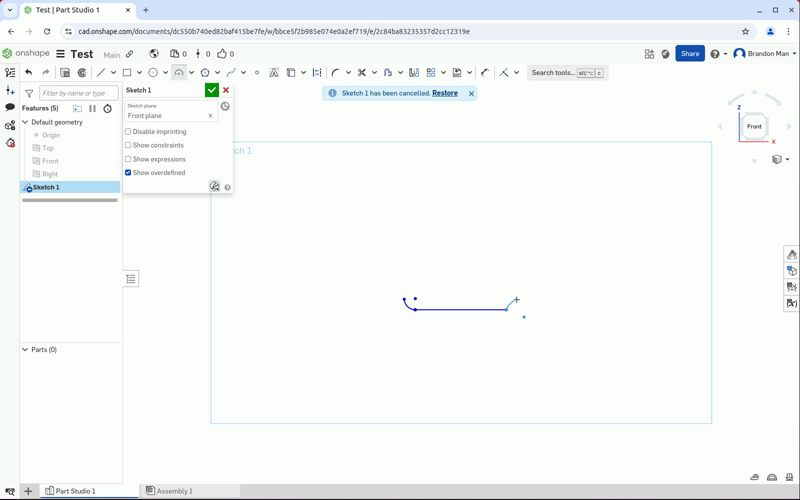
mouse_move(513, 306)
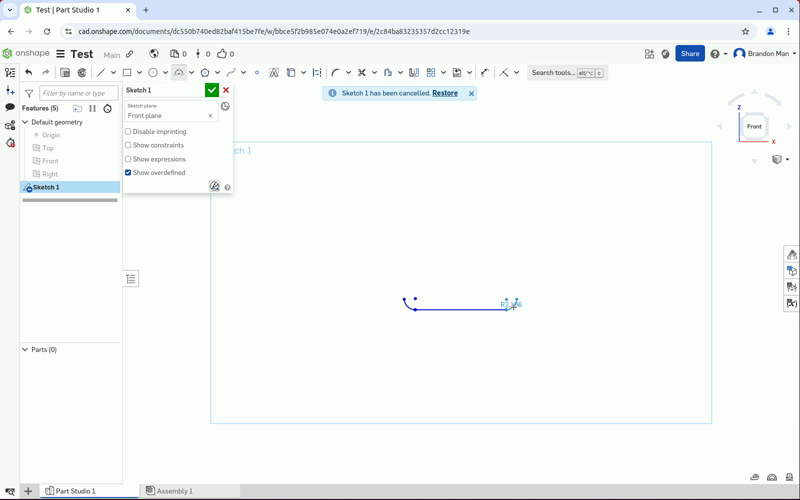
click(513, 306)
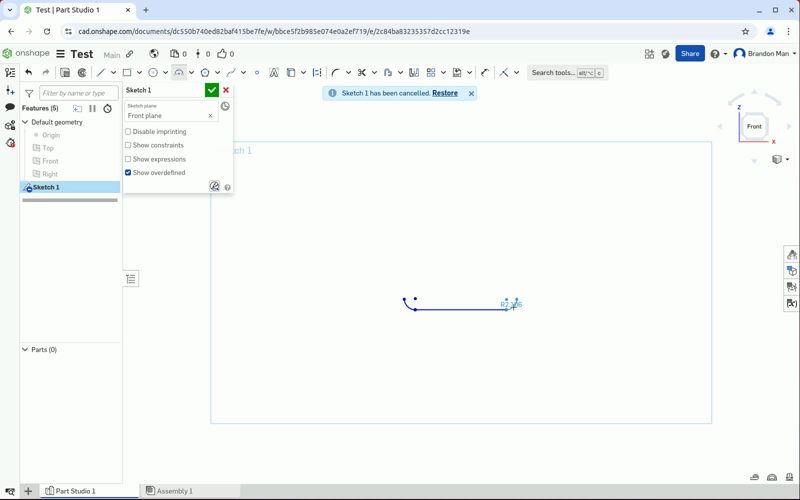
key_up(shift)
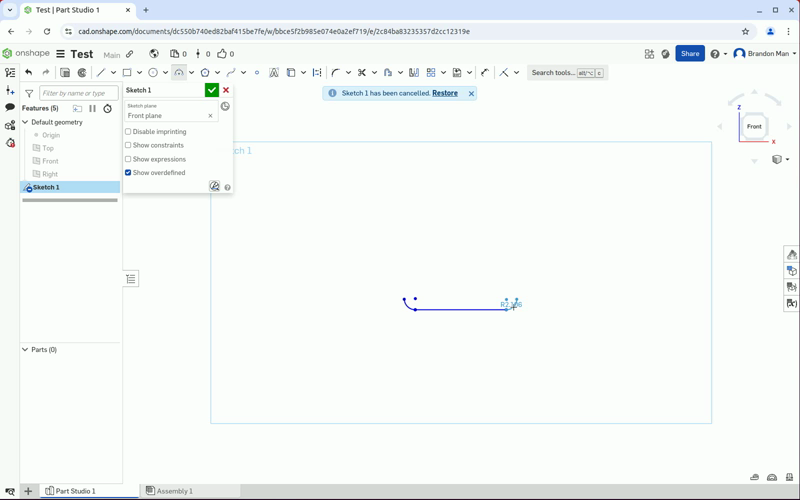
key(esc)
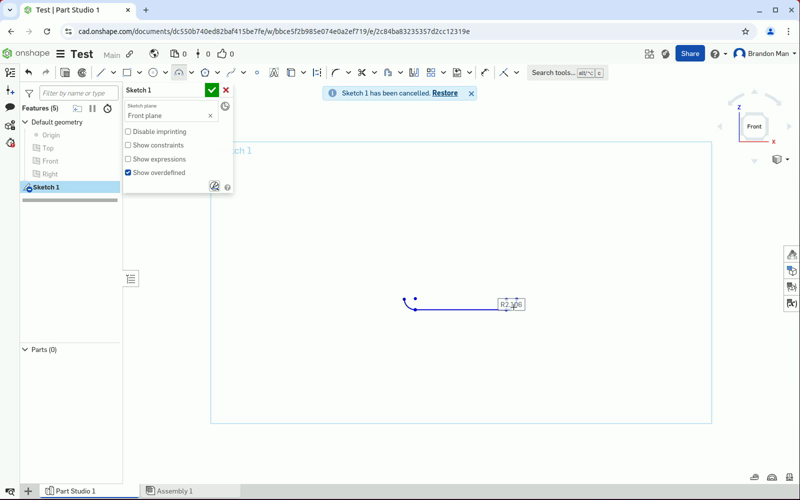
key(l)
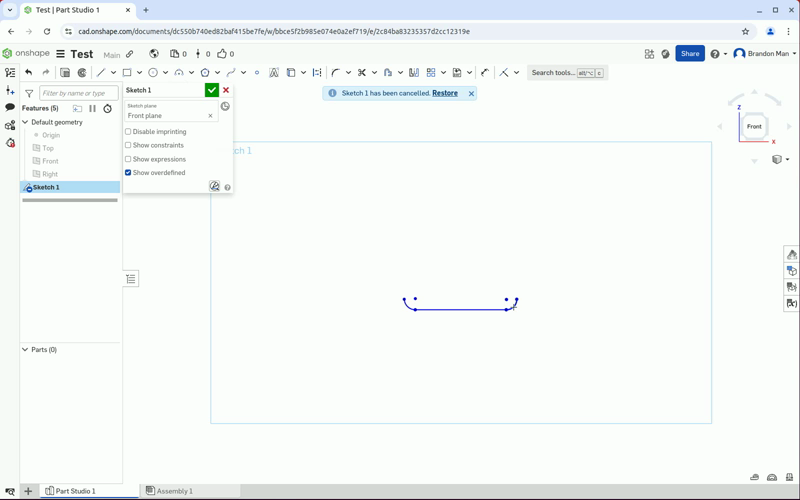
mouse_move(516, 299)
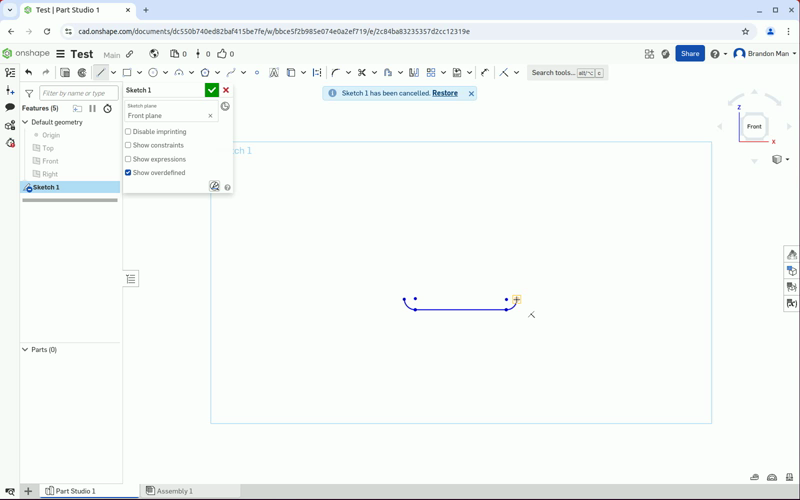
click(516, 299)
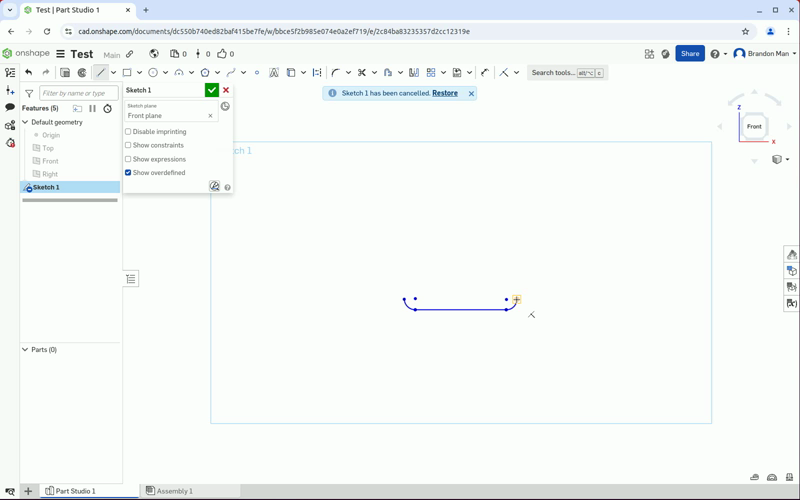
key_down(shift)
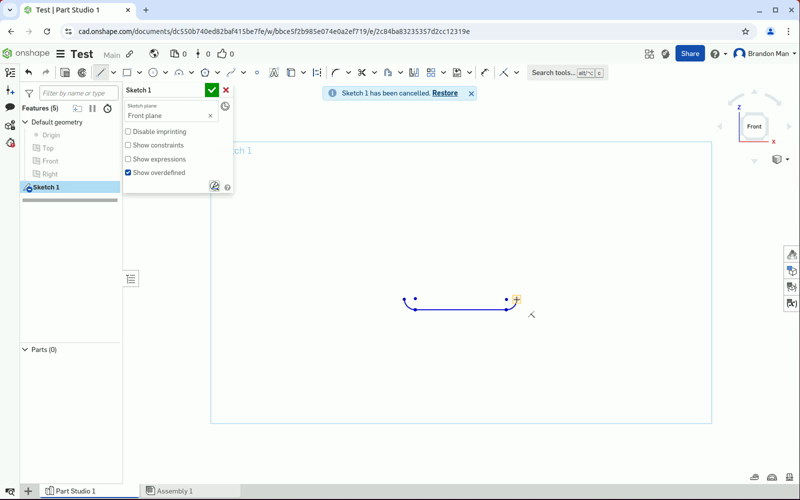
mouse_move(546, 299)
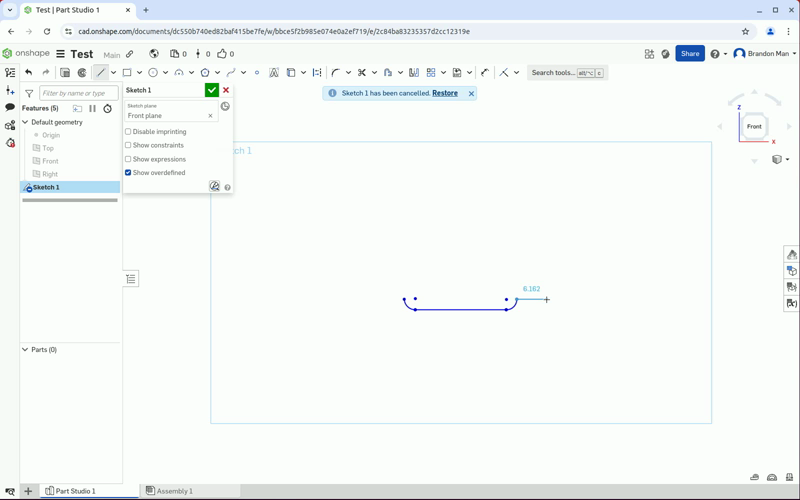
mouse_move(516, 266)
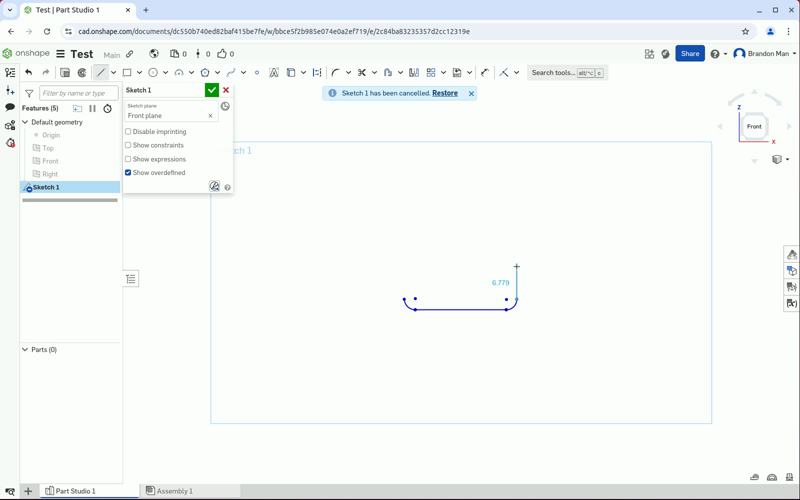
click(516, 266)
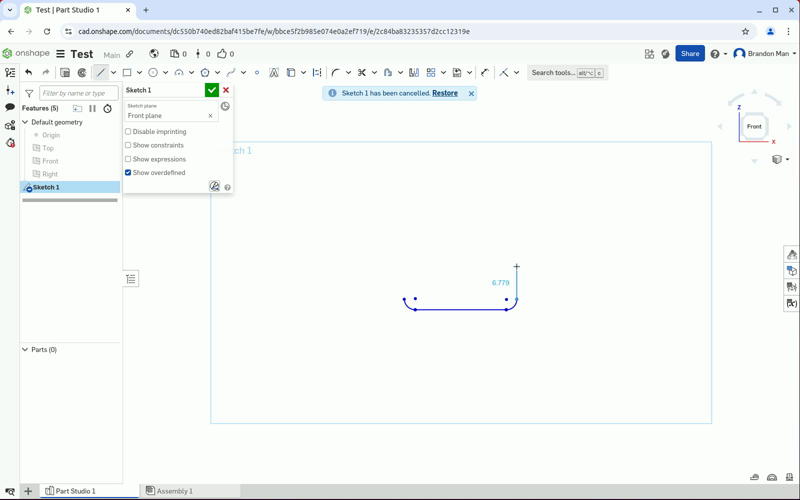
key_up(shift)
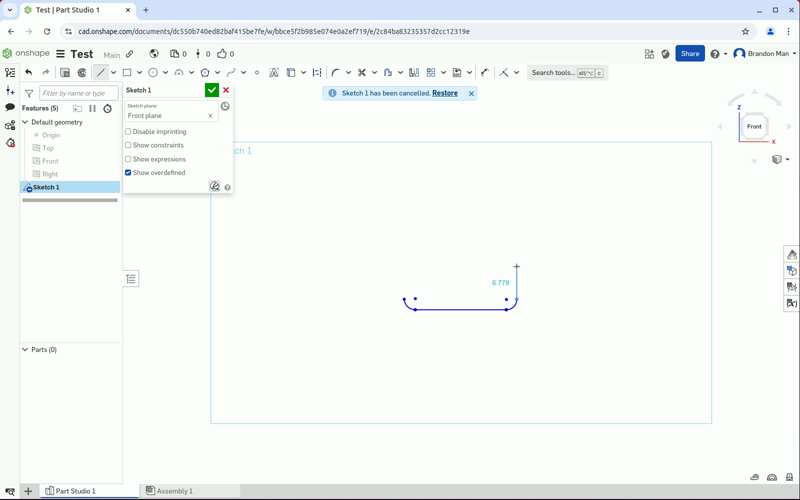
key(esc)
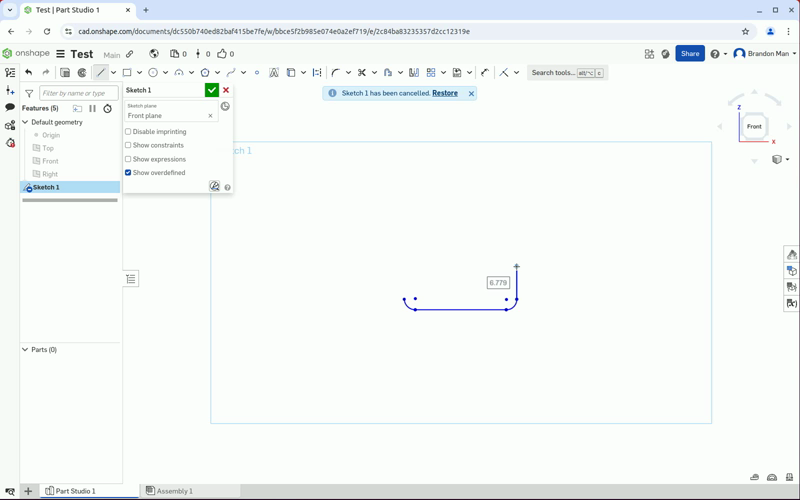
key(a)
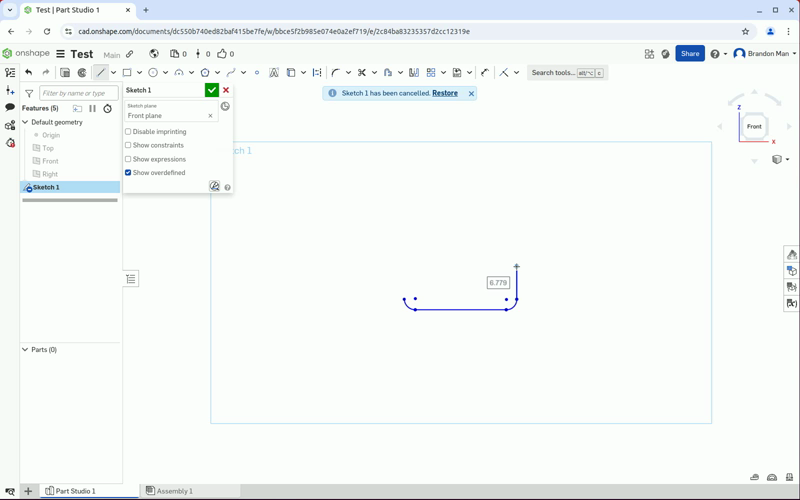
mouse_move(516, 266)
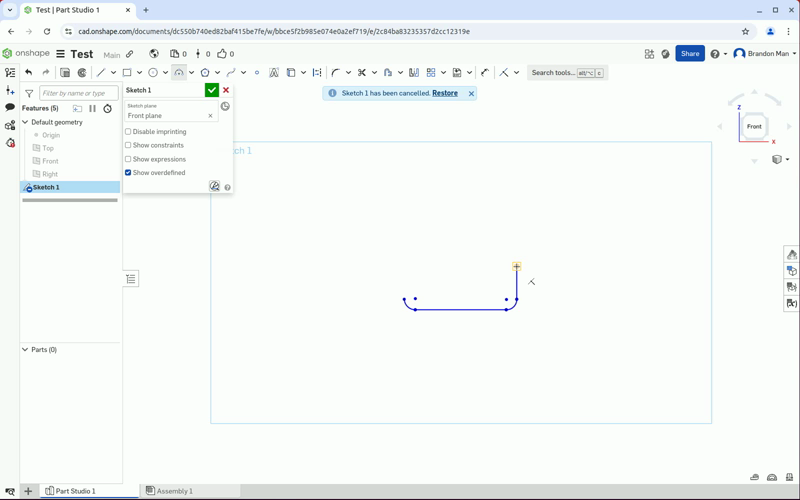
click(516, 266)
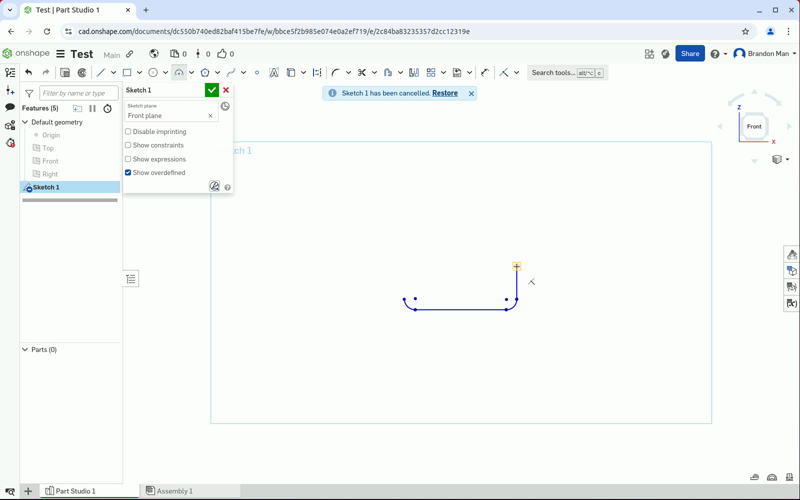
key_down(shift)
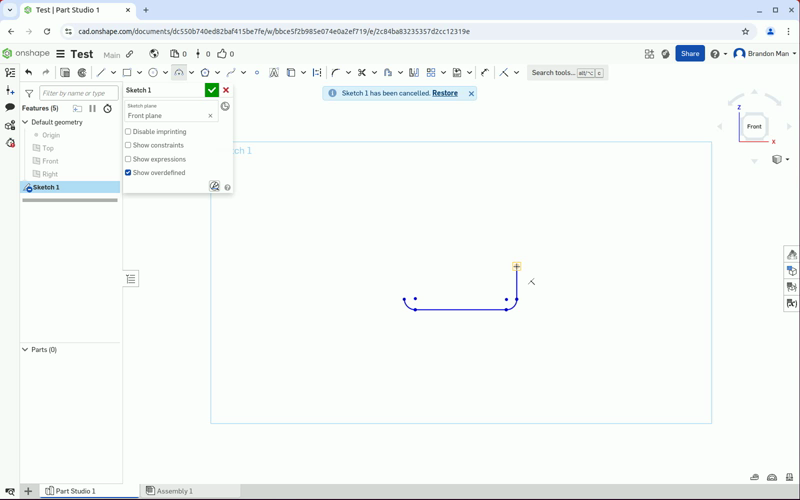
mouse_move(506, 255)
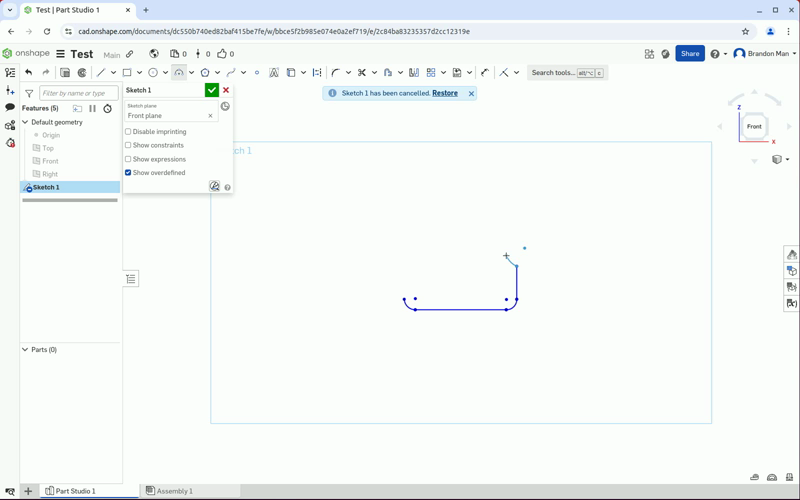
click(506, 255)
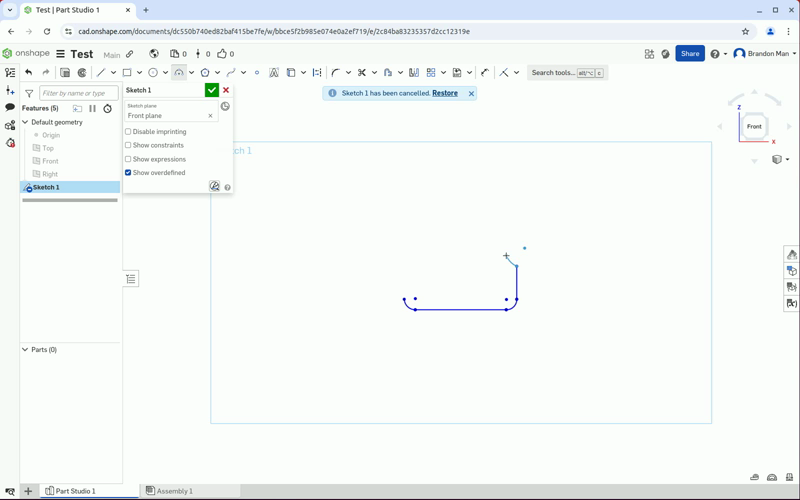
mouse_move(513, 258)
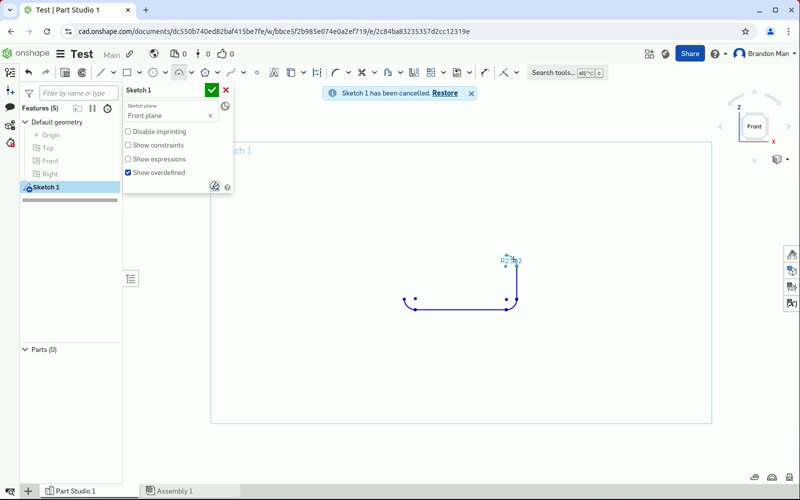
click(513, 258)
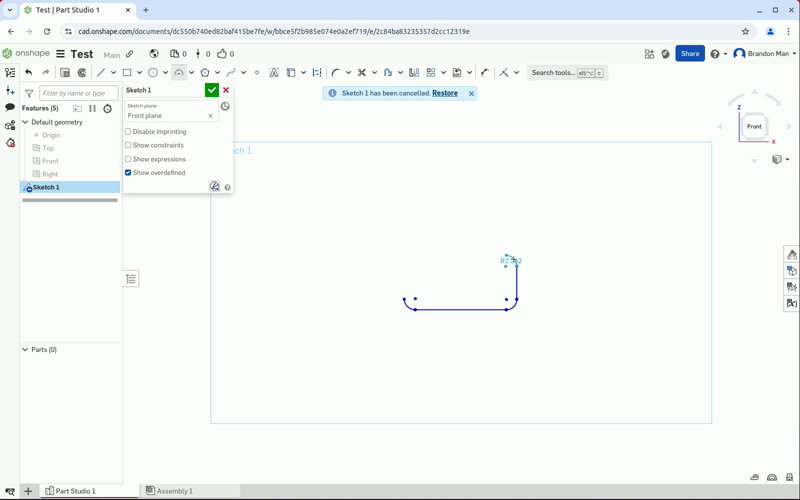
key_up(shift)
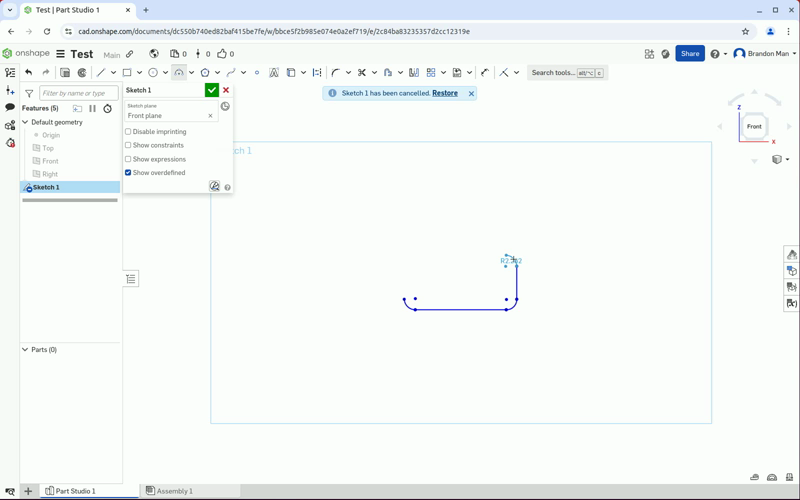
key(esc)
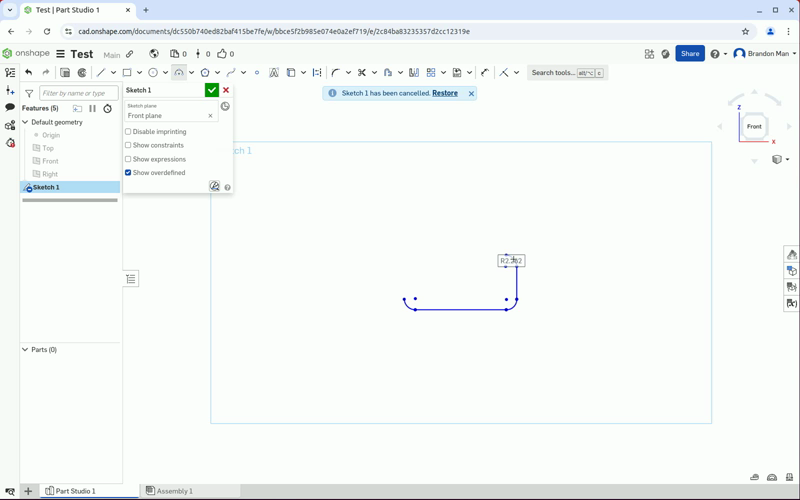
key(l)
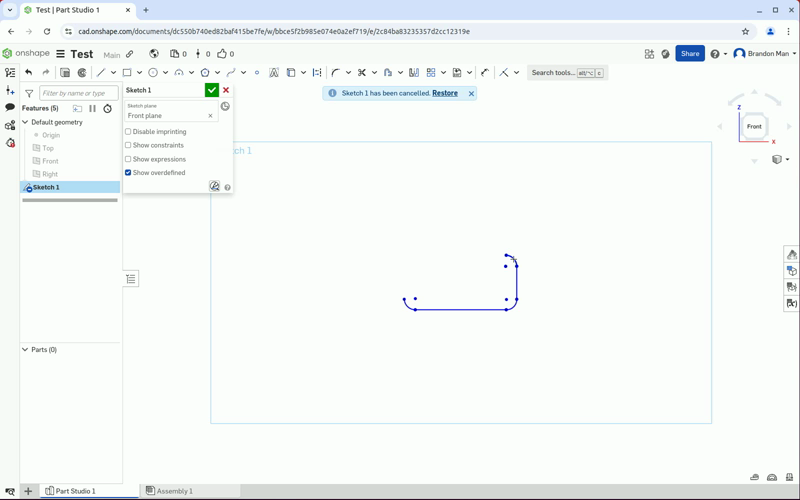
mouse_move(506, 255)
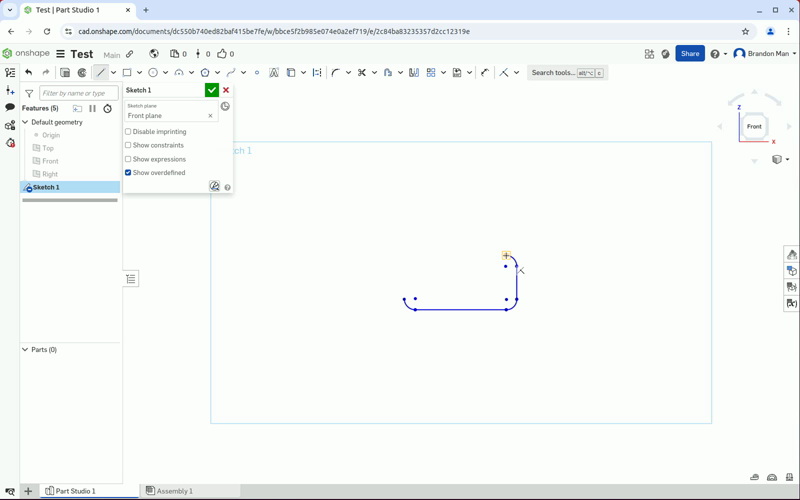
click(506, 255)
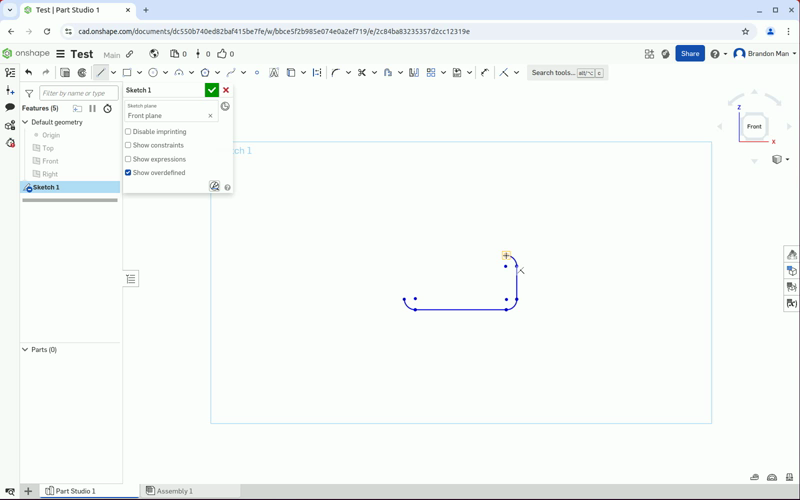
key_down(shift)
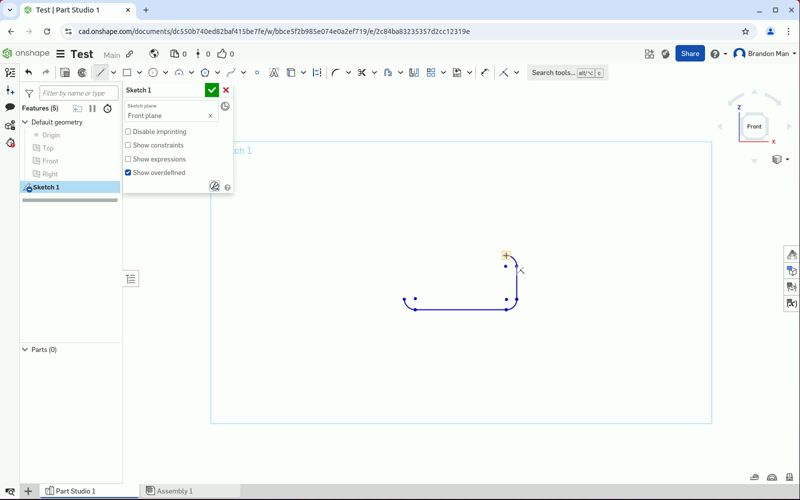
mouse_move(415, 255)
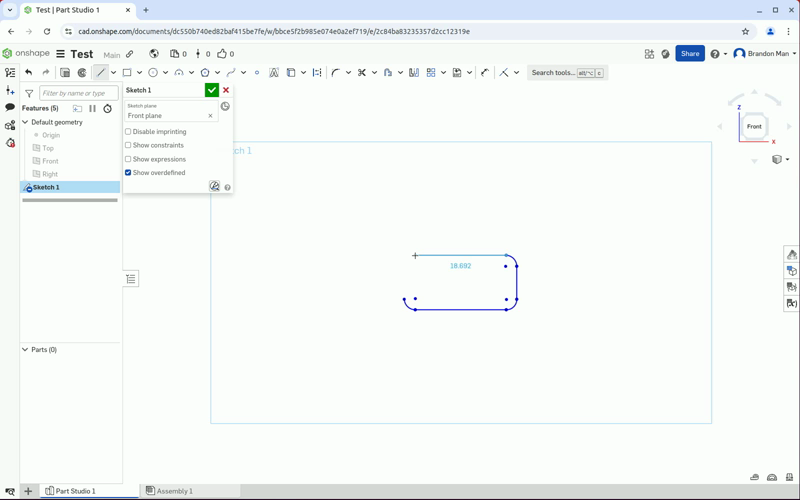
click(415, 255)
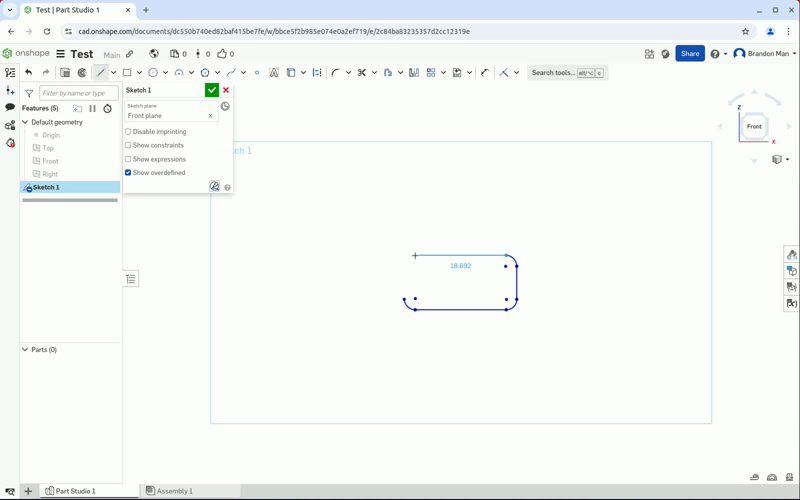
key_up(shift)
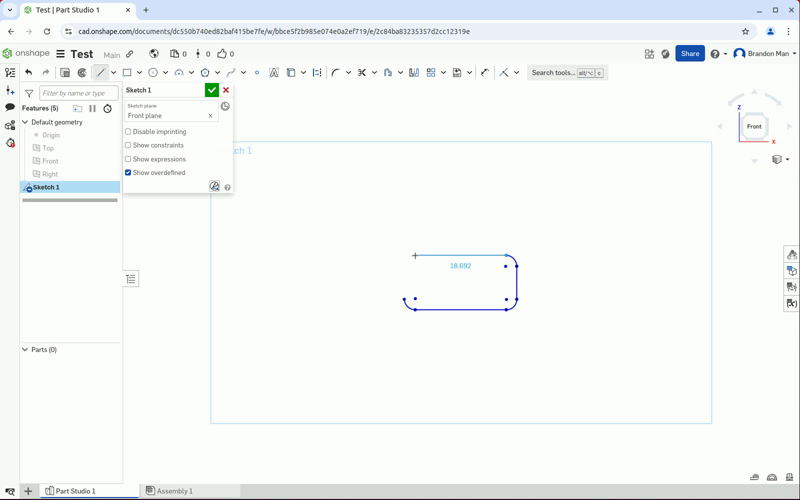
key(esc)
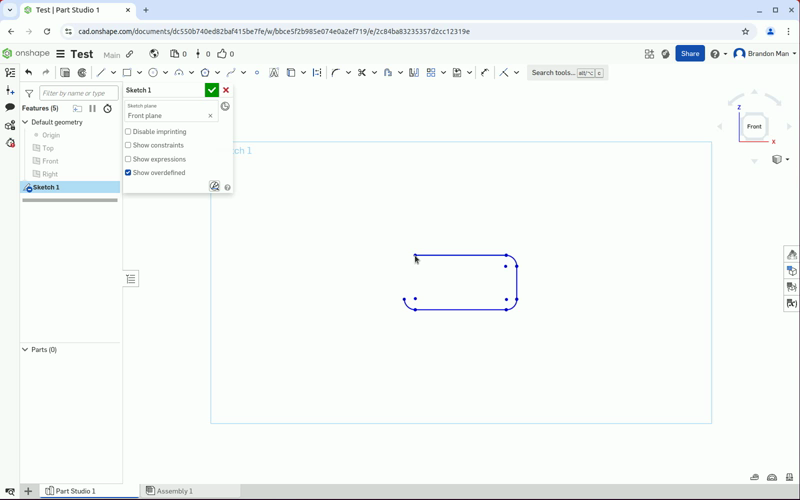
key(a)
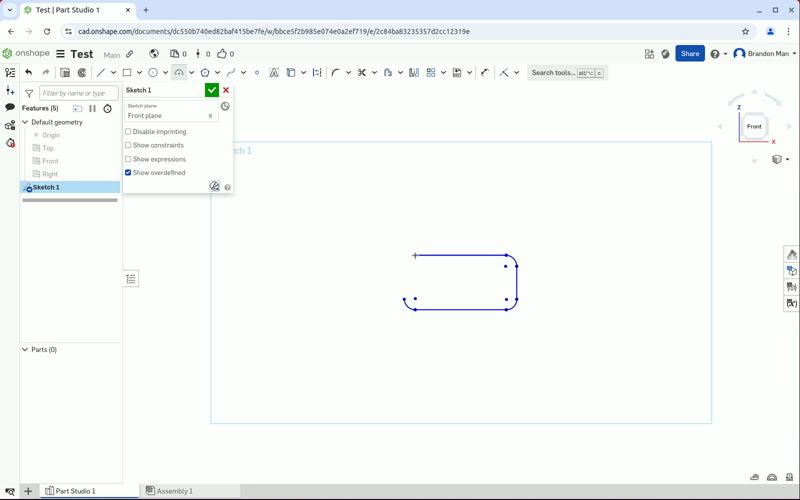
mouse_move(415, 255)
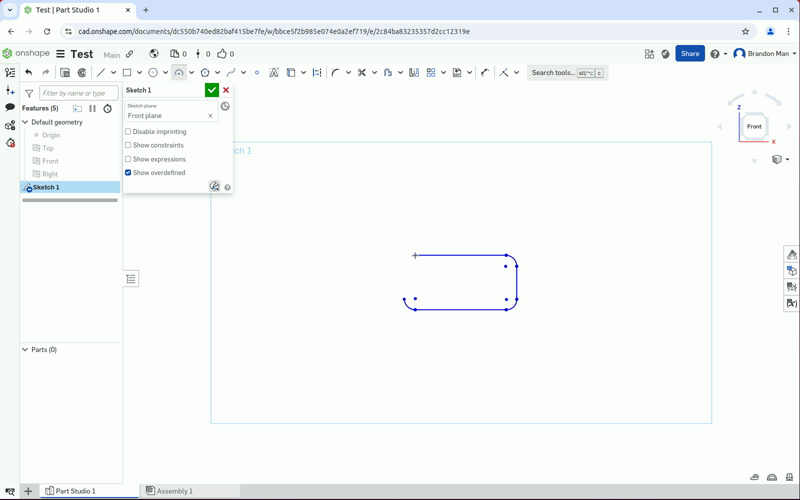
click(415, 255)
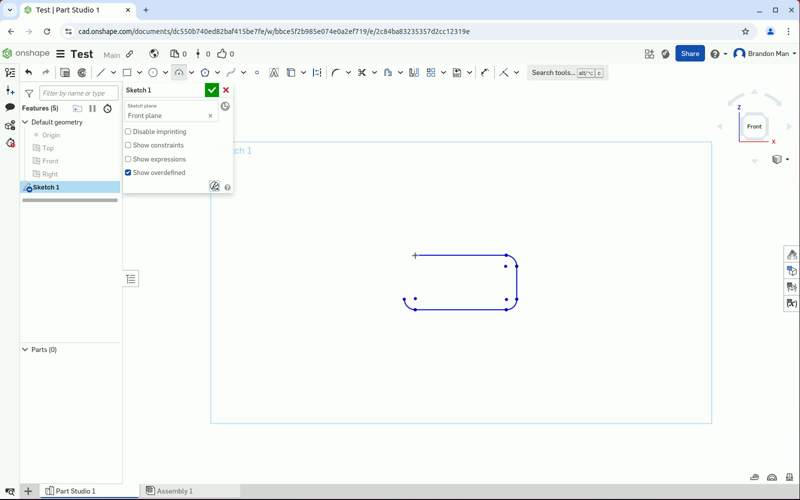
key_down(shift)
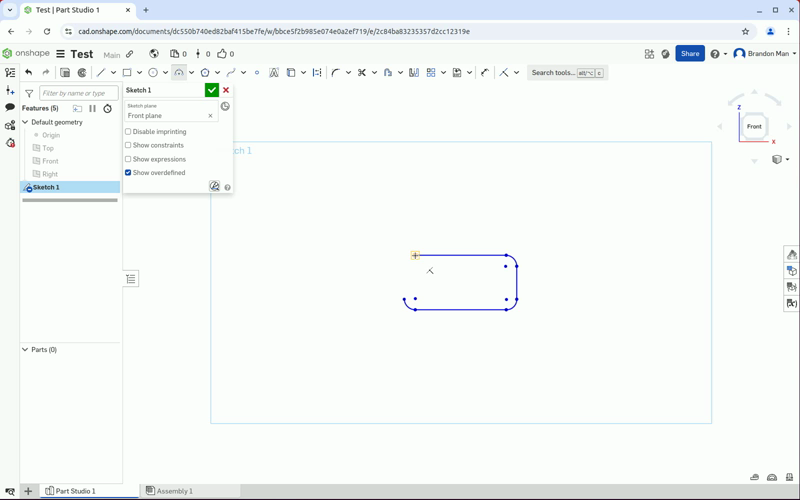
mouse_move(404, 266)
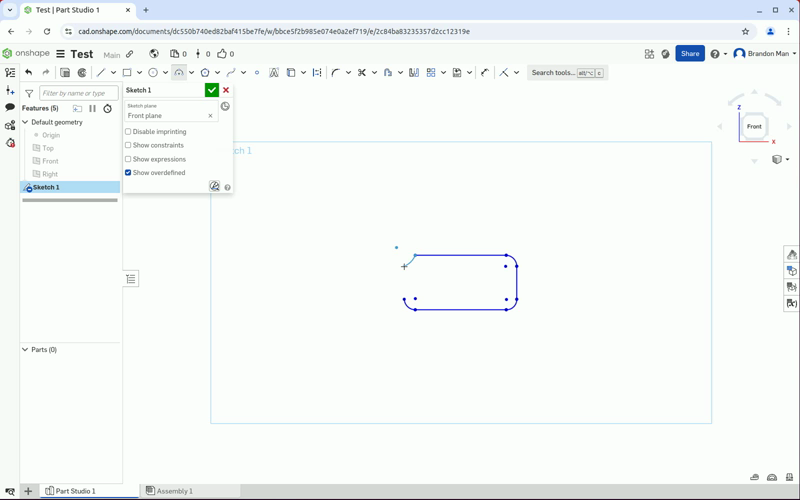
click(404, 266)
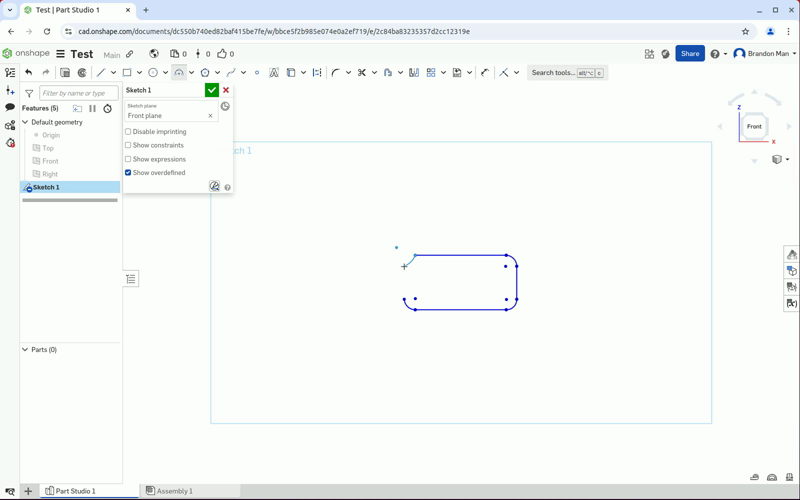
mouse_move(407, 258)
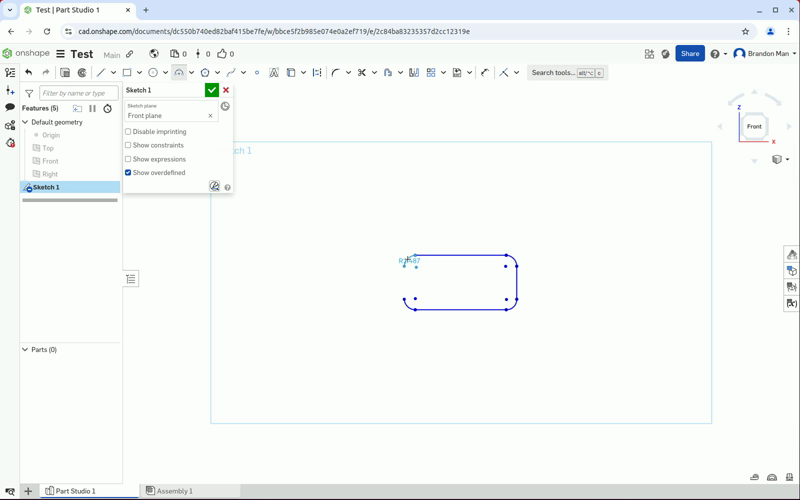
click(407, 258)
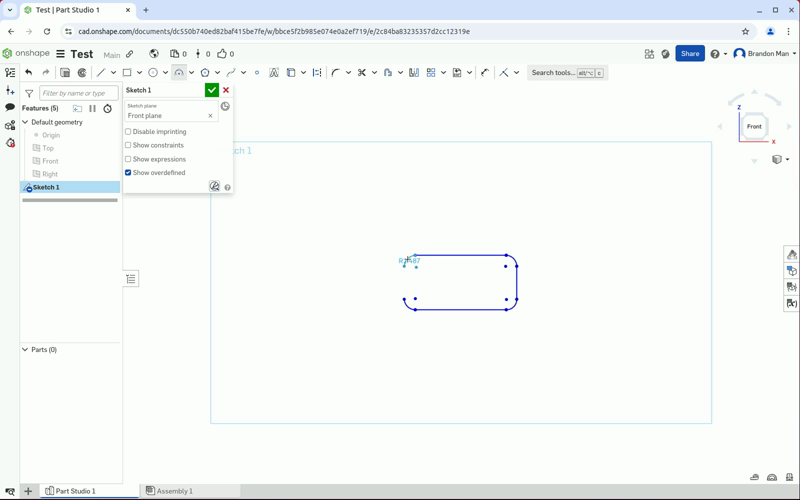
key_up(shift)
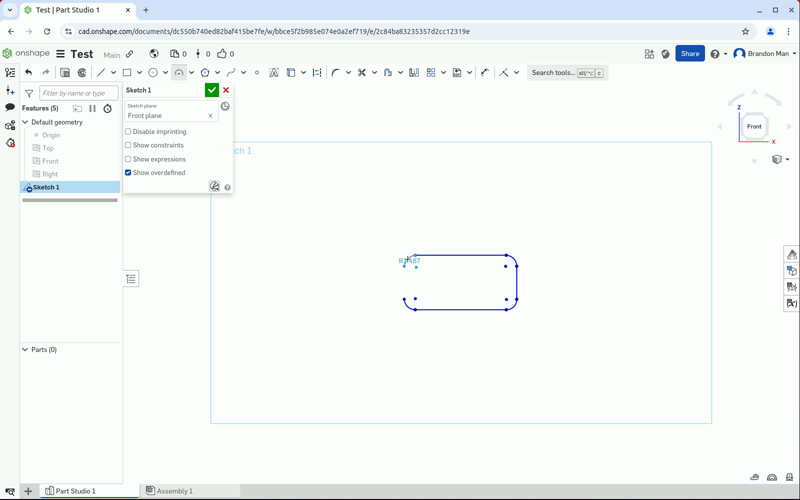
key(esc)
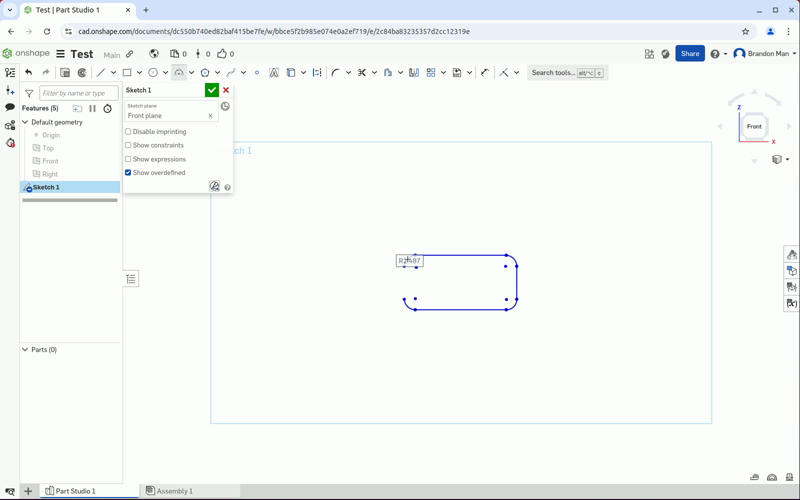
key(l)
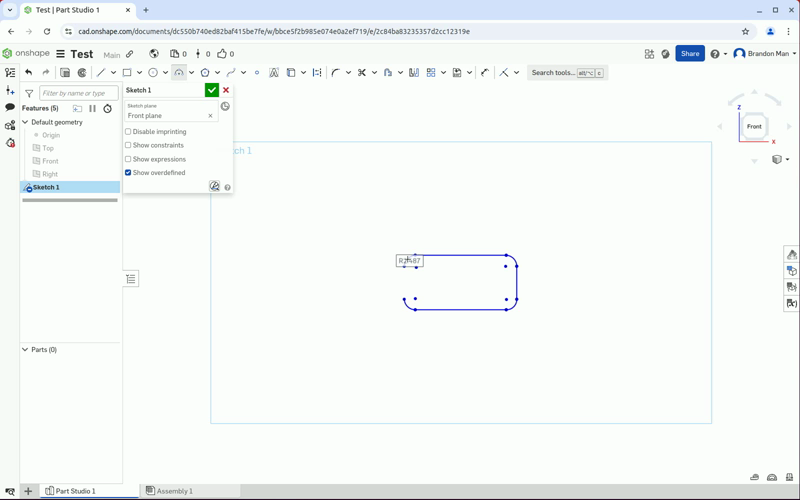
mouse_move(404, 266)
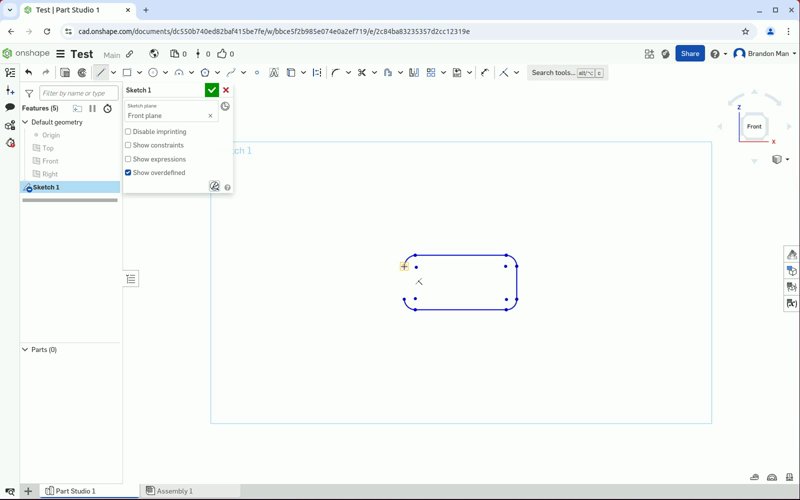
click(404, 266)
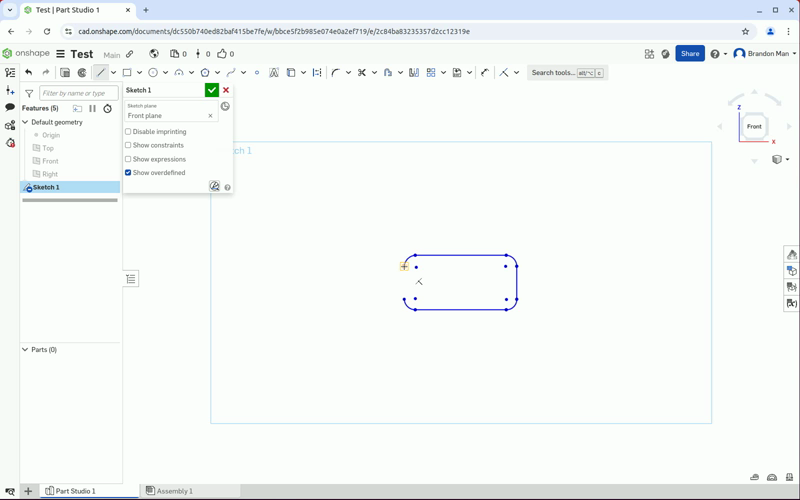
mouse_move(434, 266)
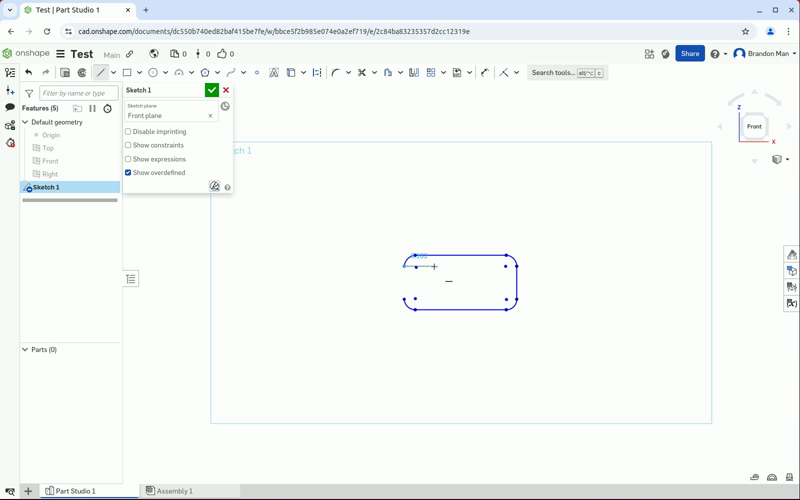
key_down(shift)
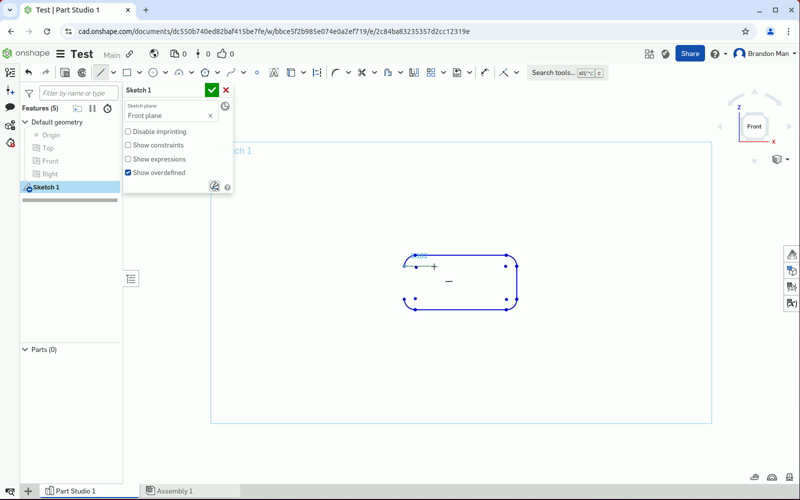
mouse_move(404, 299)
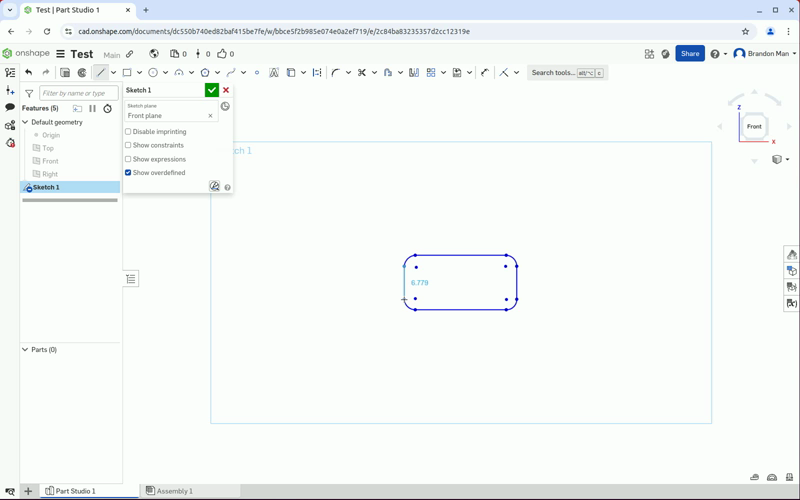
key_up(shift)
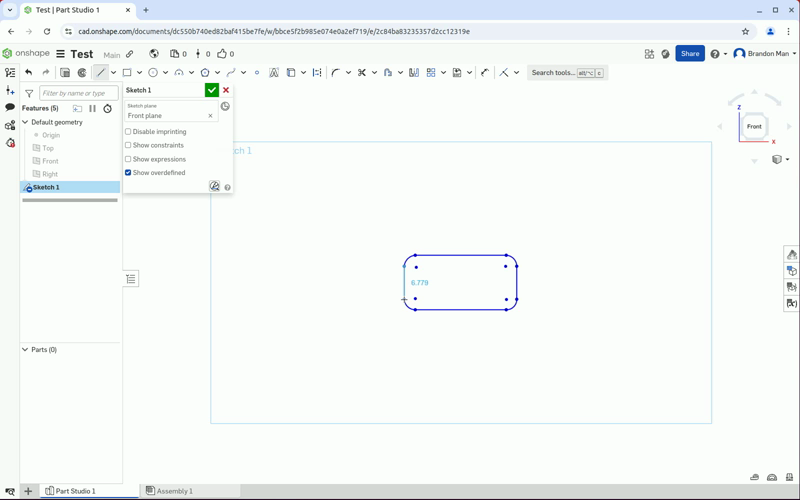
click(404, 299)
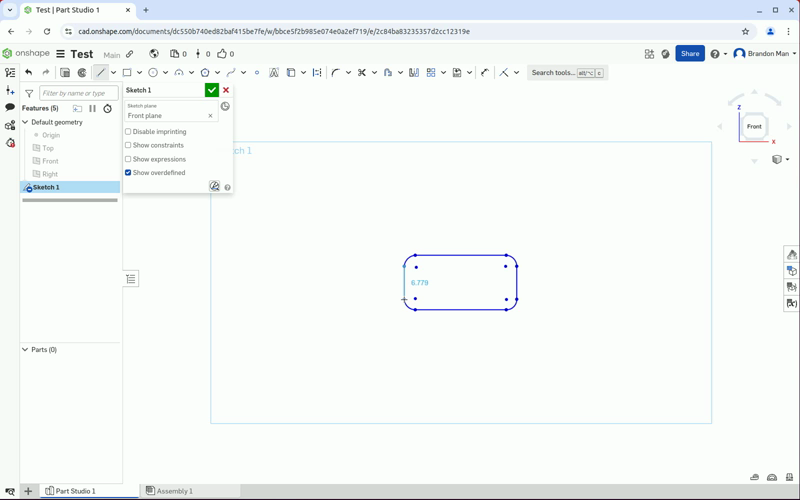
key(esc)
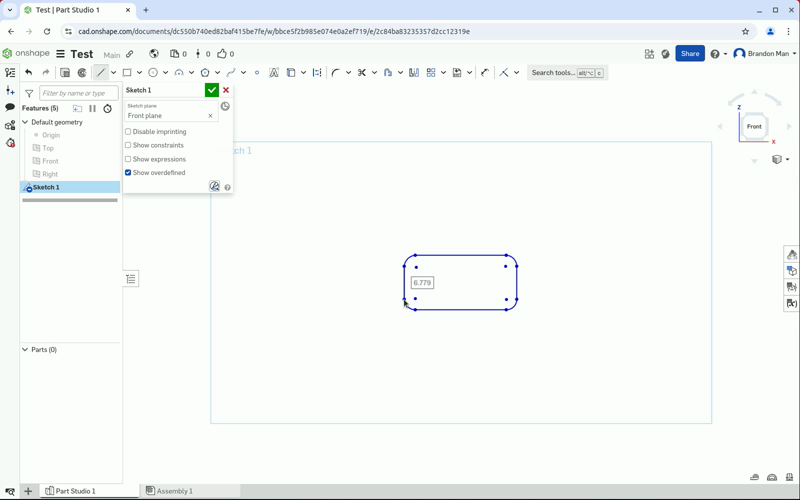
mouse_move(419, 271)
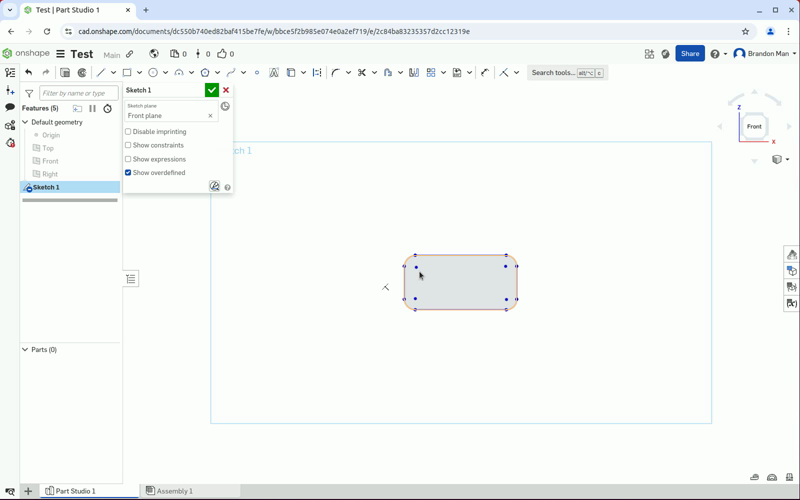
click(419, 271)
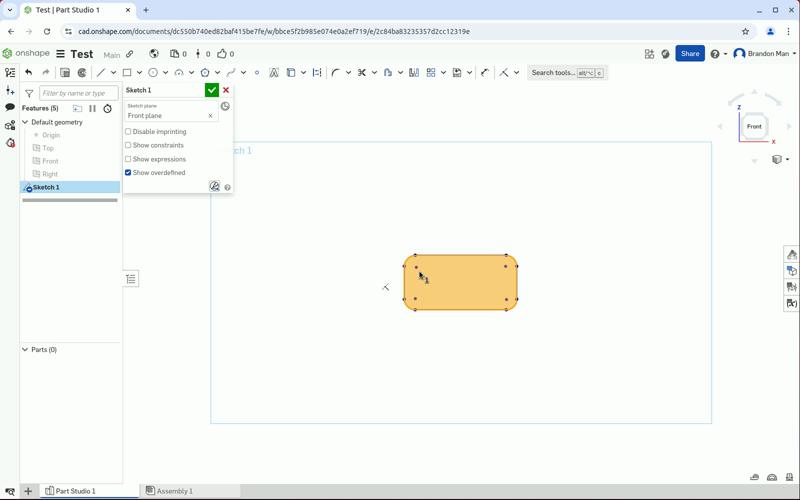
mouse_move(73, 352)
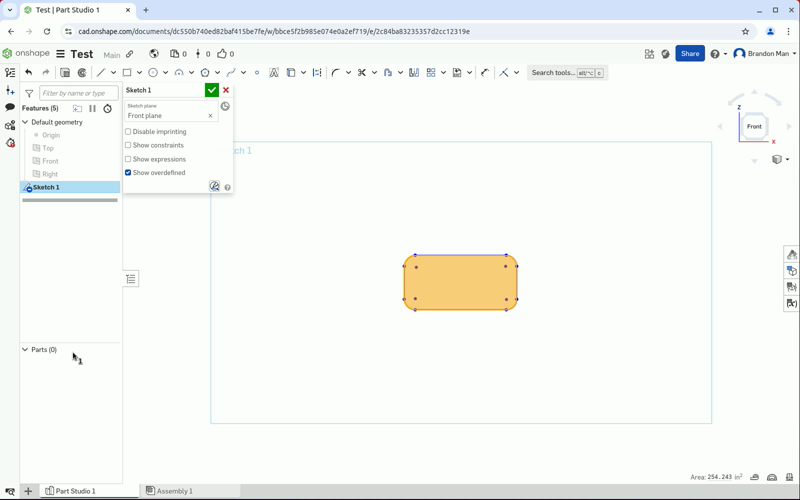
key(shift+y)
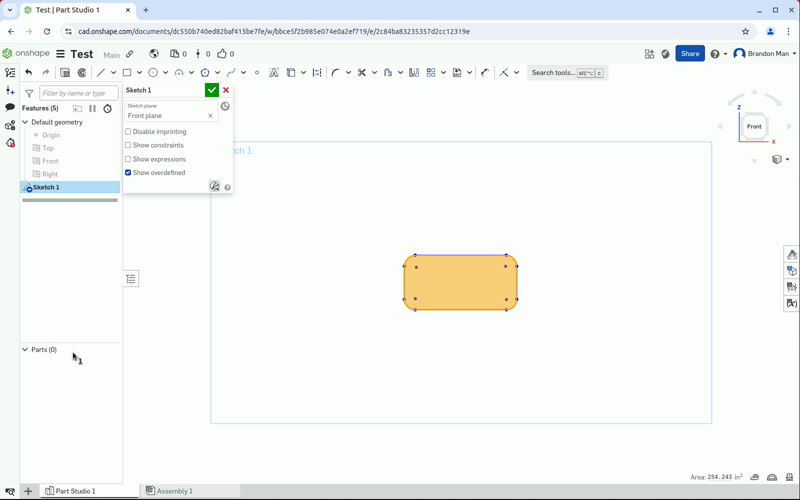
key(shift+e)
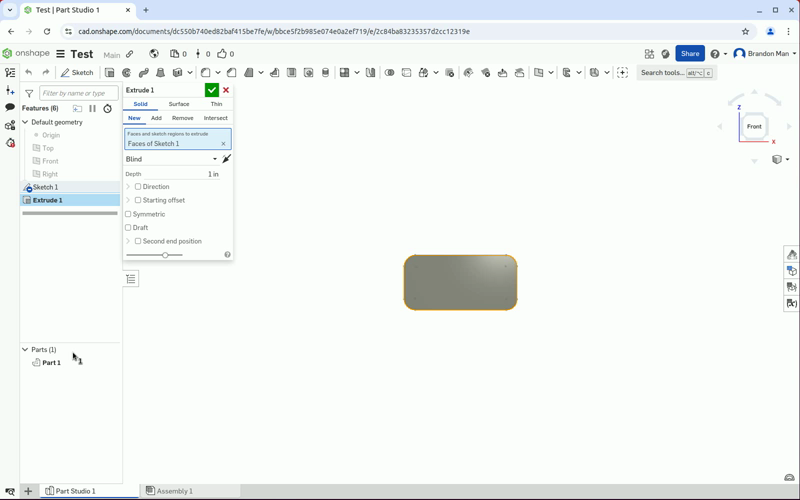
mouse_move(143, 106)
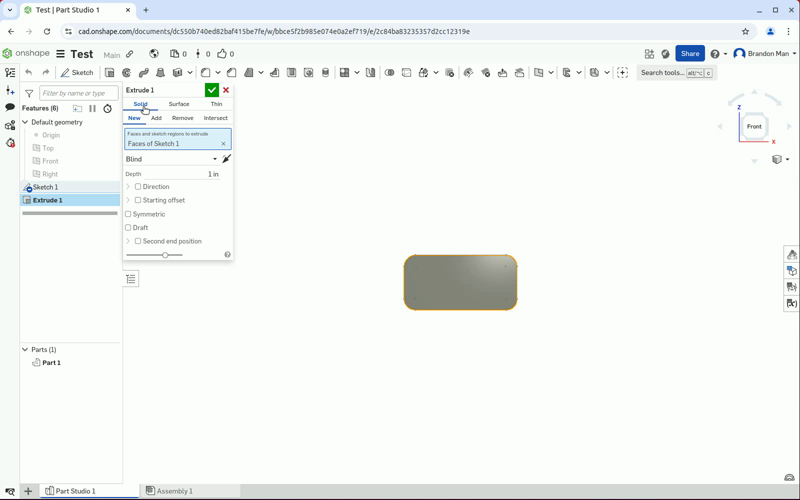
click(143, 106)
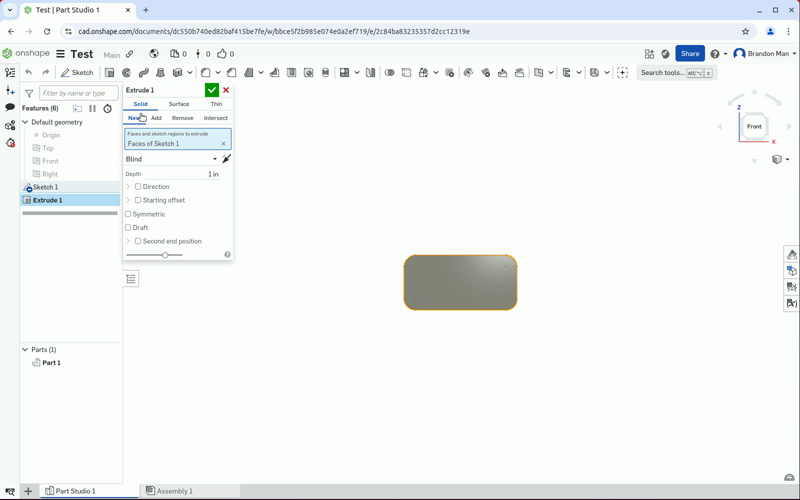
mouse_move(137, 120)
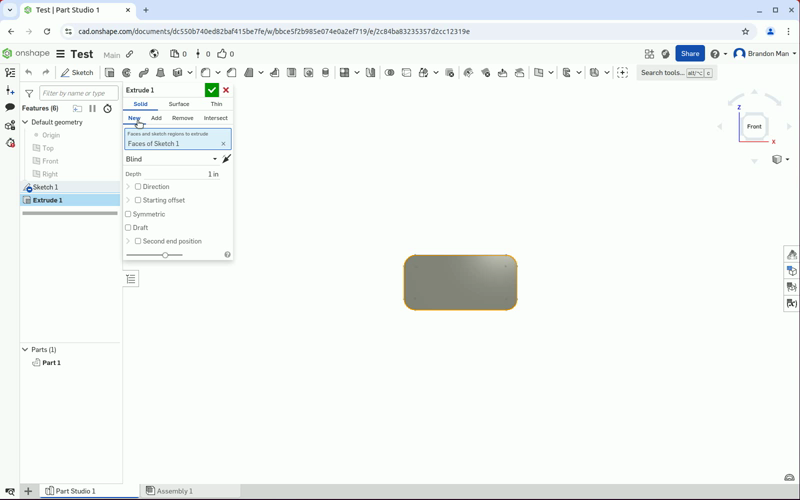
click(137, 120)
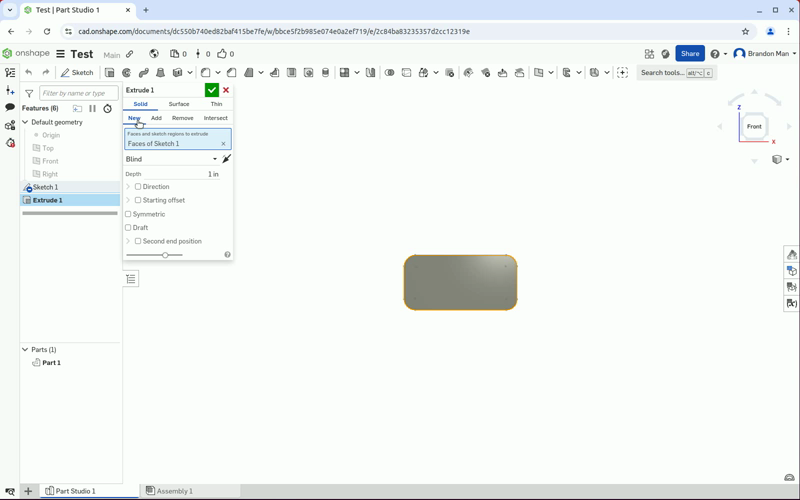
key(tab, 4)
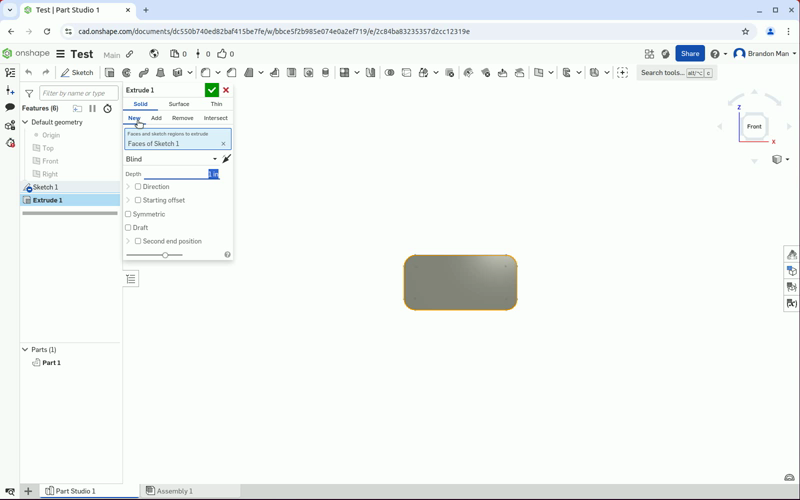
text(23.108)
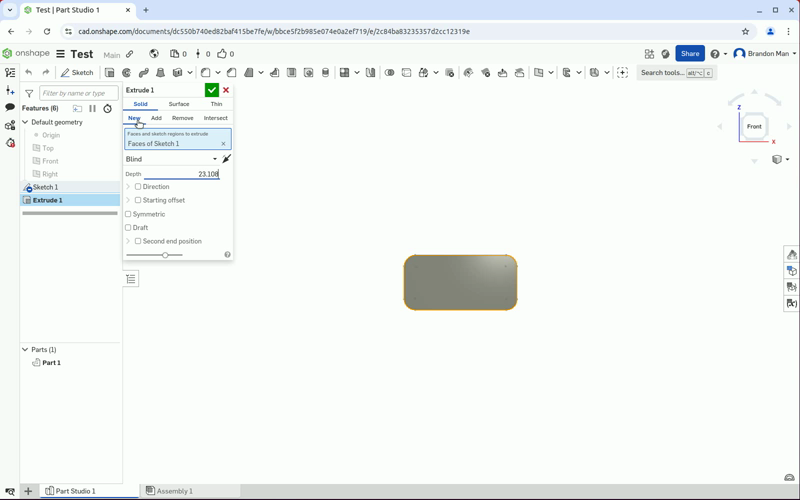
key(enter)
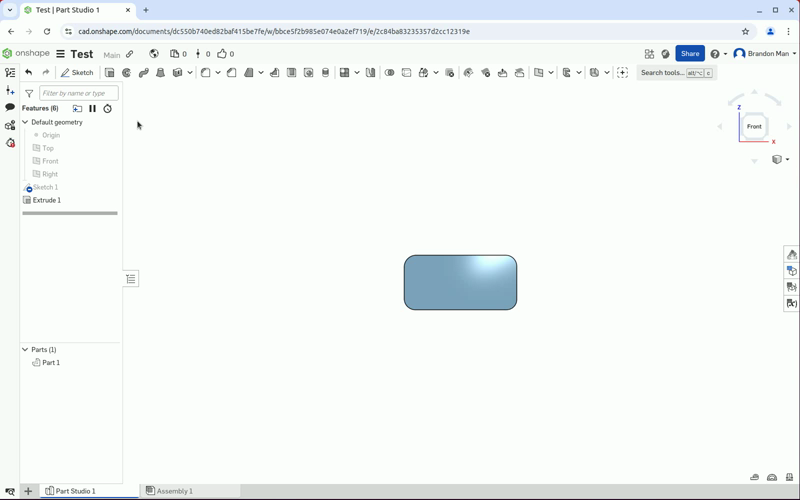
key(shift+h)
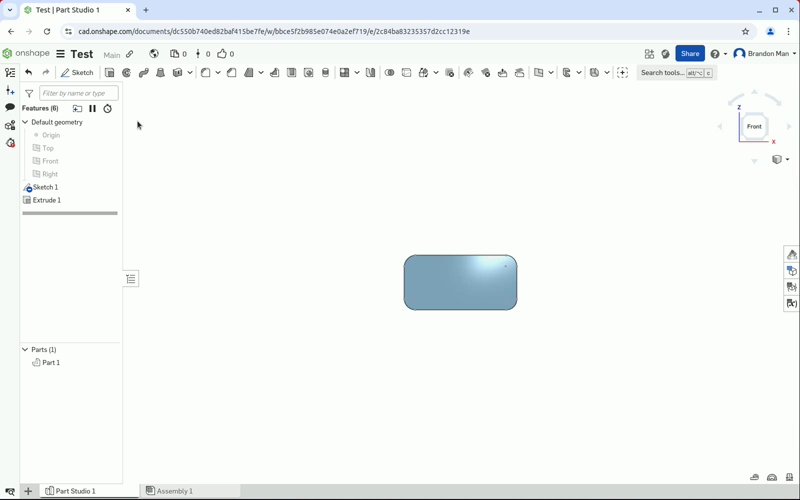
key(shift+h)
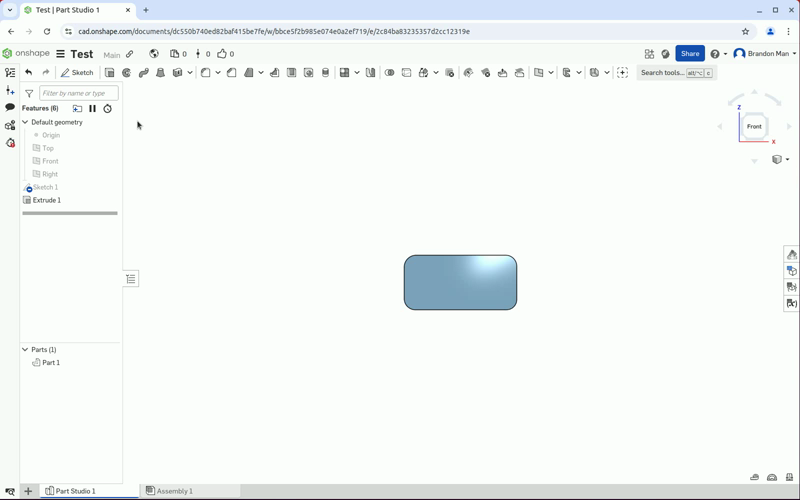
mouse_move(73, 189)
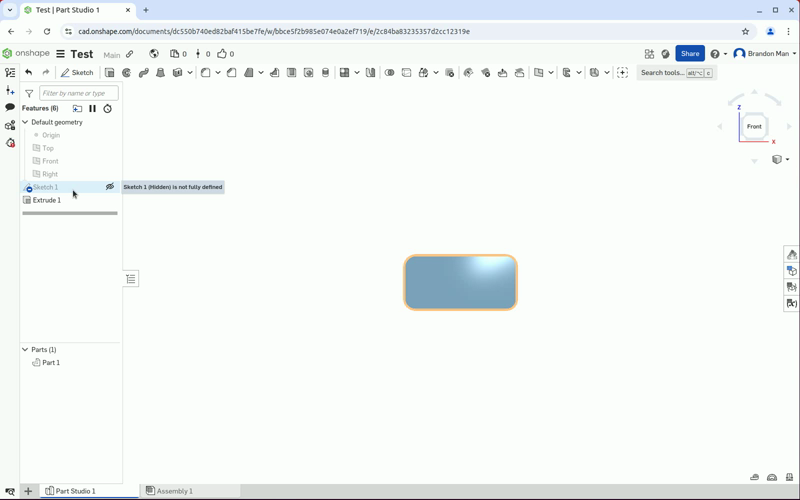
click(73, 189)
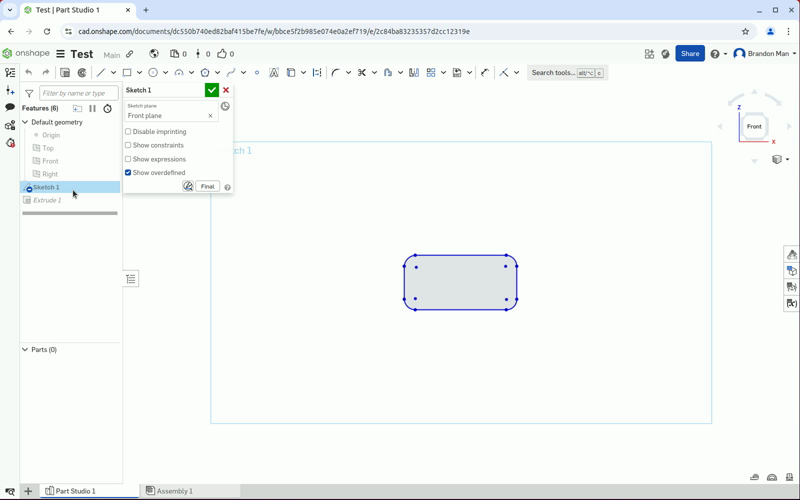
mouse_move(229, 92)
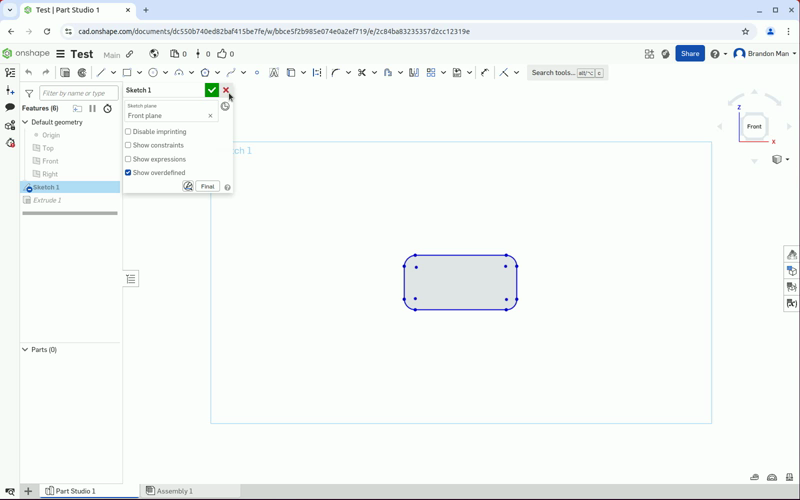
click(229, 92)
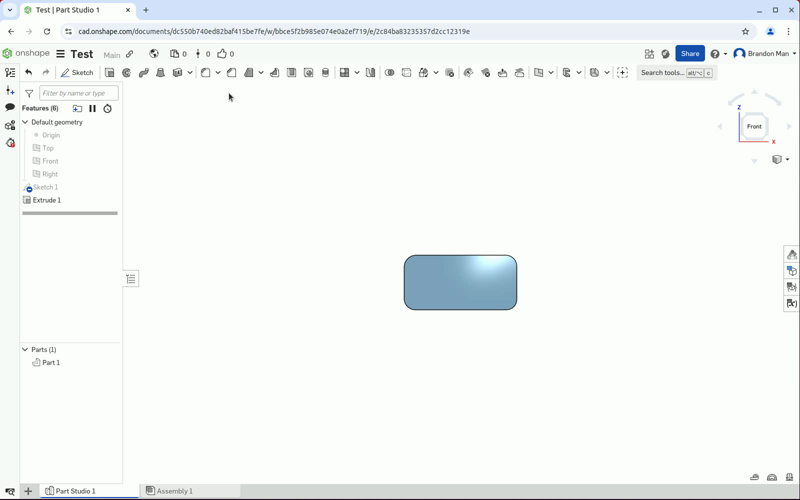
mouse_move(541, 75)
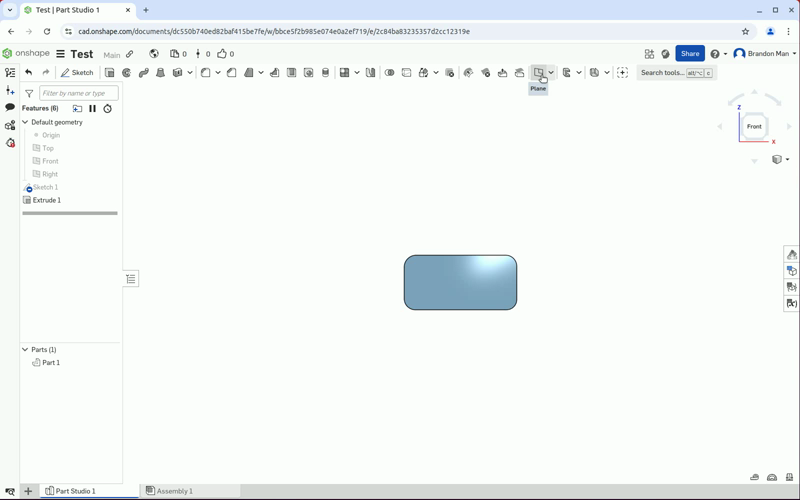
click(541, 75)
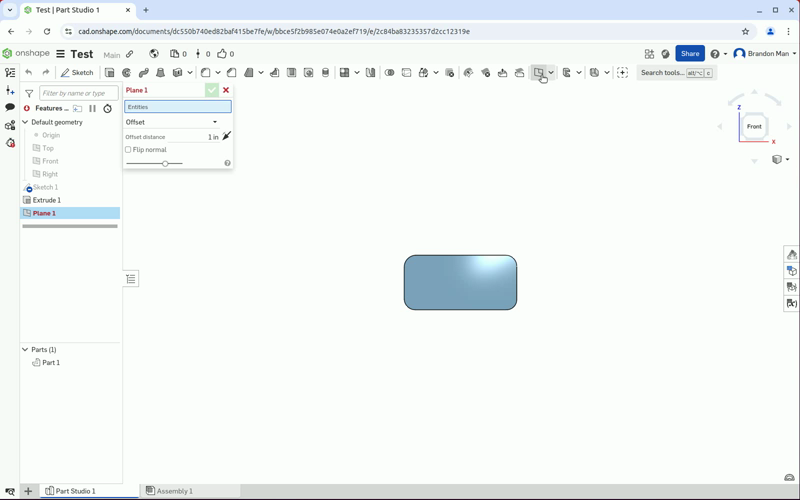
mouse_move(73, 163)
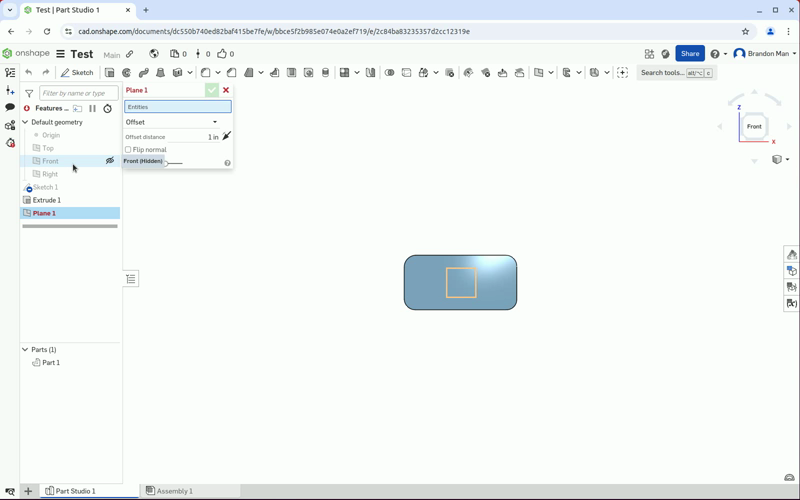
click(73, 163)
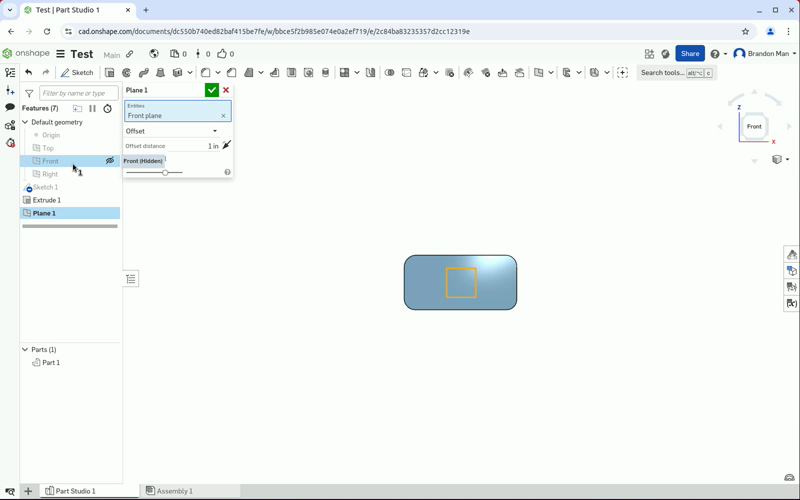
key(tab, 2)
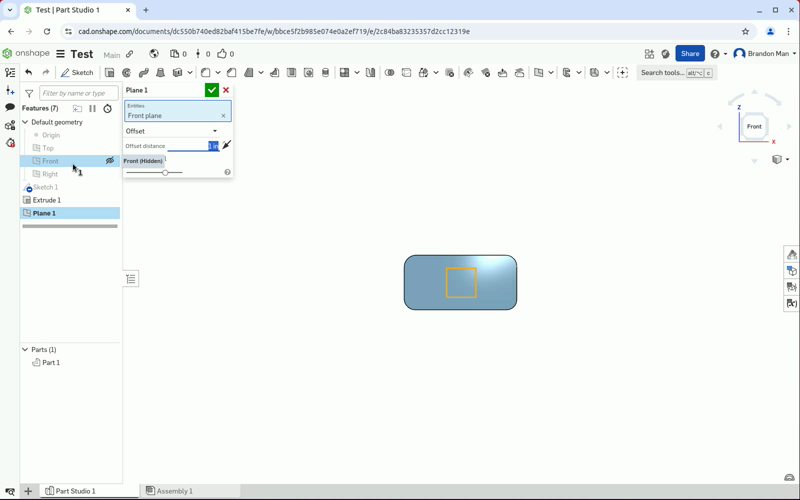
text(23.108)
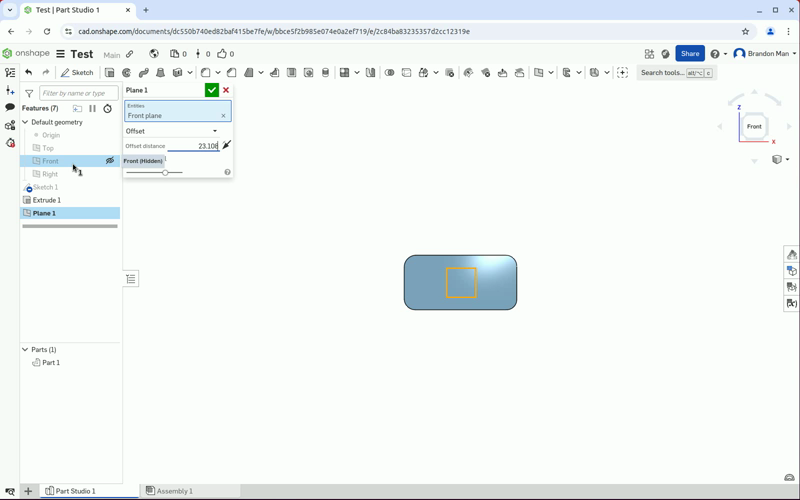
key(enter, 2)
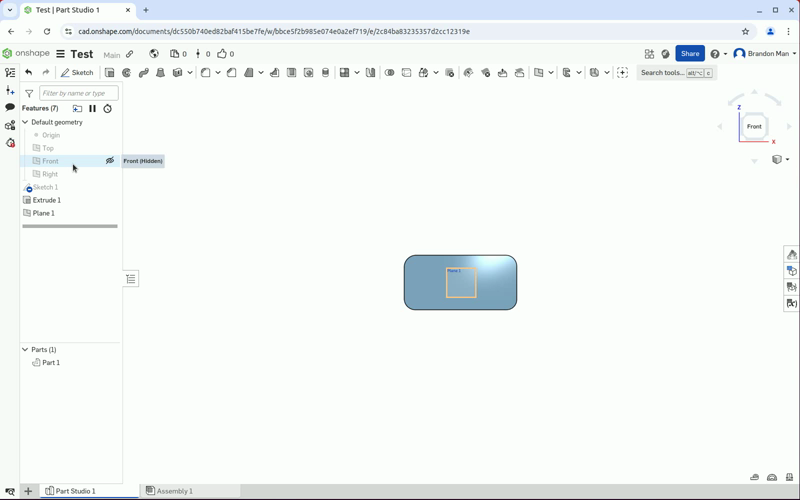
key(shift+s)
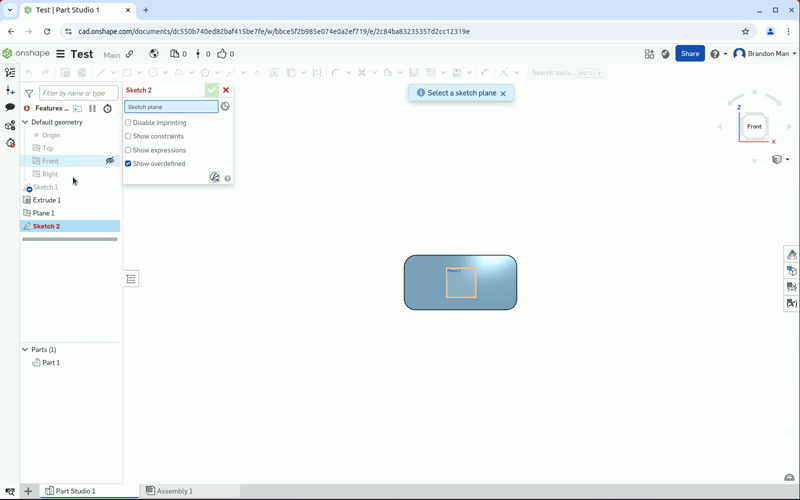
mouse_move(73, 215)
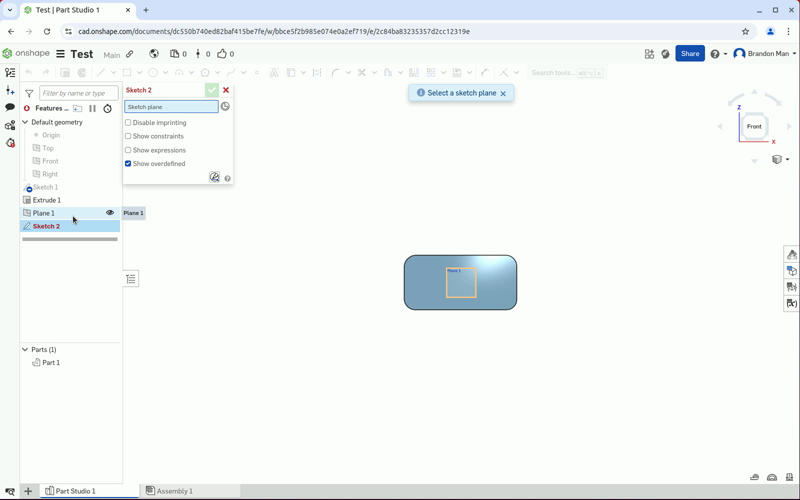
click(73, 215)
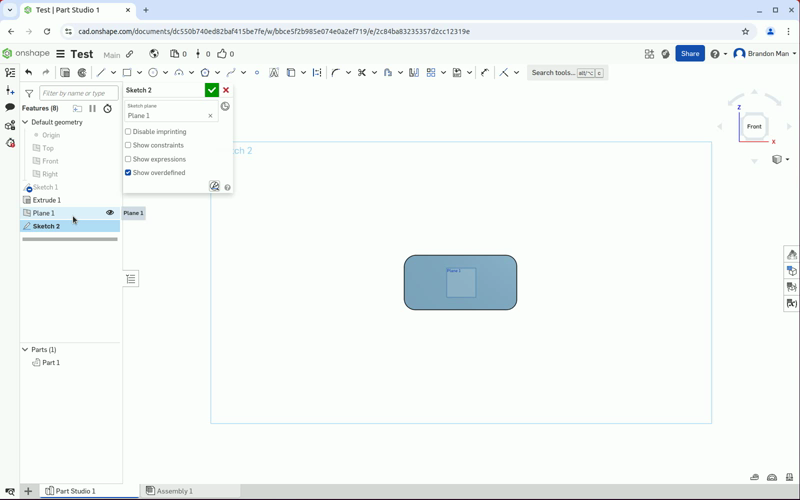
mouse_move(73, 352)
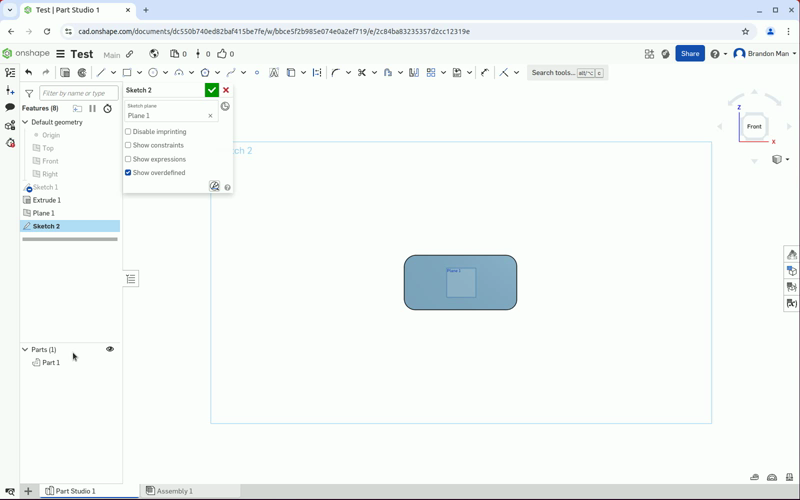
key(y)
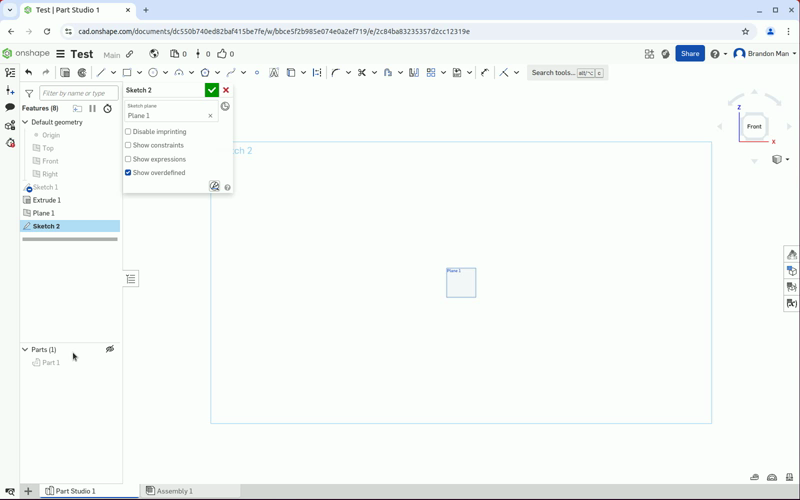
key(a)
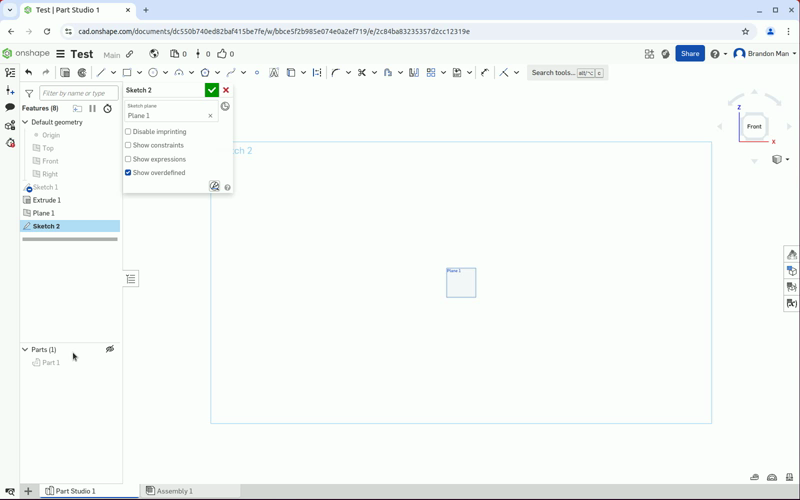
key_down(shift)
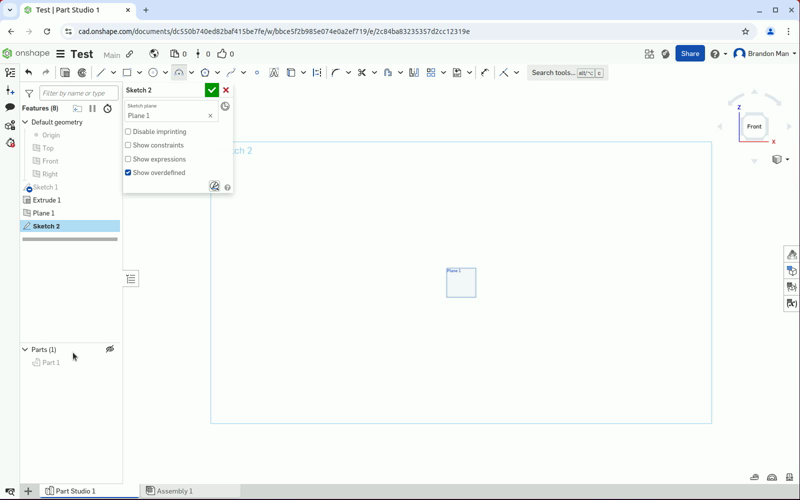
mouse_move(418, 292)
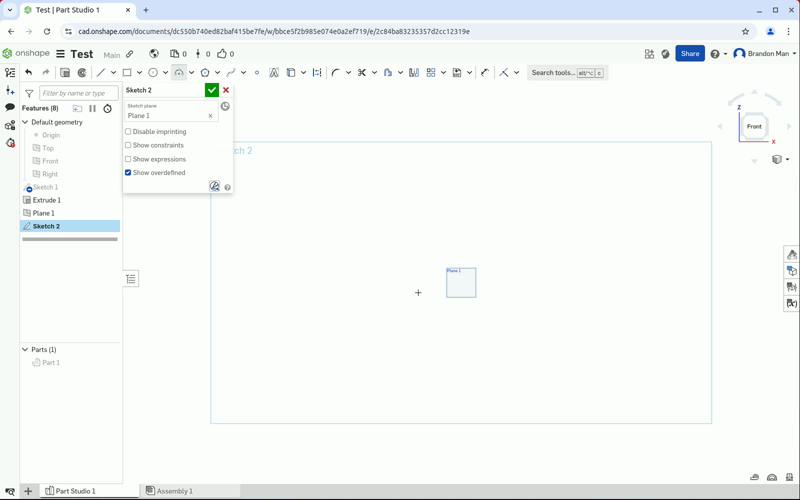
click(418, 292)
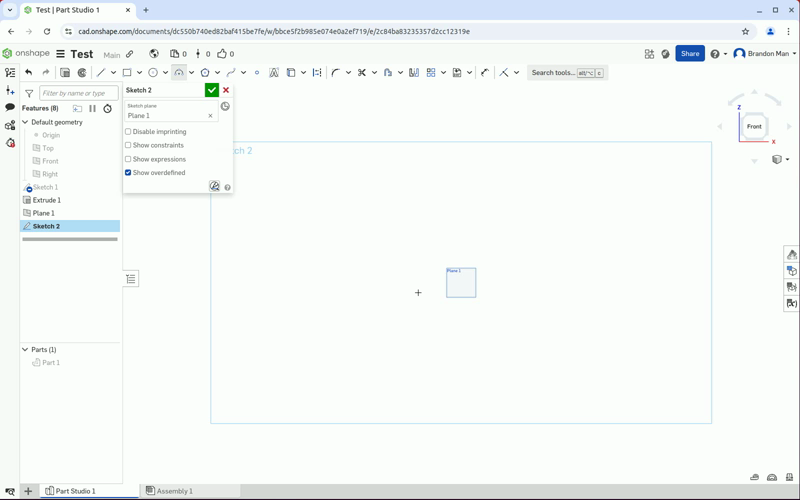
key_up(shift)
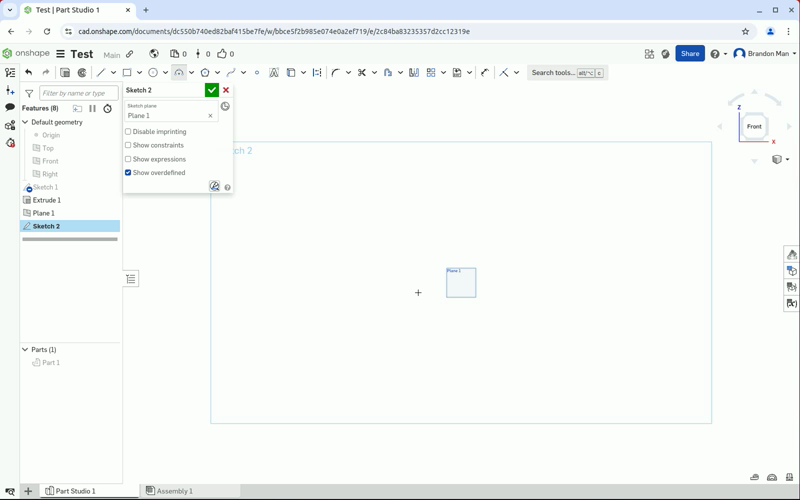
key_down(shift)
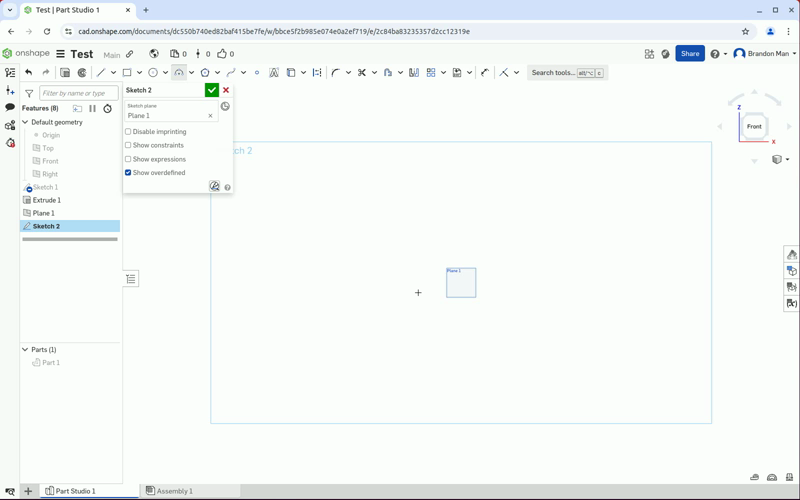
mouse_move(426, 299)
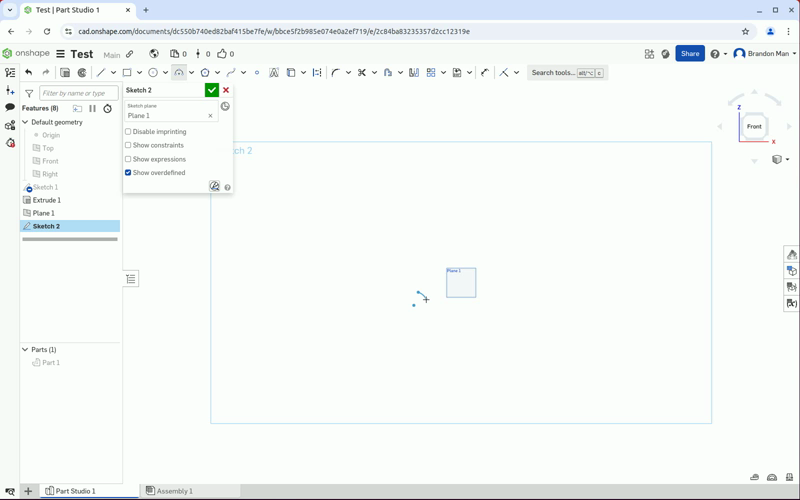
click(426, 299)
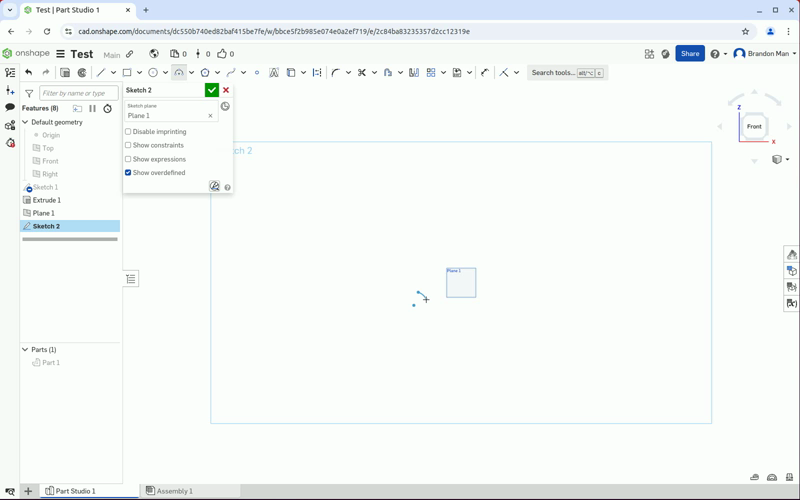
mouse_move(420, 297)
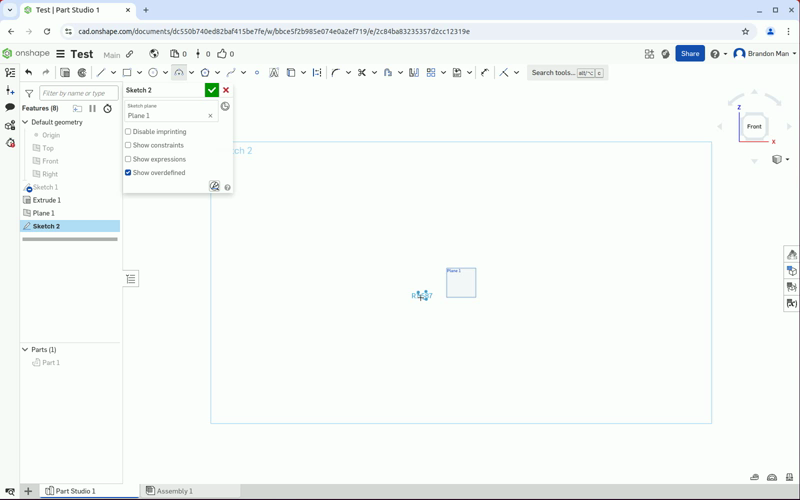
click(420, 297)
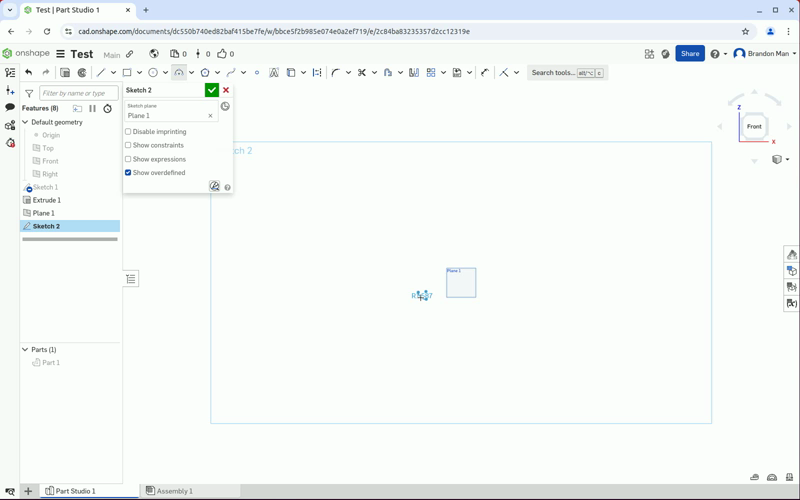
key_up(shift)
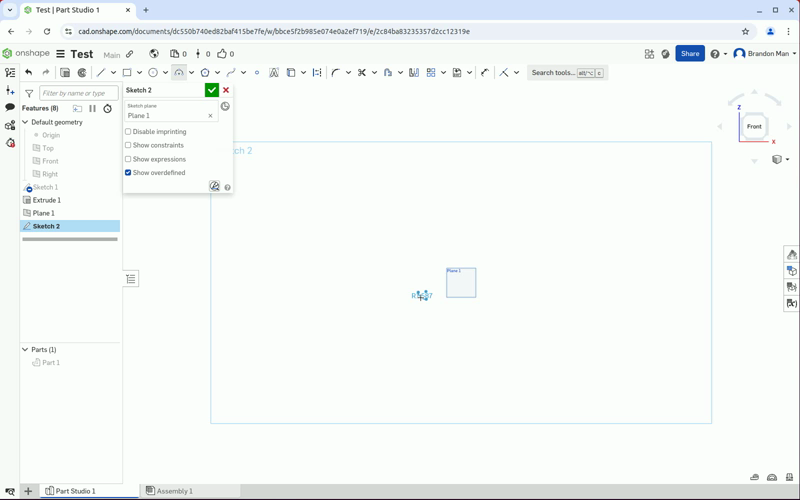
key(esc)
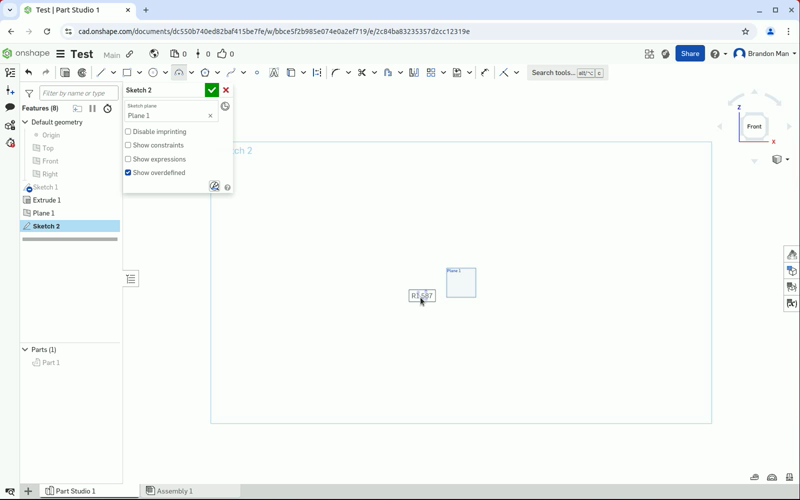
key(l)
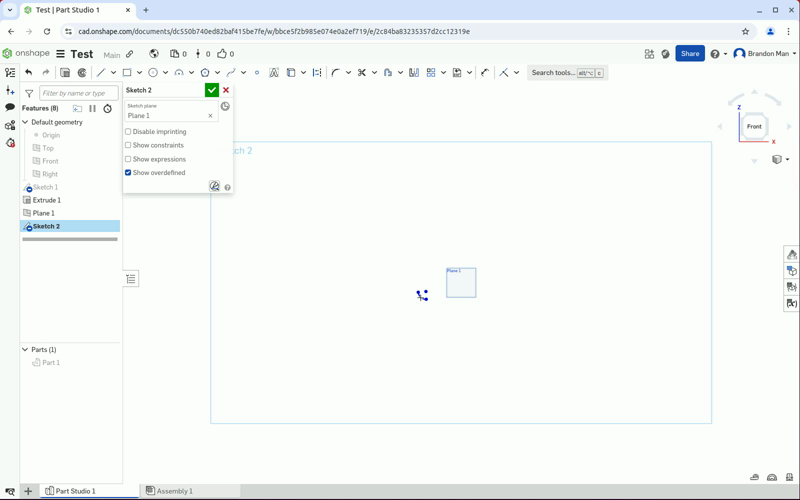
mouse_move(426, 299)
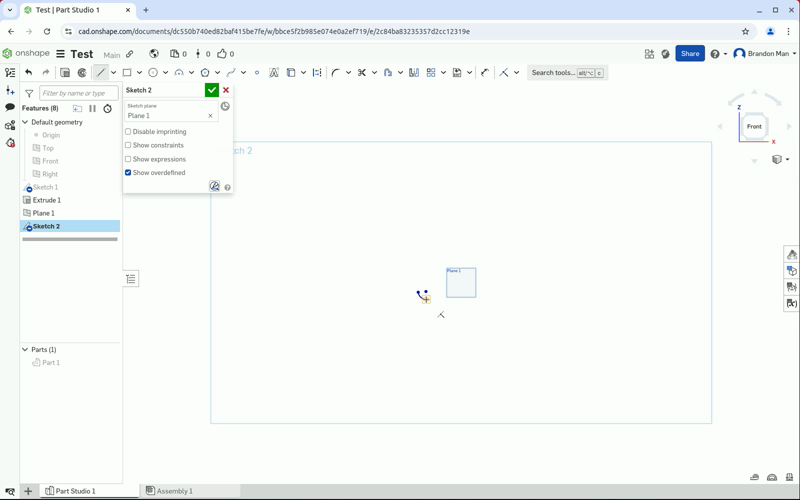
click(426, 299)
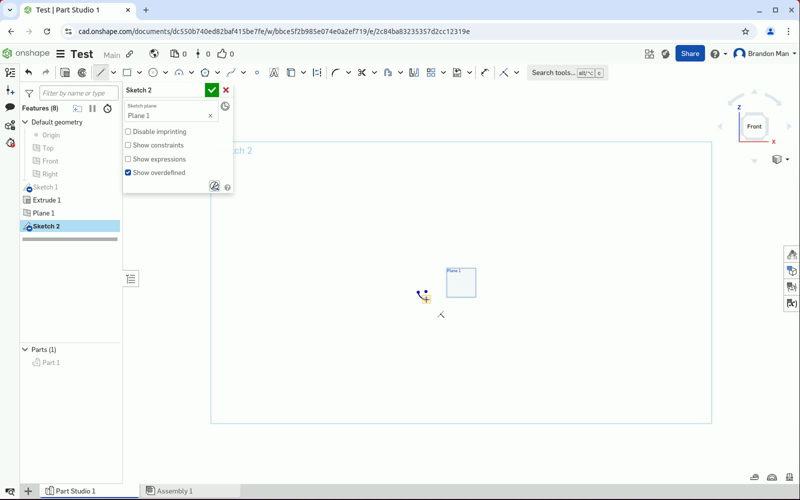
key_down(shift)
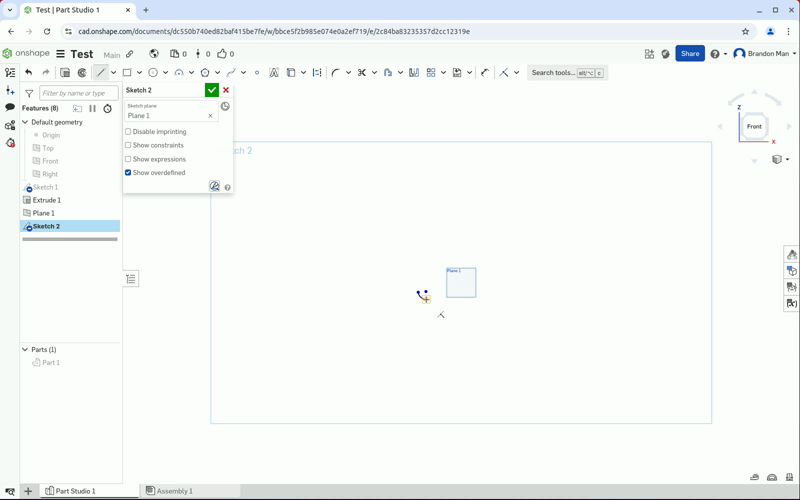
mouse_move(497, 299)
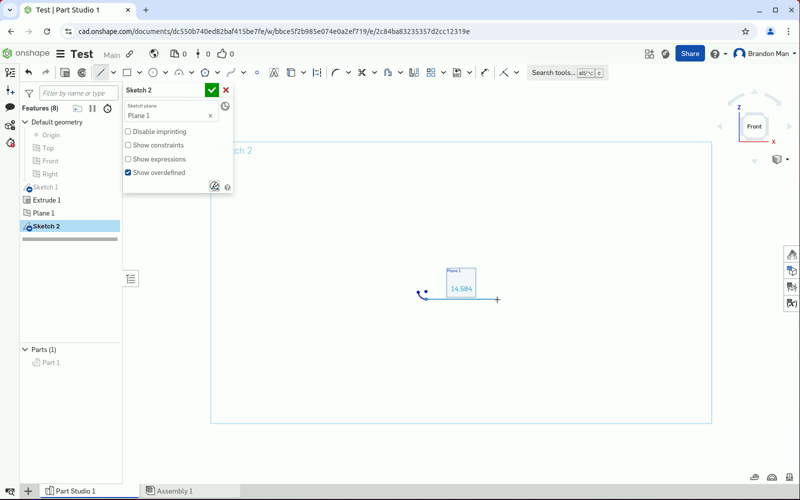
click(497, 299)
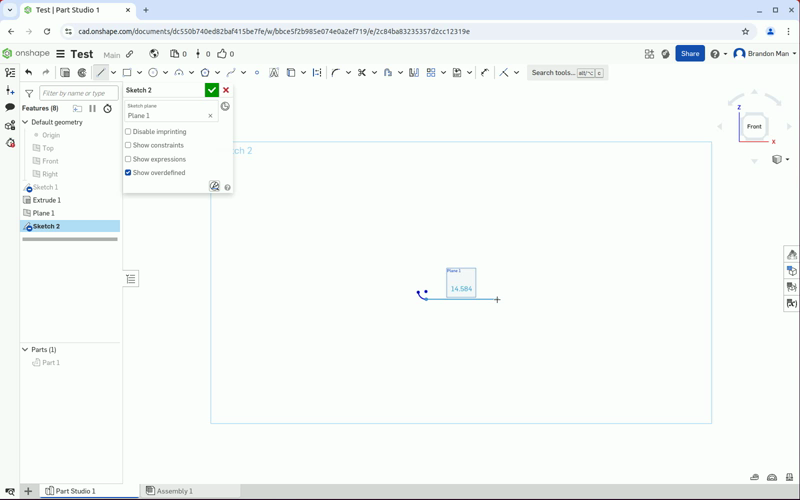
key_up(shift)
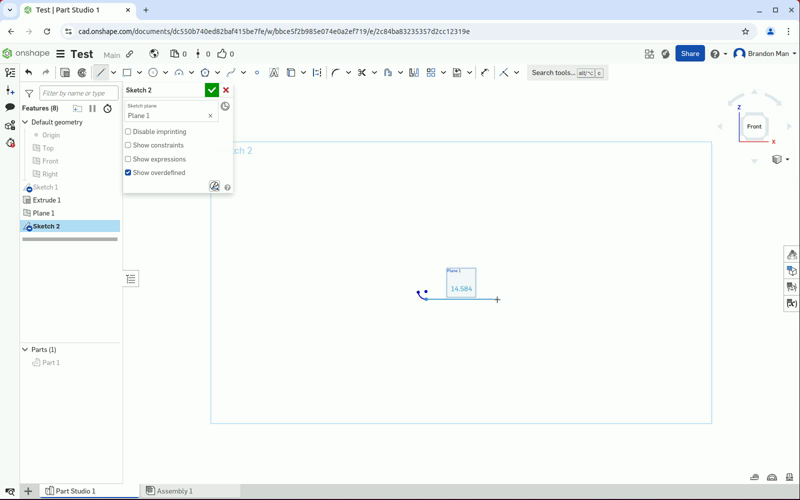
key(esc)
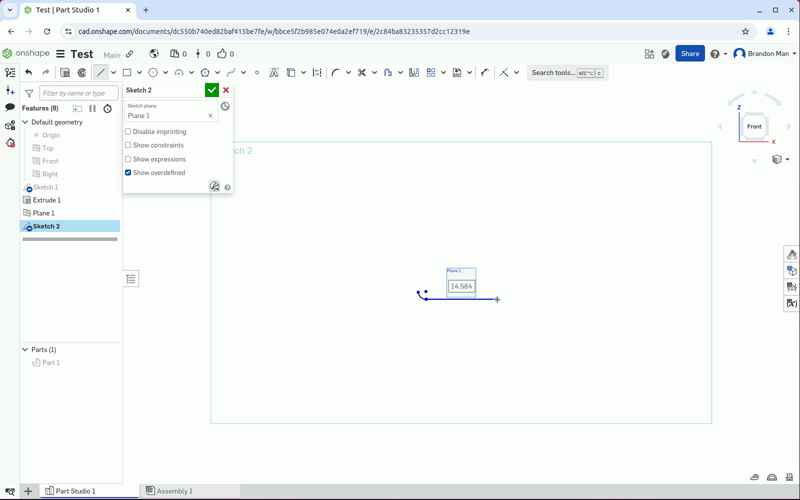
key(a)
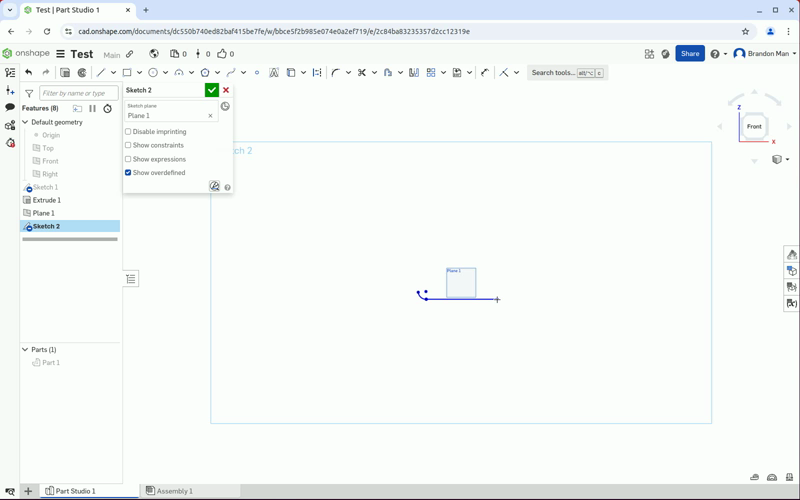
mouse_move(497, 299)
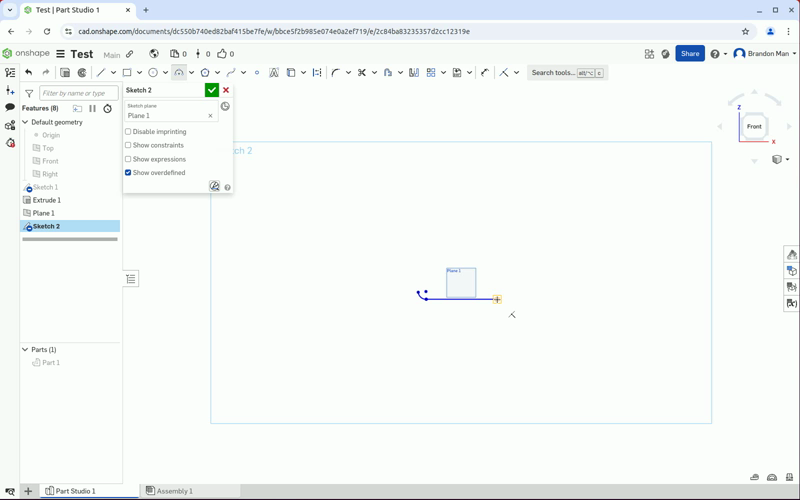
click(497, 299)
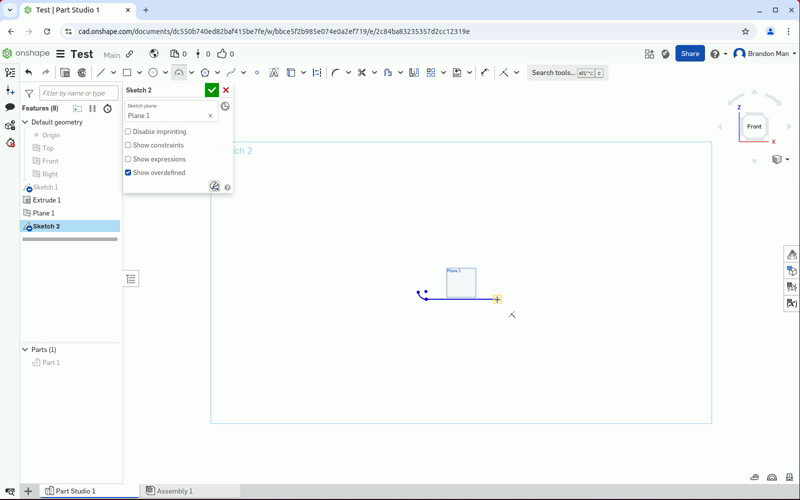
key_down(shift)
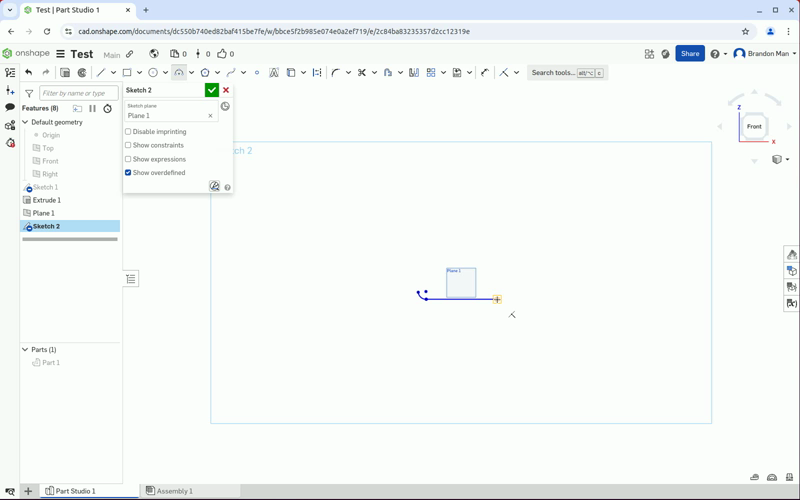
mouse_move(504, 292)
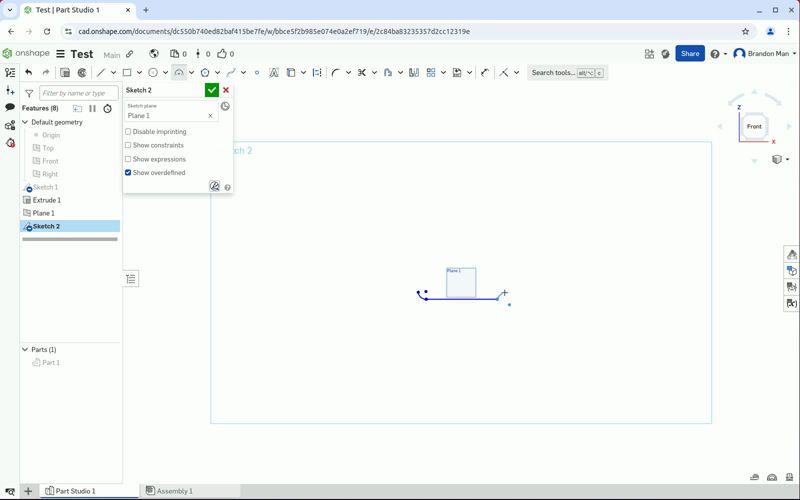
click(504, 292)
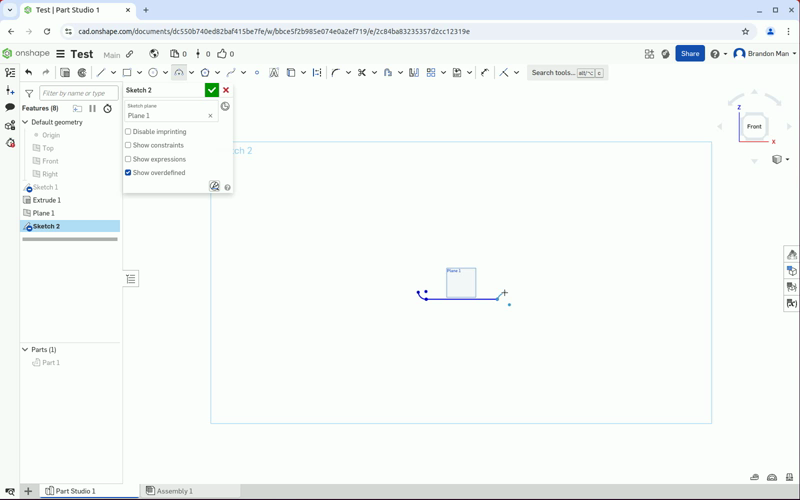
mouse_move(502, 297)
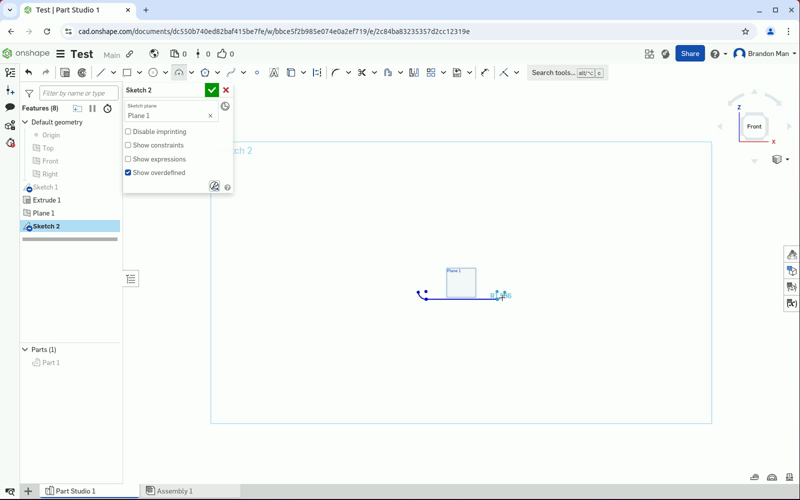
click(502, 297)
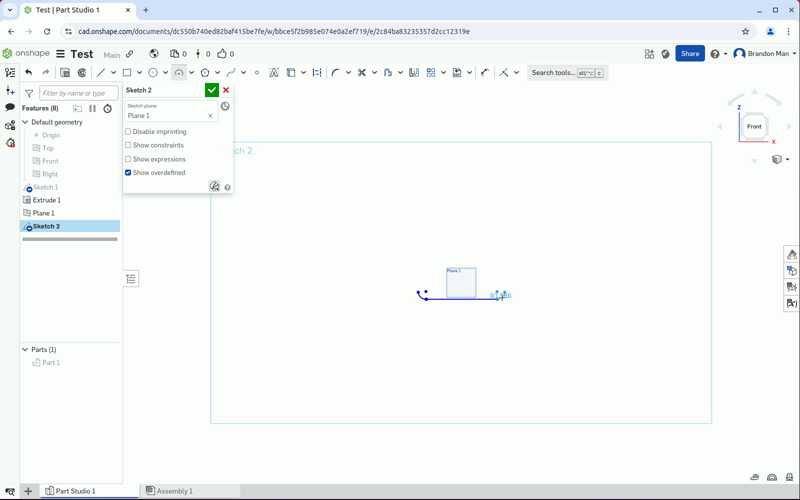
key_up(shift)
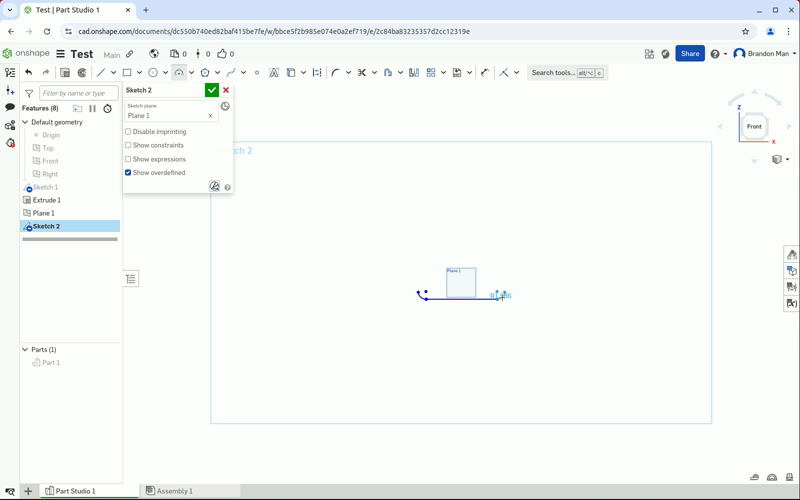
key(esc)
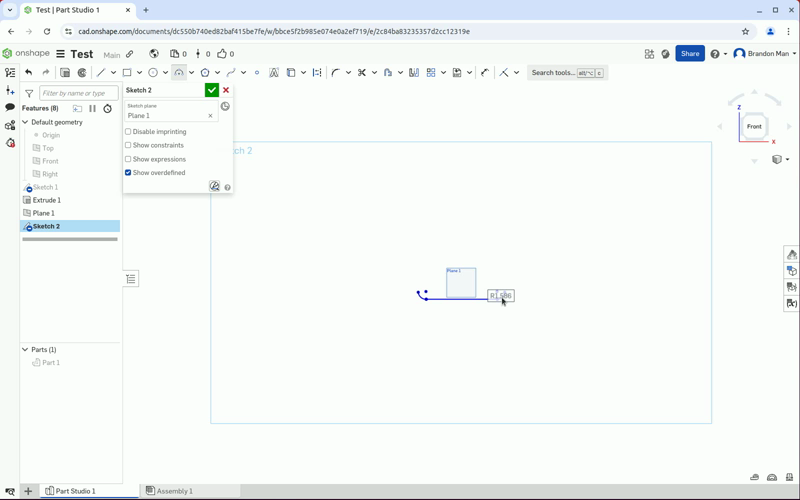
key(l)
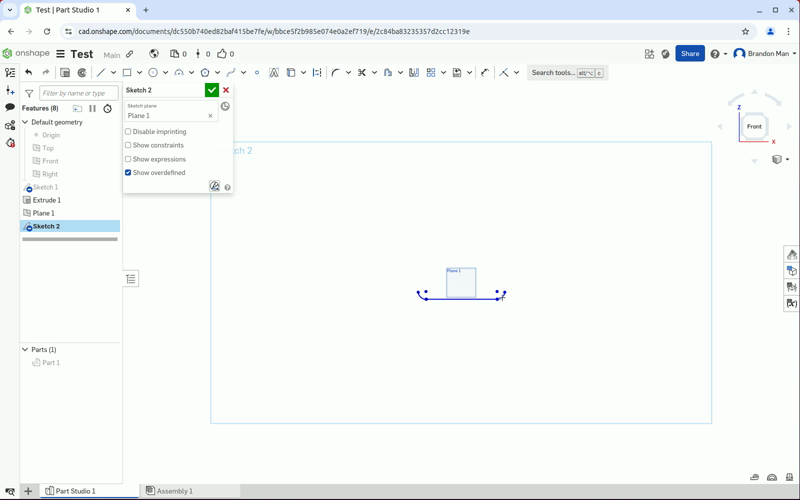
mouse_move(504, 292)
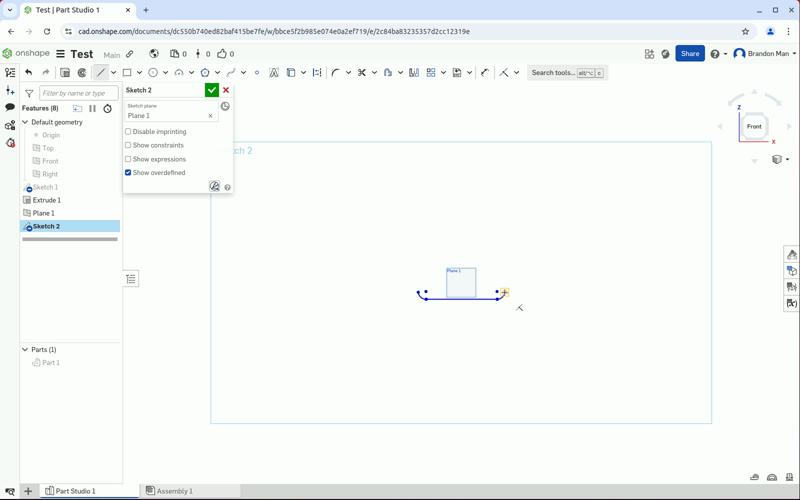
click(504, 292)
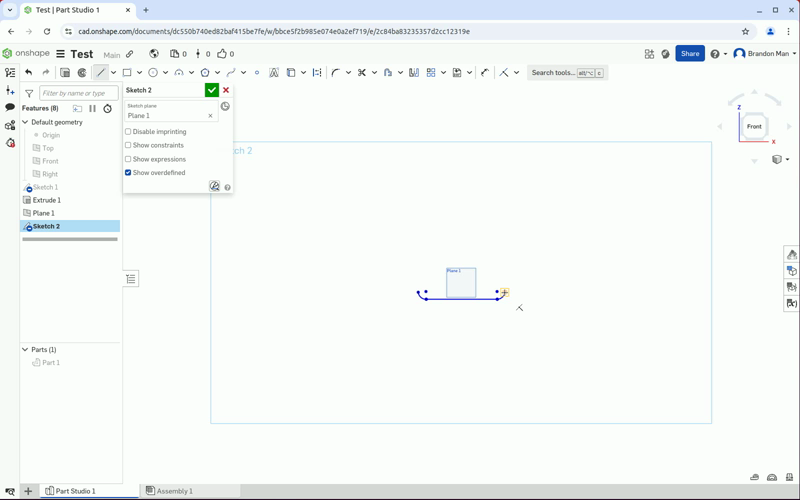
key_down(shift)
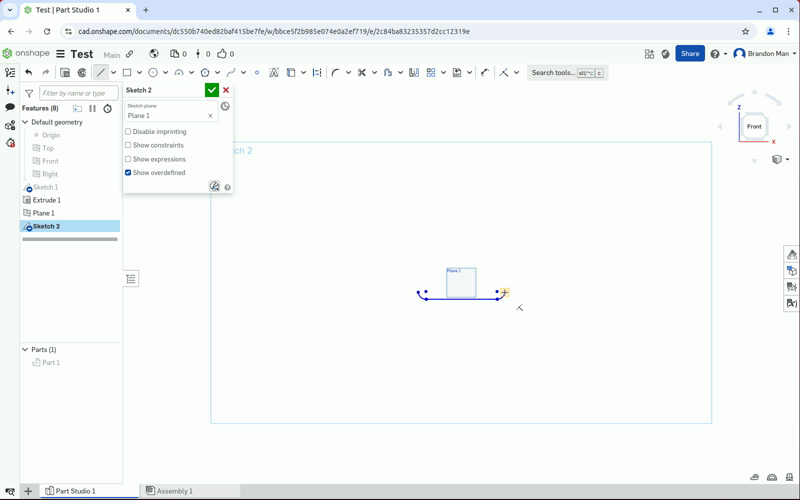
mouse_move(534, 292)
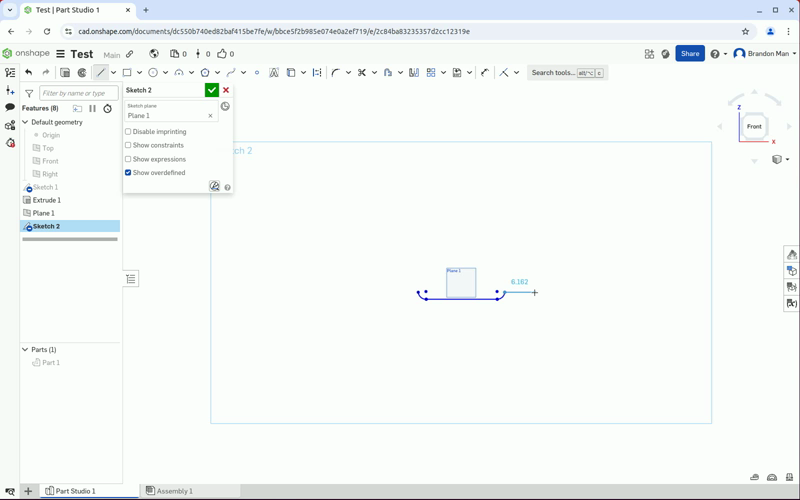
mouse_move(504, 273)
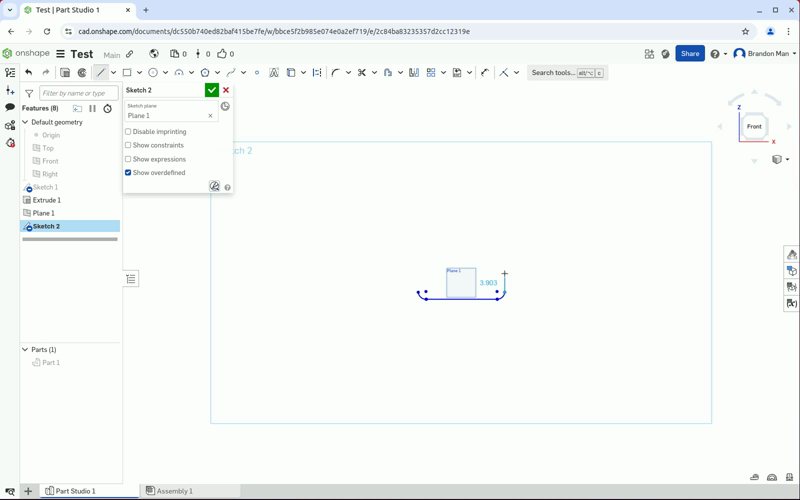
click(504, 273)
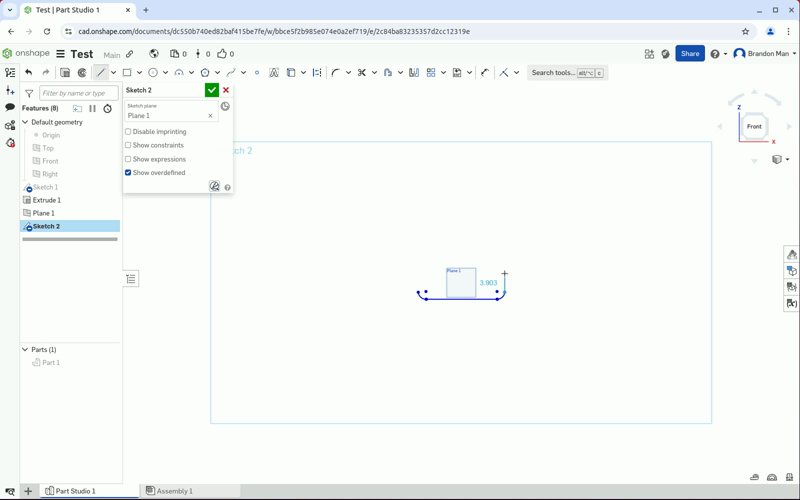
key_up(shift)
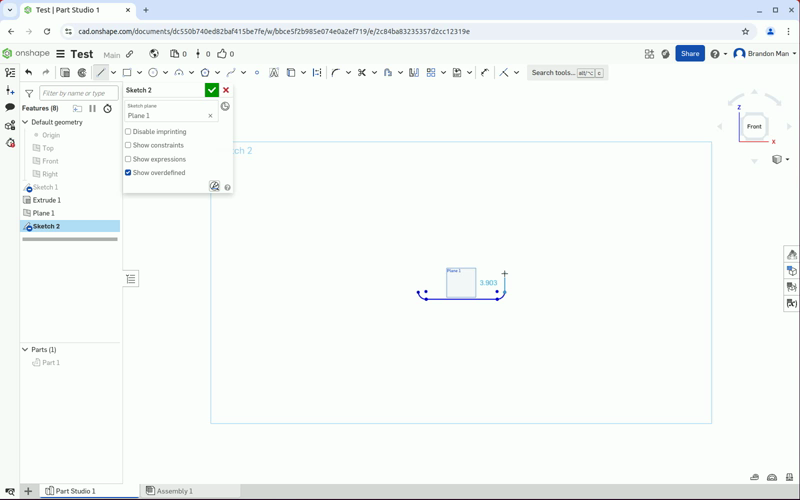
key(esc)
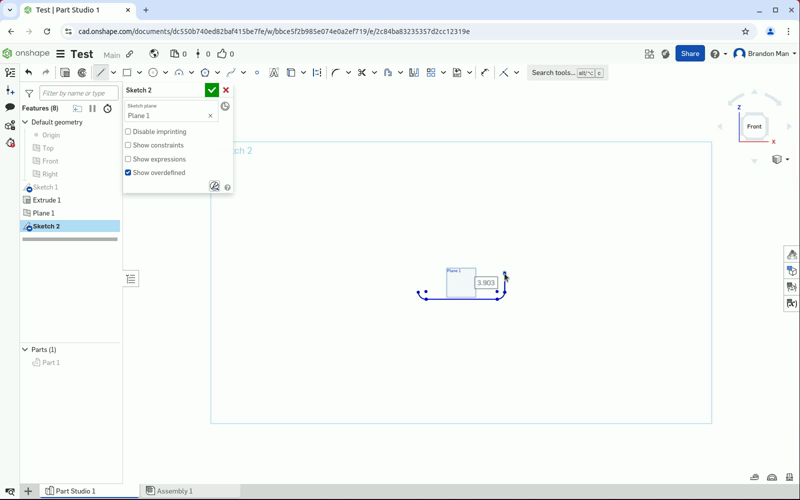
key(a)
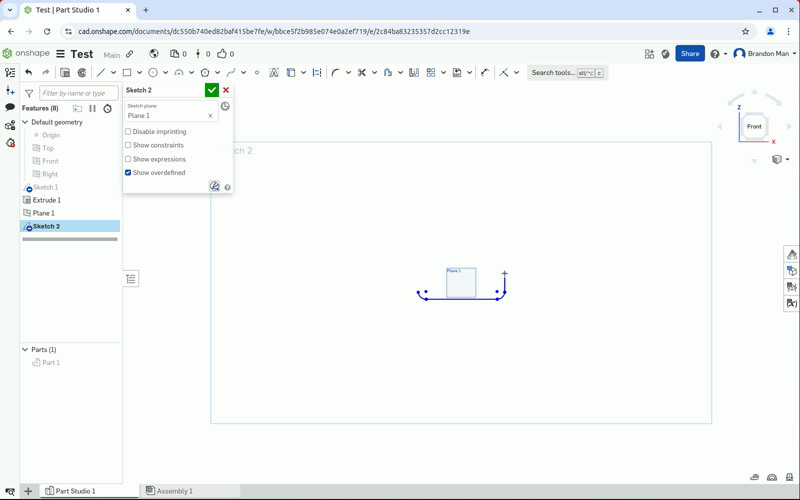
mouse_move(504, 273)
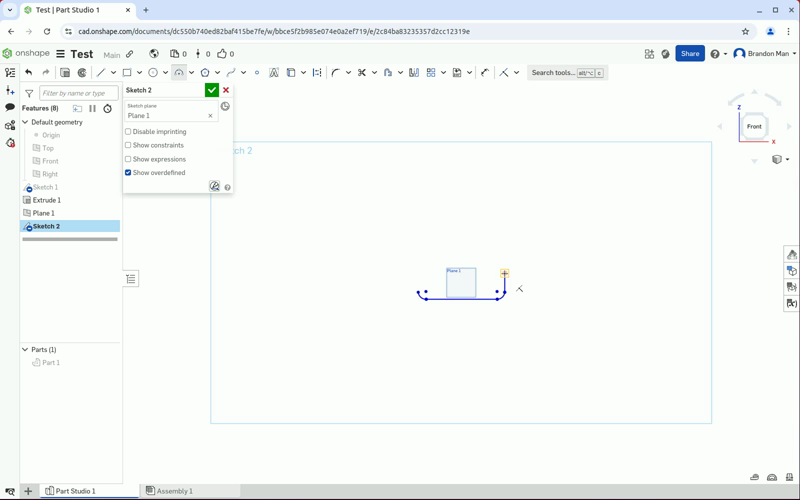
click(504, 273)
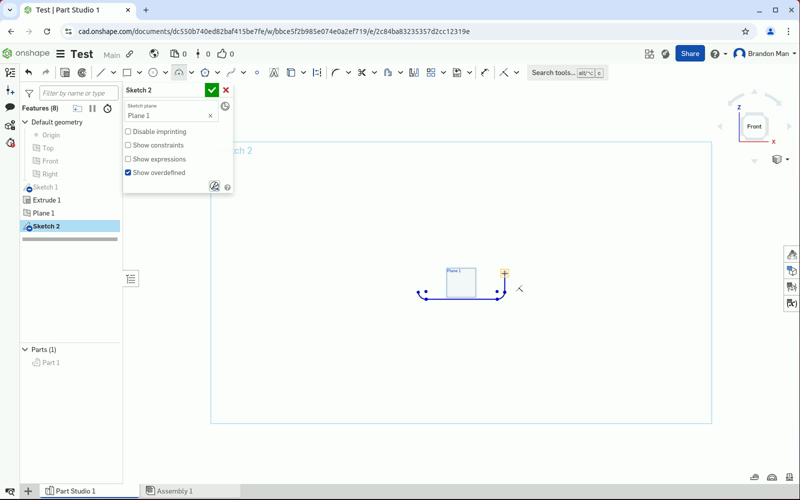
key_down(shift)
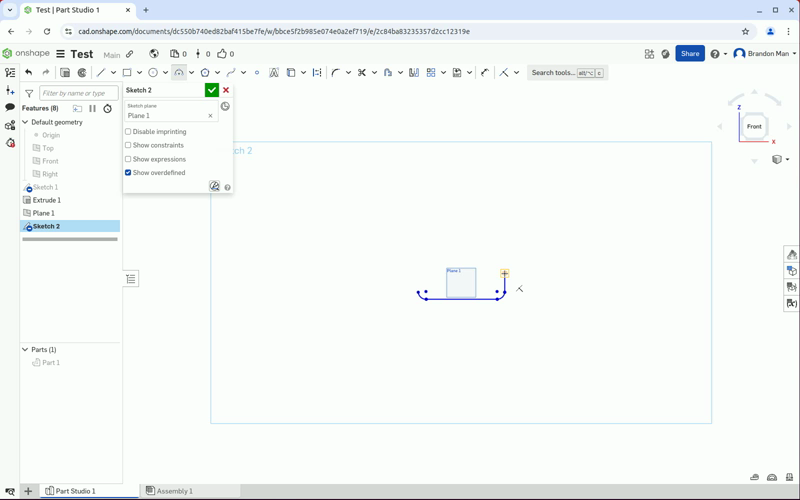
mouse_move(497, 266)
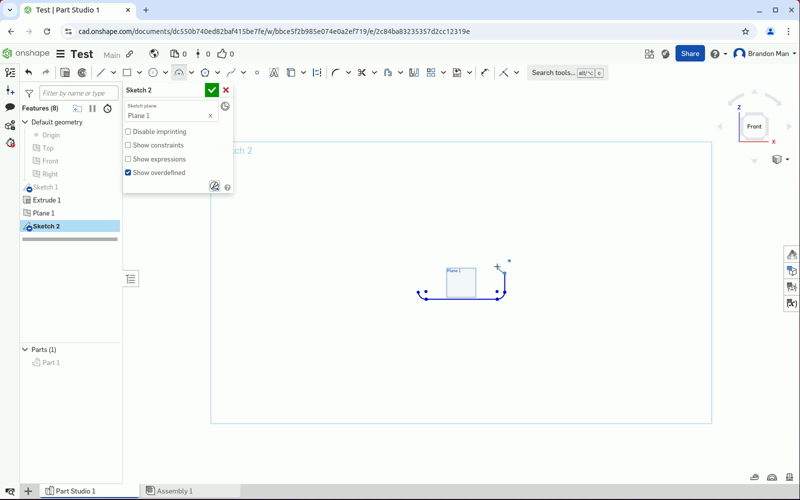
click(497, 266)
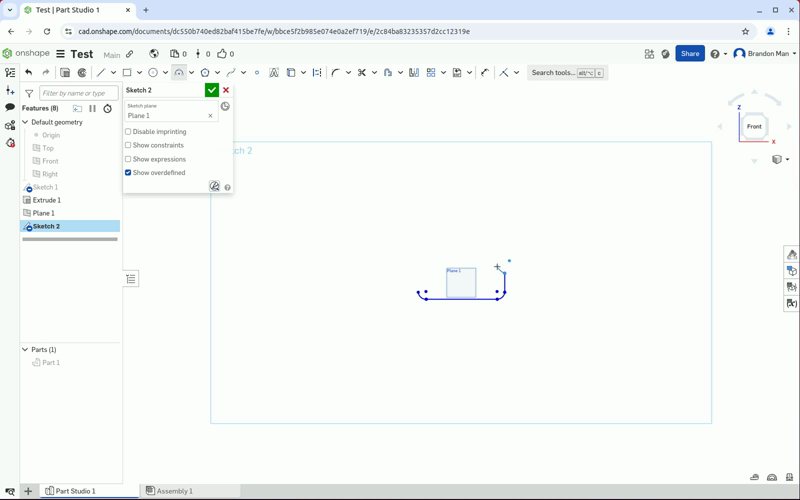
mouse_move(502, 268)
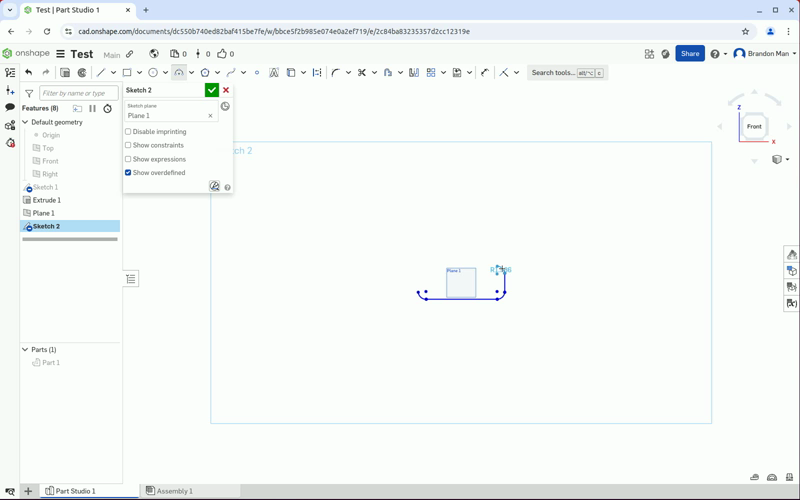
click(502, 268)
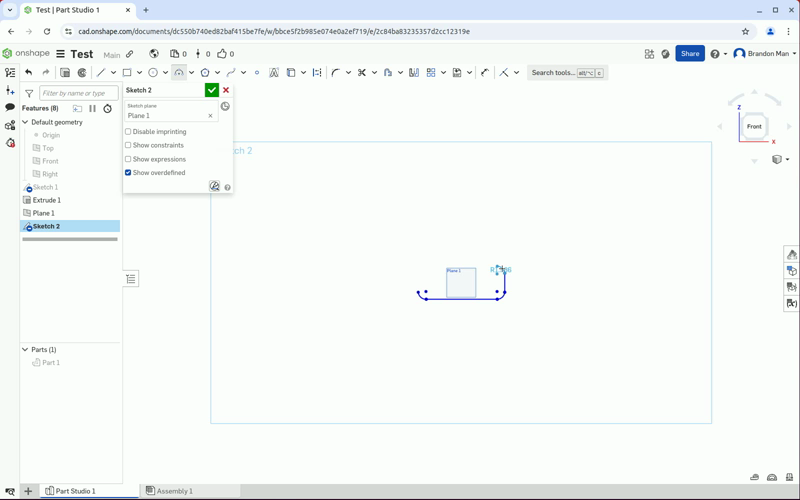
key_up(shift)
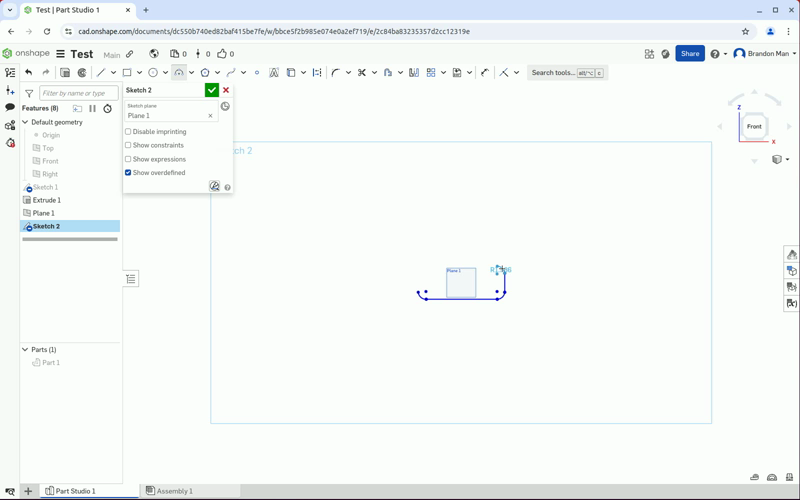
key(esc)
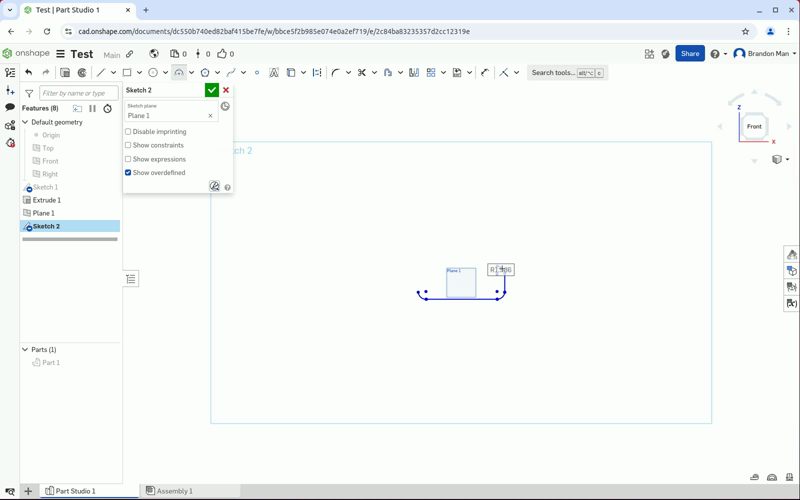
key(l)
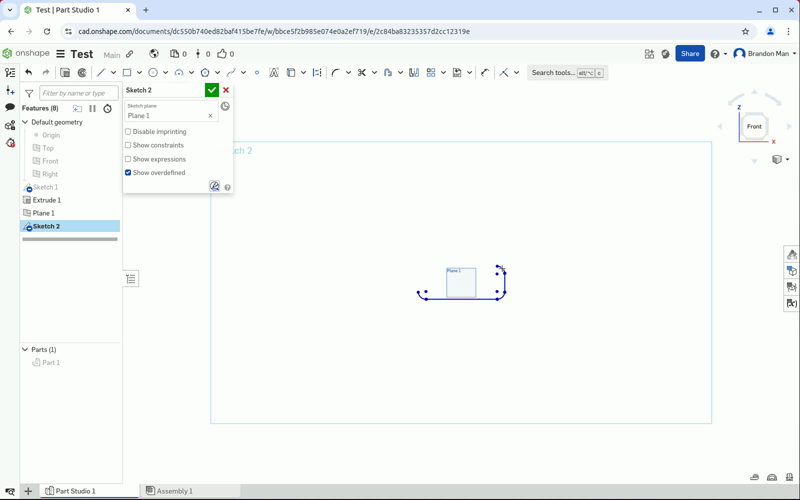
mouse_move(497, 266)
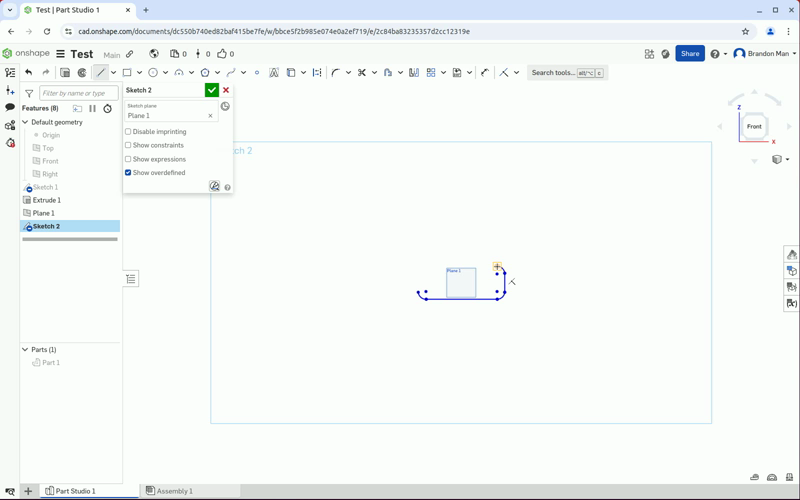
click(497, 266)
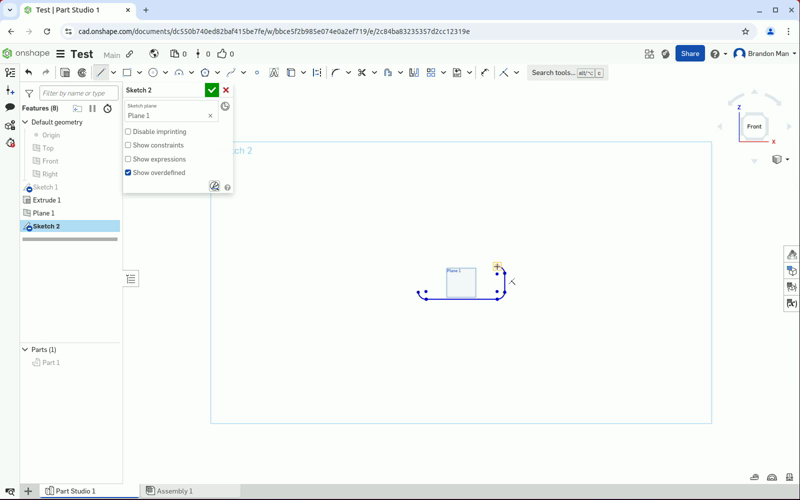
key_down(shift)
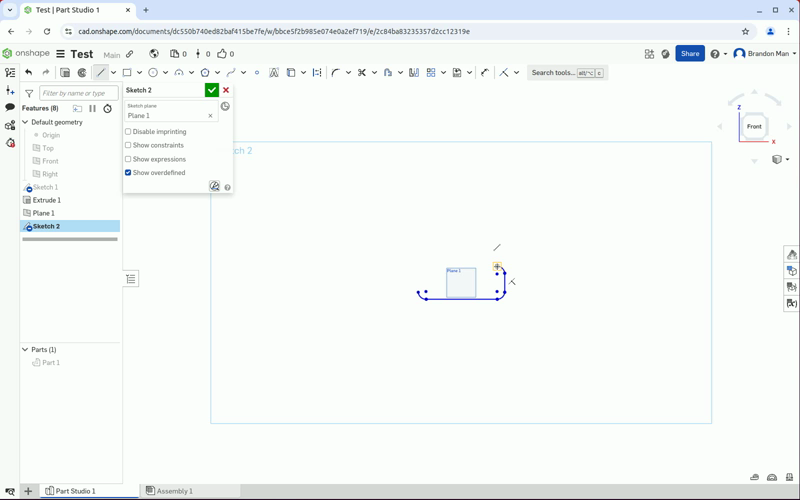
mouse_move(426, 266)
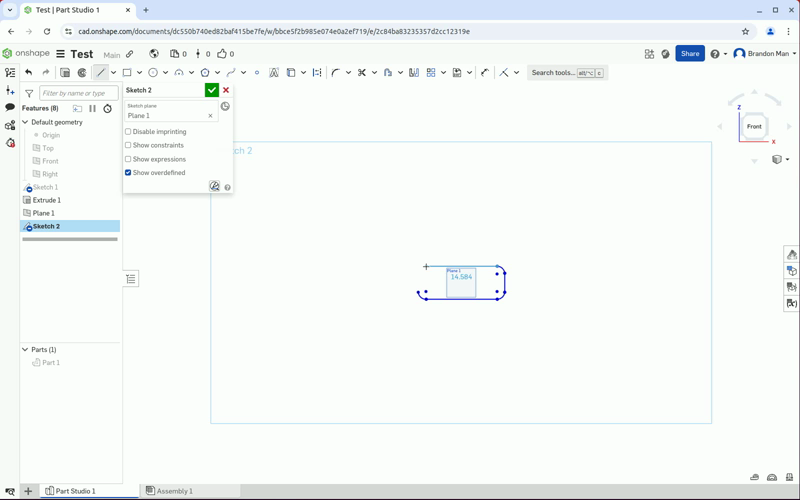
click(426, 266)
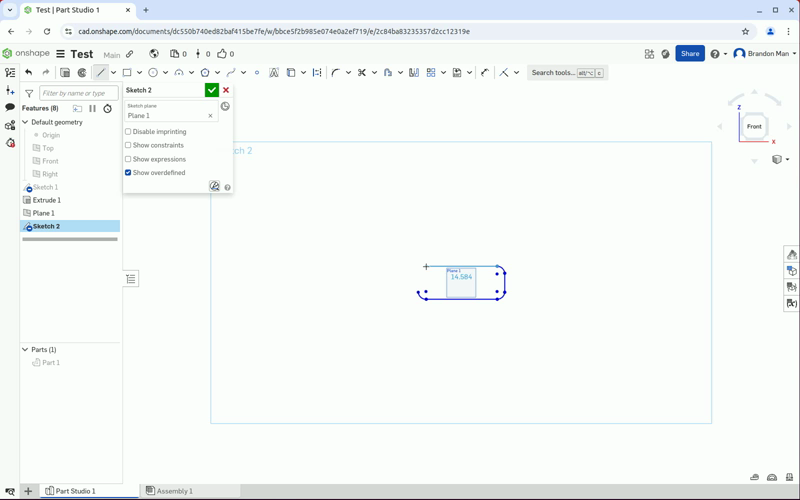
key_up(shift)
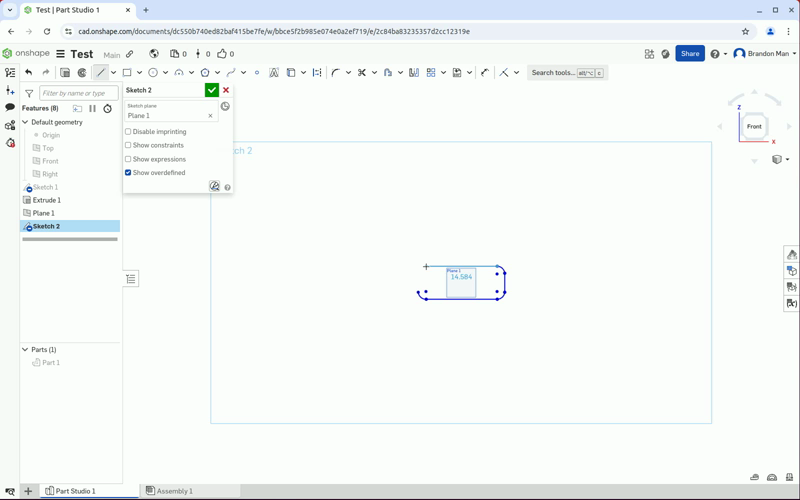
key(esc)
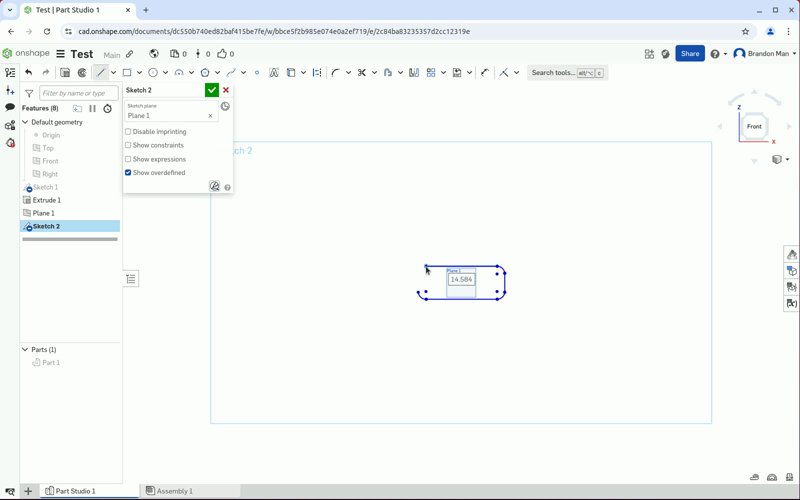
key(a)
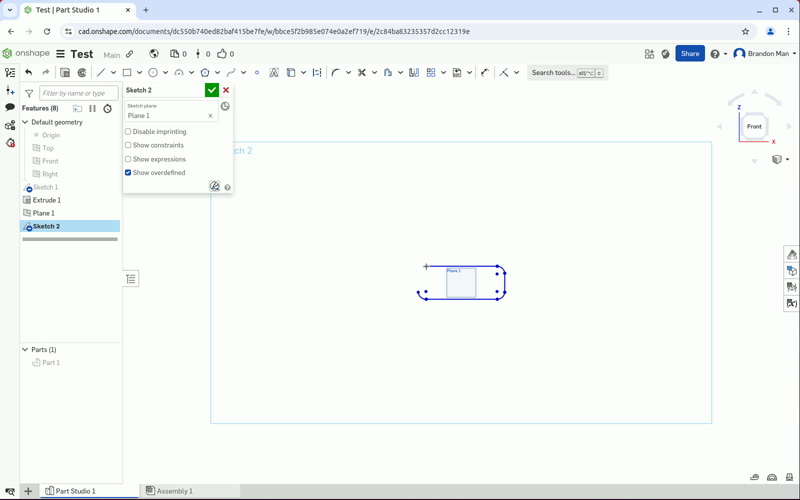
mouse_move(426, 266)
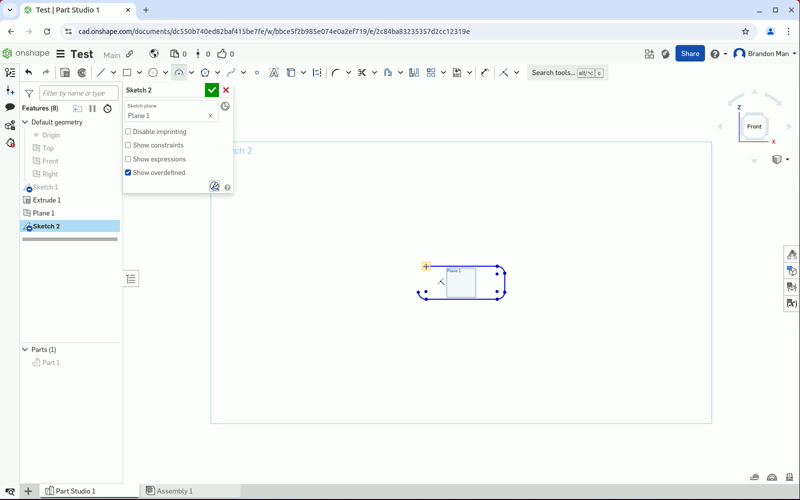
click(426, 266)
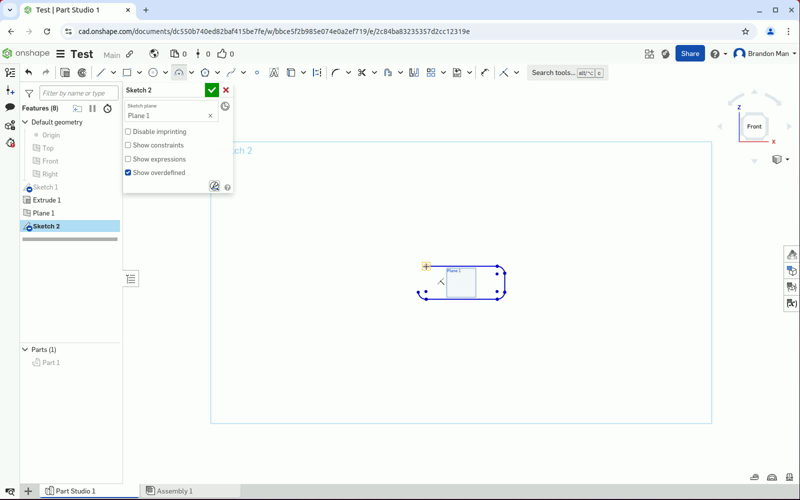
key_down(shift)
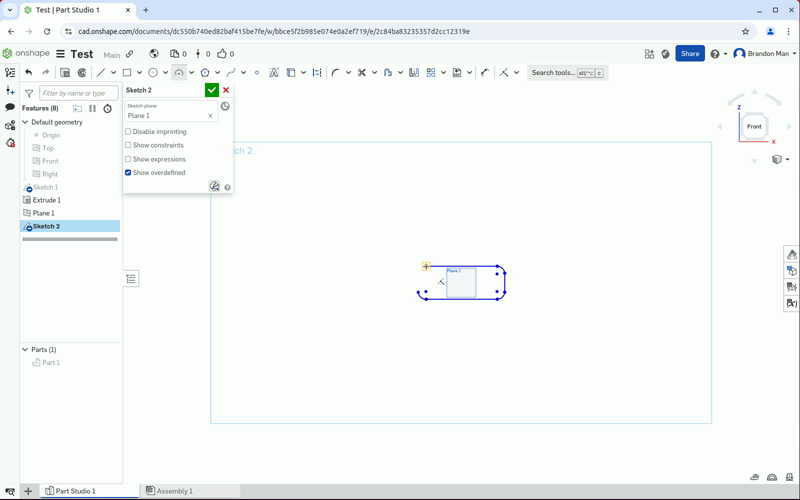
mouse_move(418, 273)
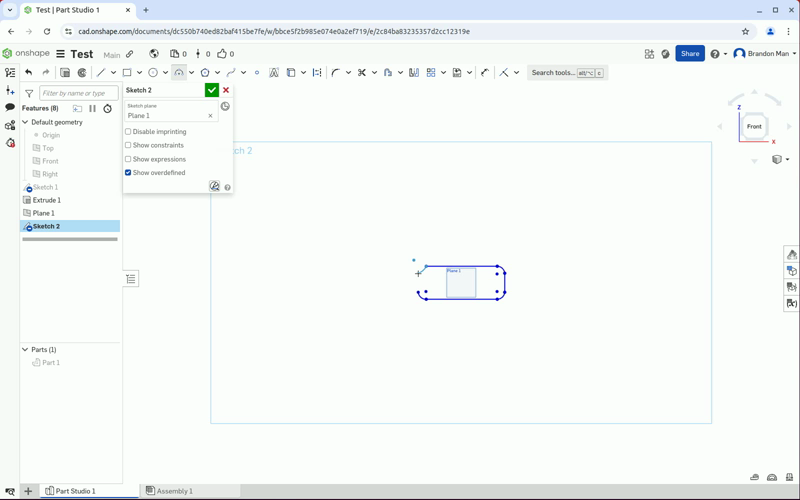
click(418, 273)
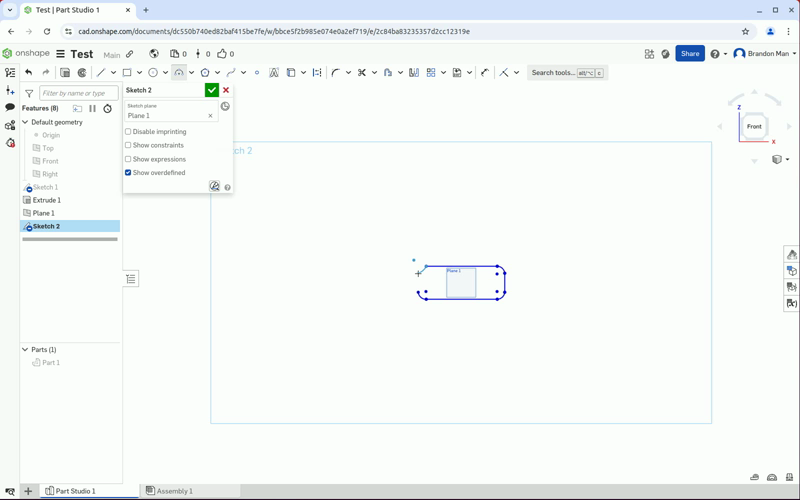
mouse_move(420, 268)
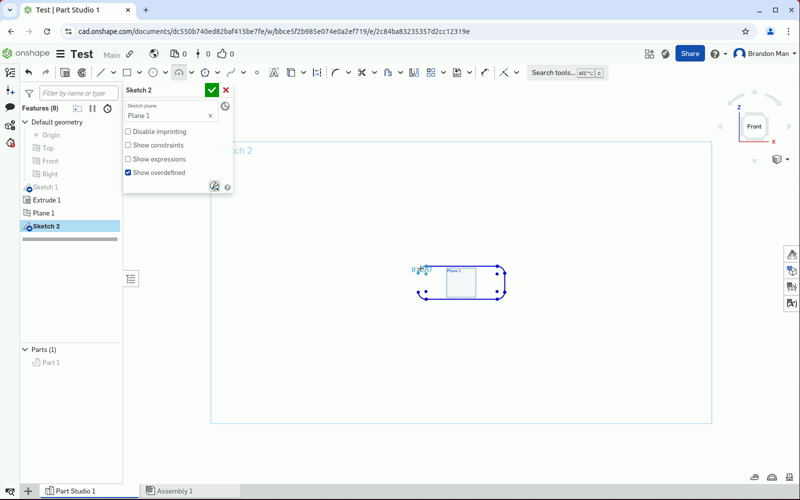
click(420, 268)
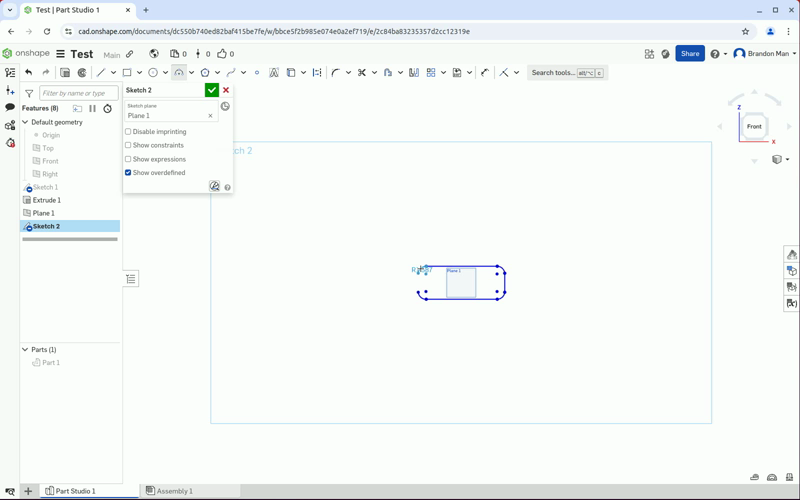
key_up(shift)
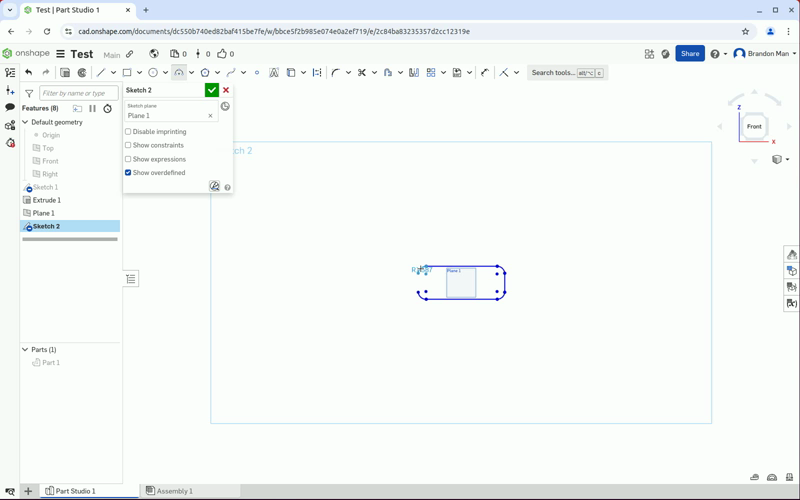
key(esc)
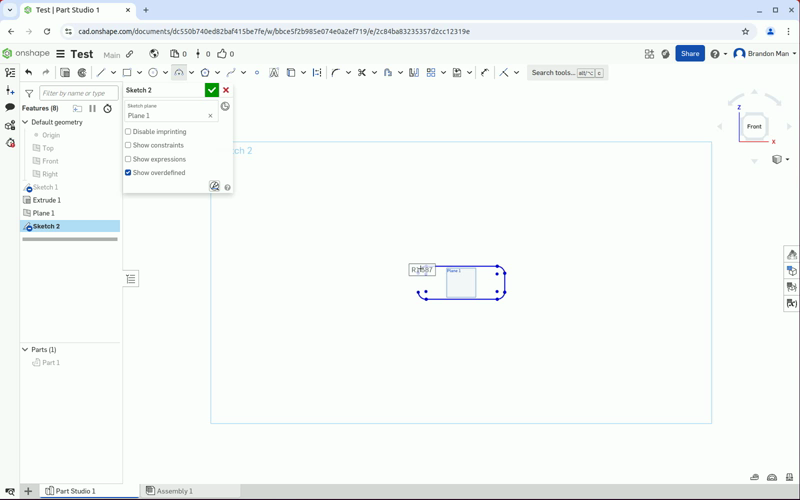
key(l)
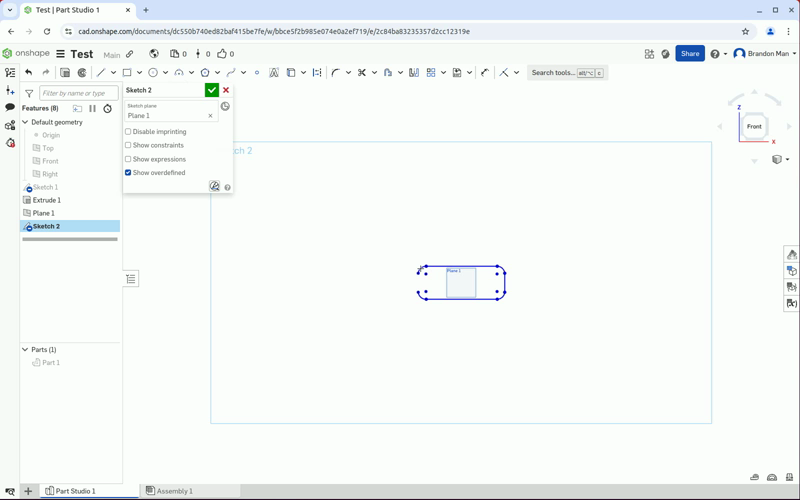
mouse_move(418, 273)
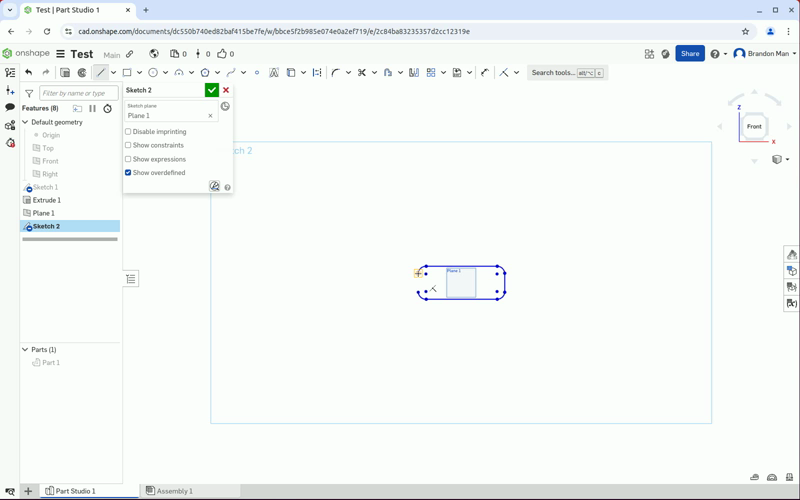
click(418, 273)
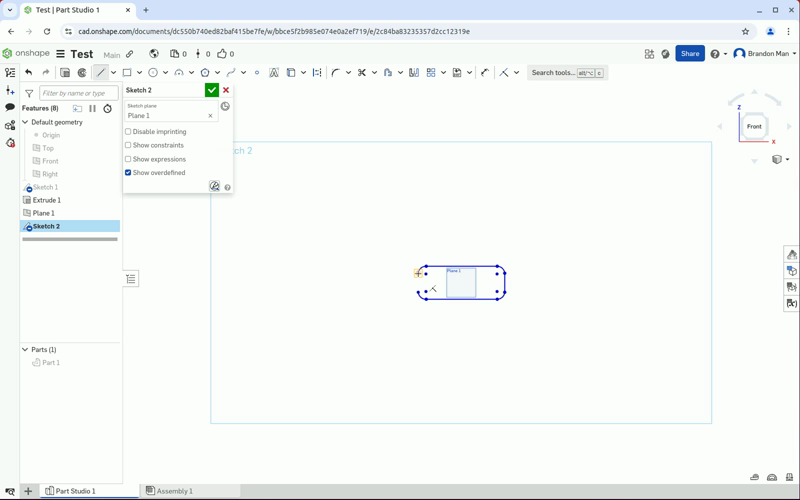
mouse_move(448, 273)
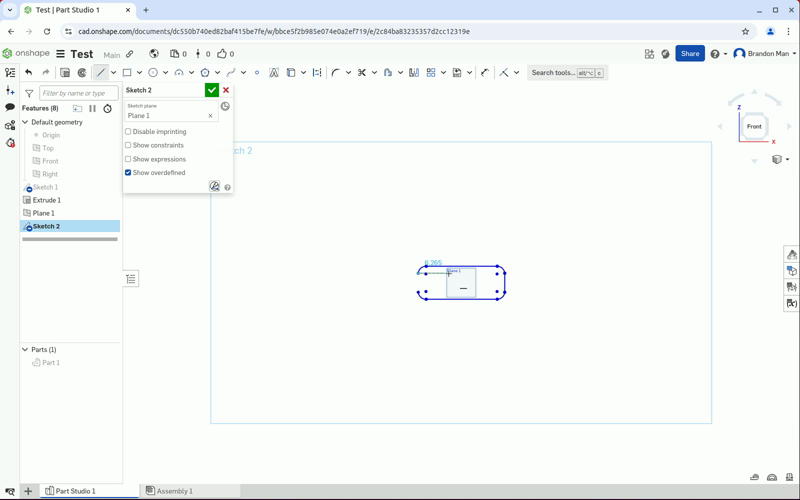
key_down(shift)
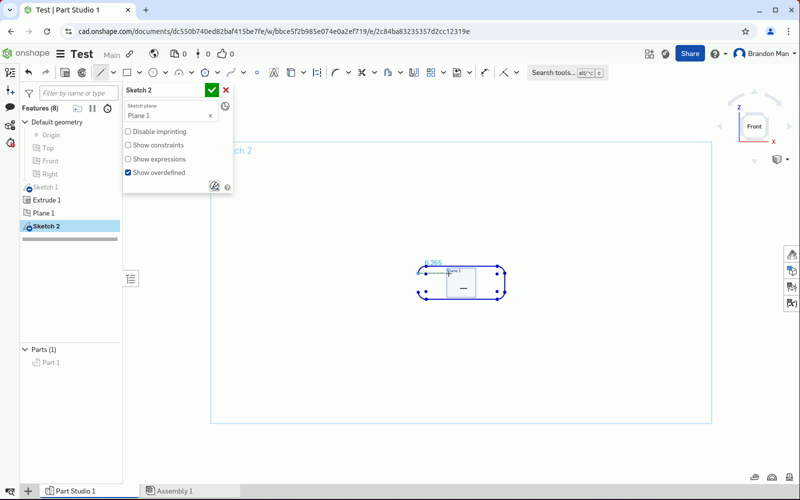
mouse_move(418, 292)
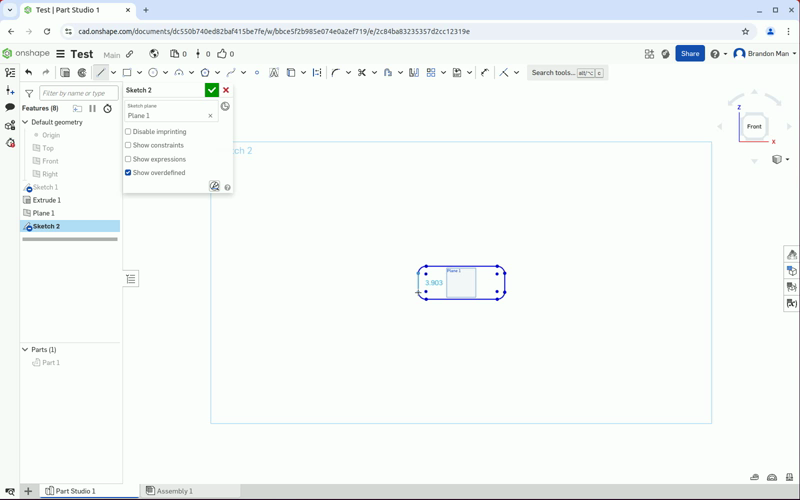
key_up(shift)
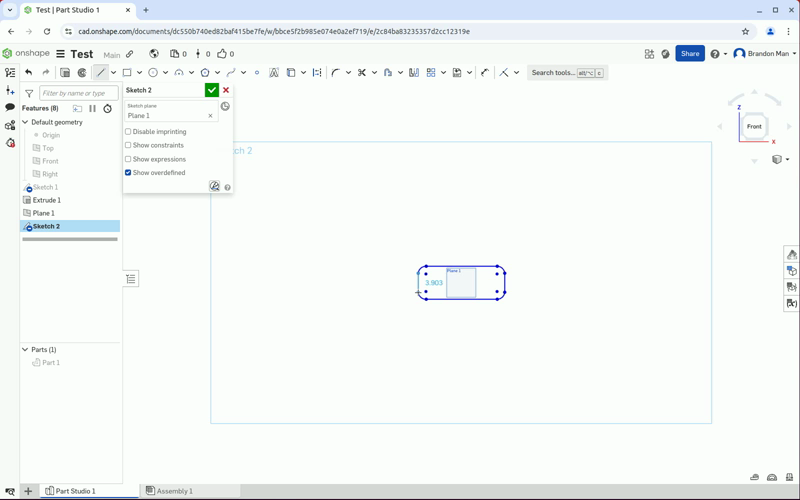
click(418, 292)
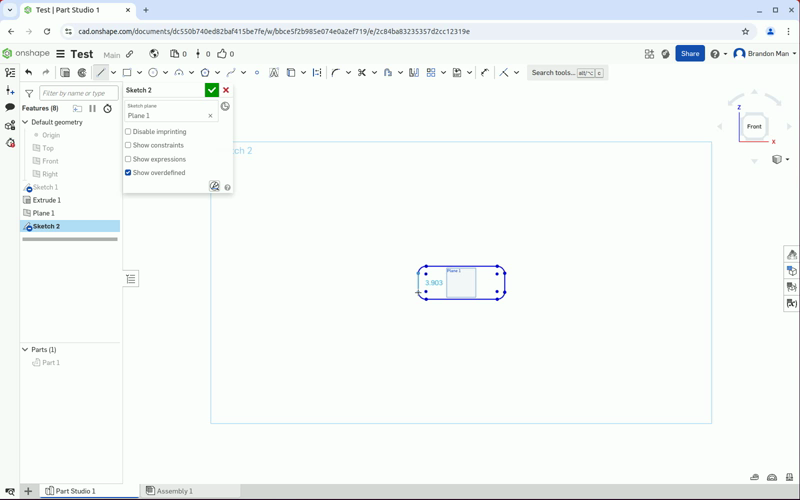
key(esc)
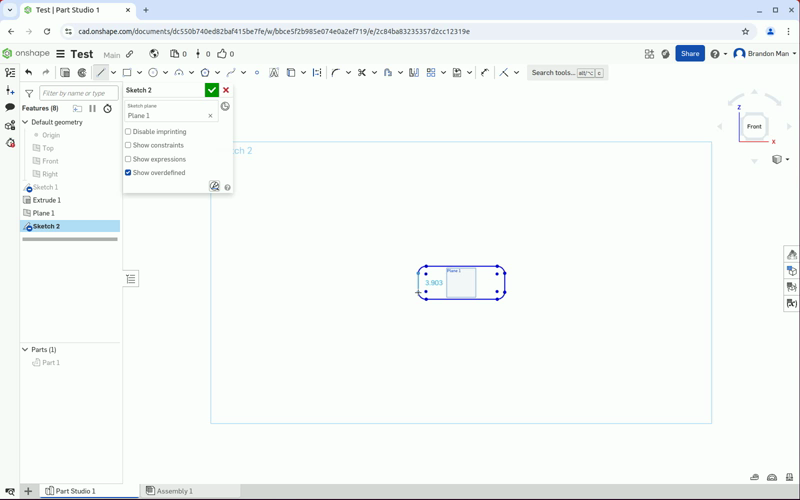
mouse_move(476, 296)
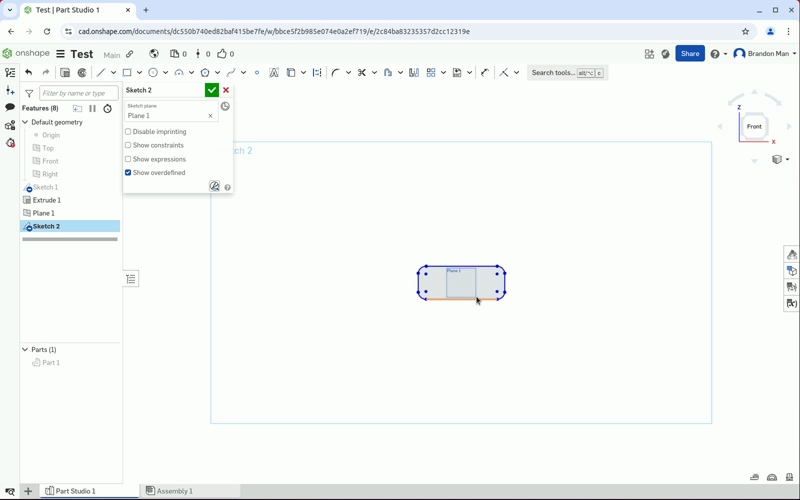
click(476, 296)
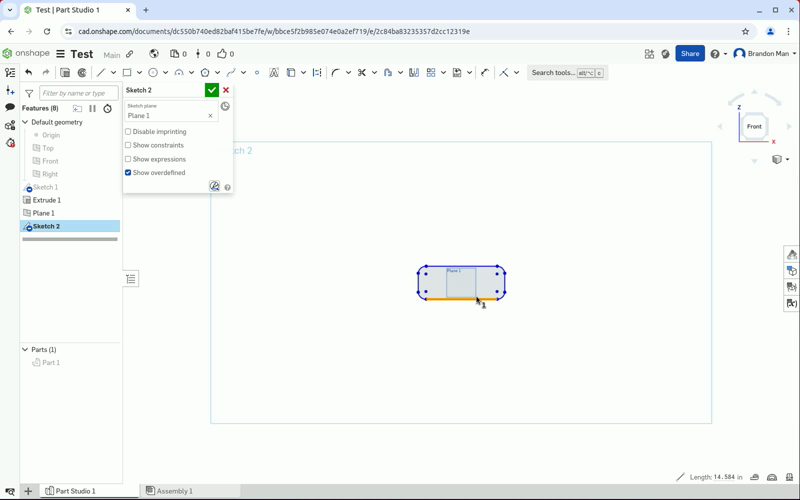
mouse_move(73, 352)
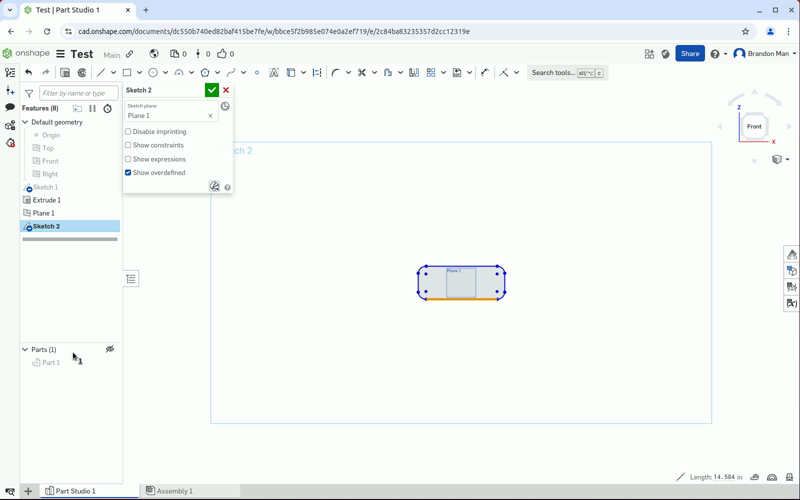
key(shift+y)
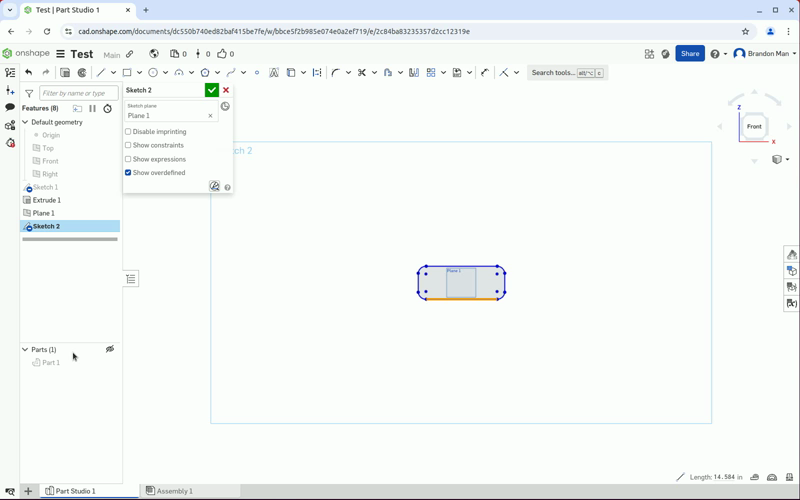
key(shift+e)
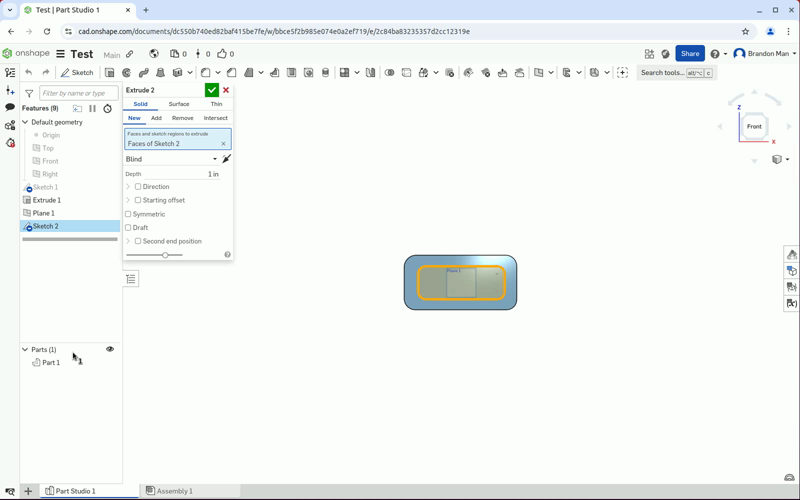
mouse_move(143, 106)
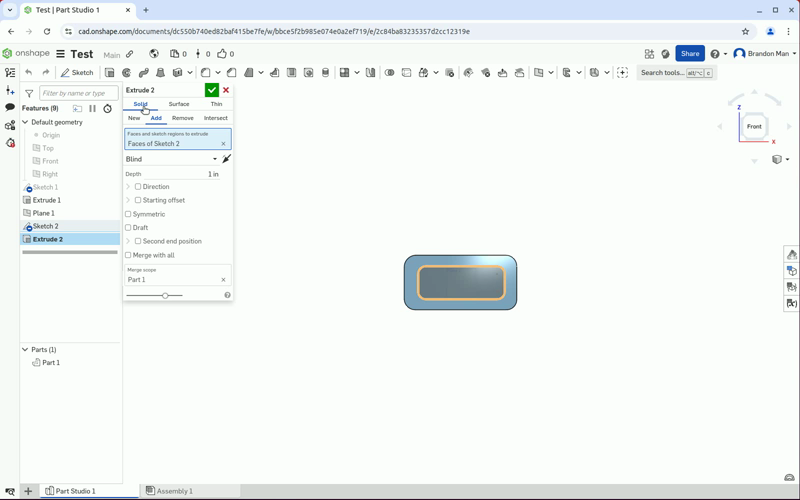
click(143, 106)
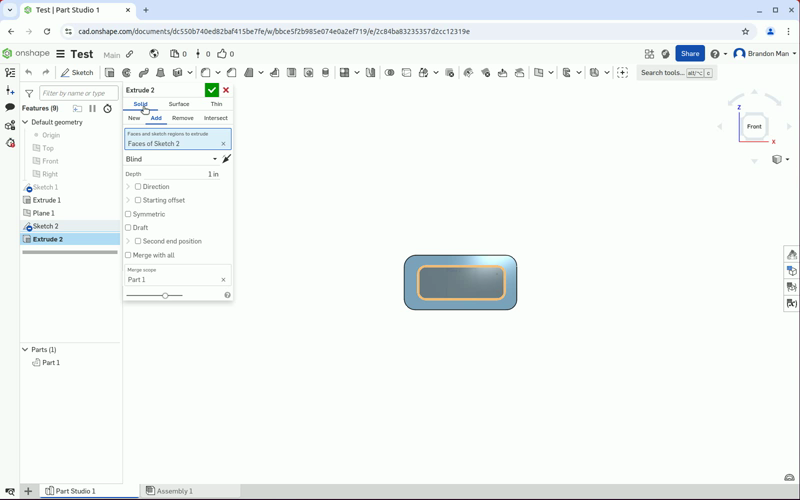
mouse_move(186, 120)
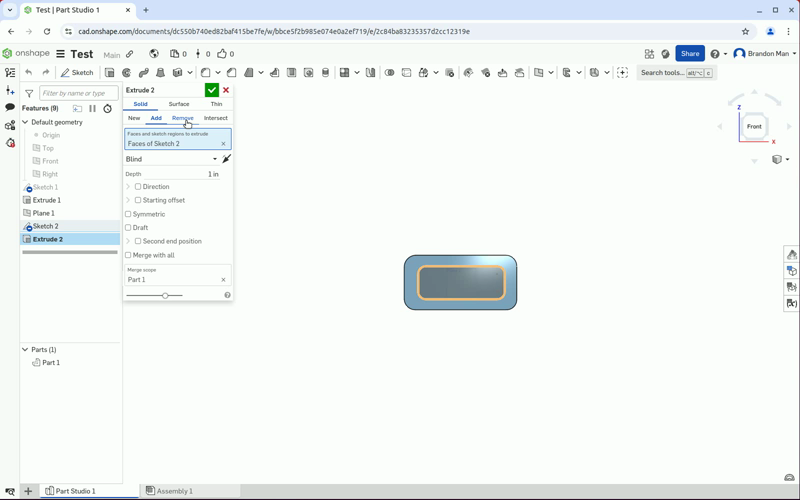
click(186, 120)
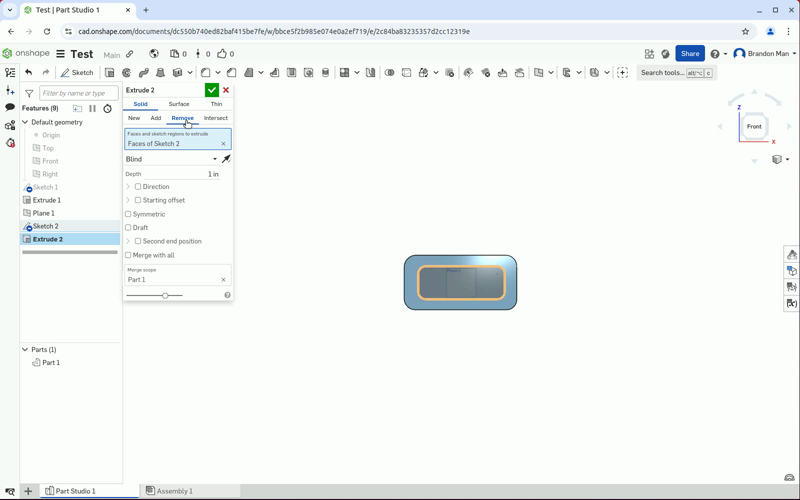
key(tab, 4)
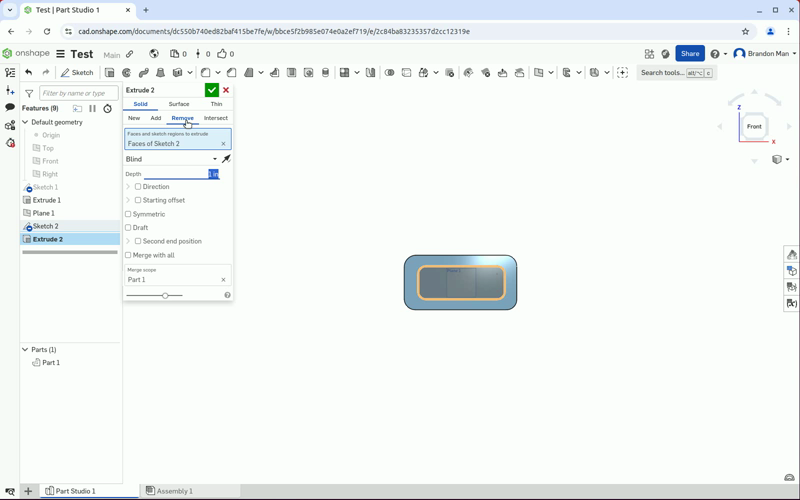
text(2.648)
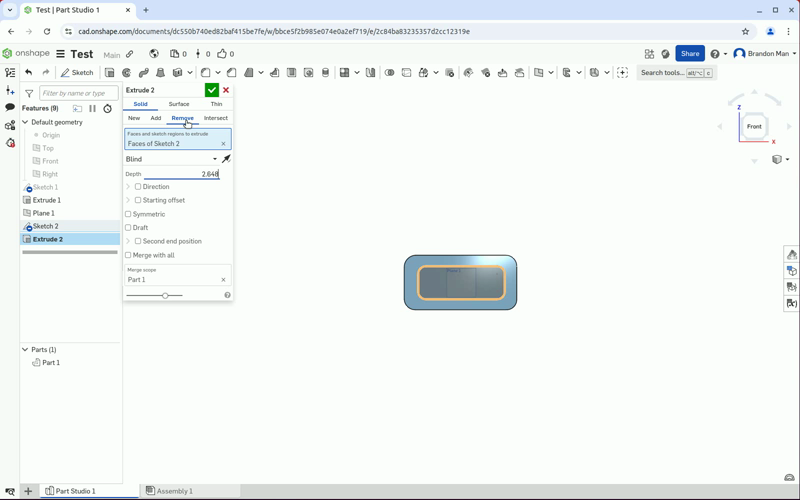
key(tab, 6)
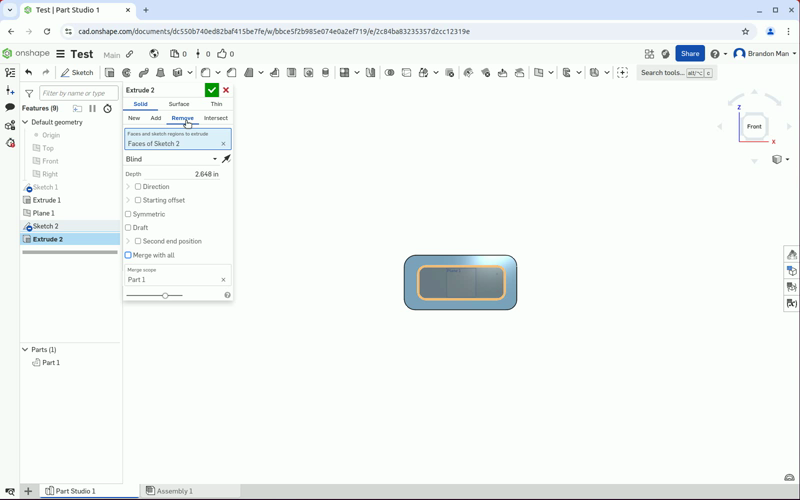
key(space)
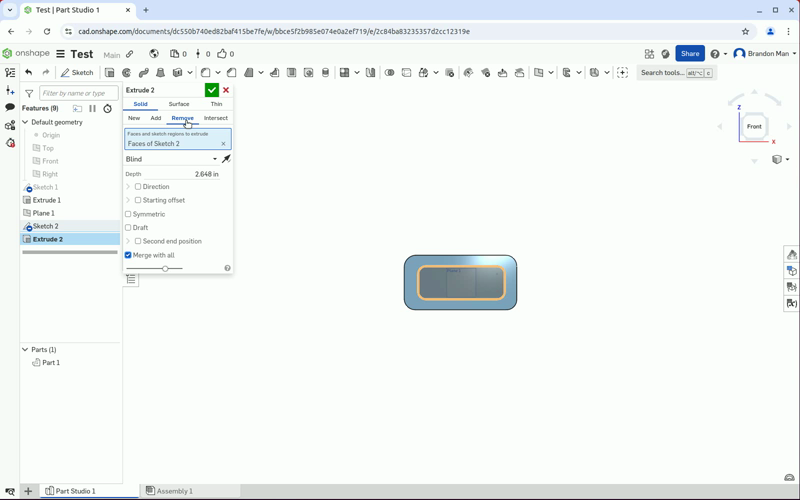
key(enter)
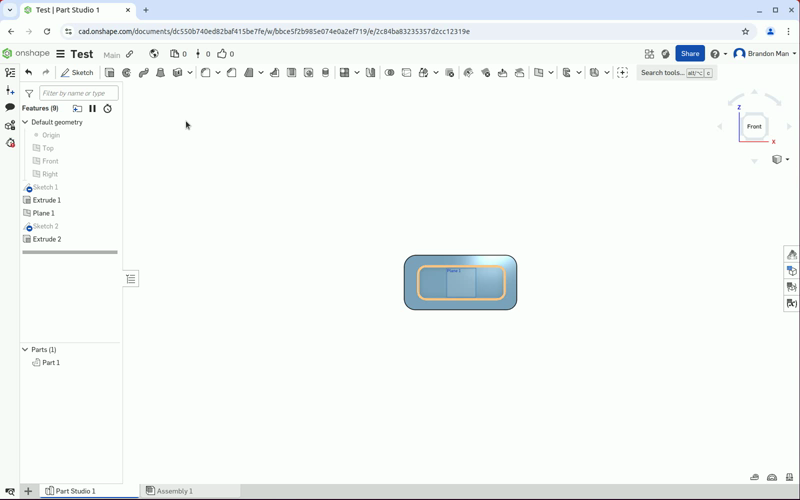
key(shift+h)
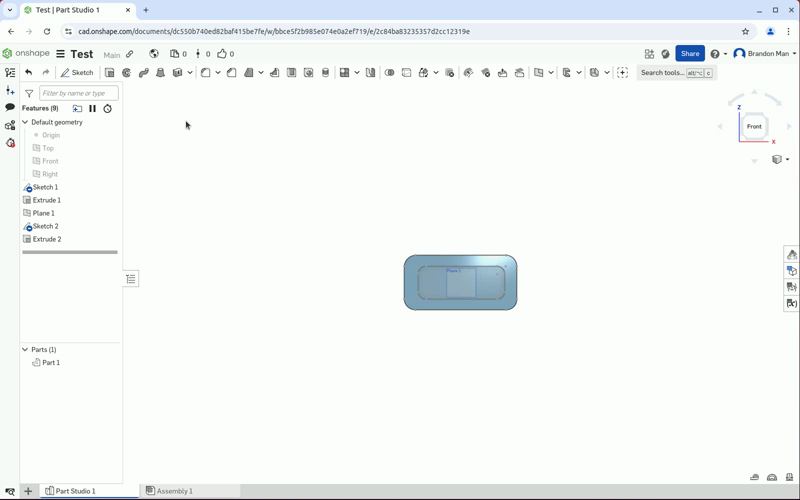
key(shift+h)
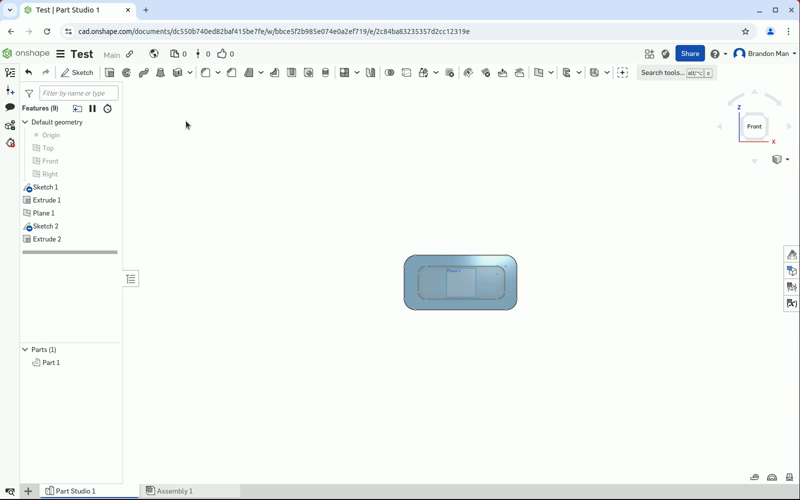
key(shift+7)
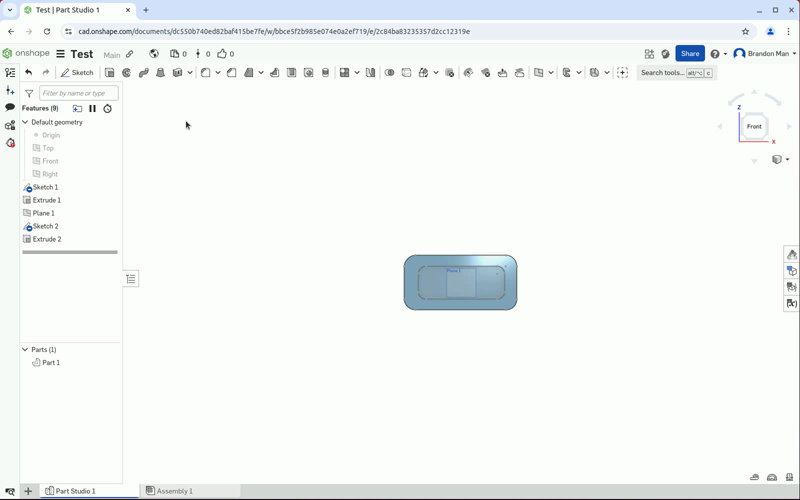
key(left, 2)
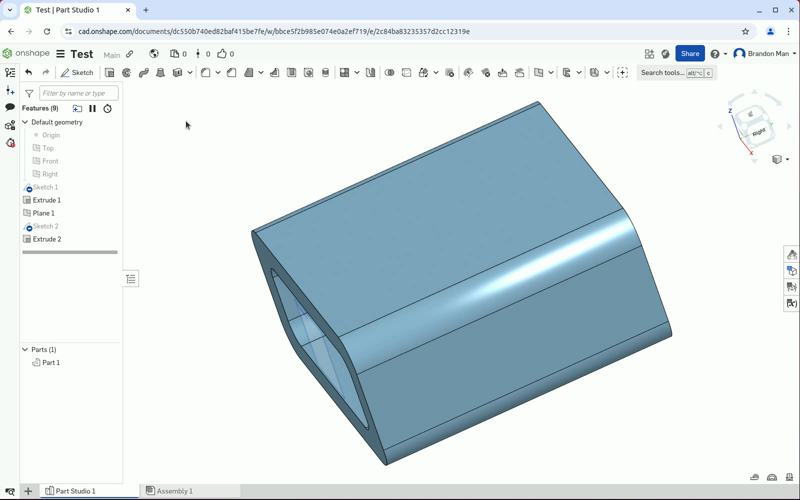
key(down, 2)
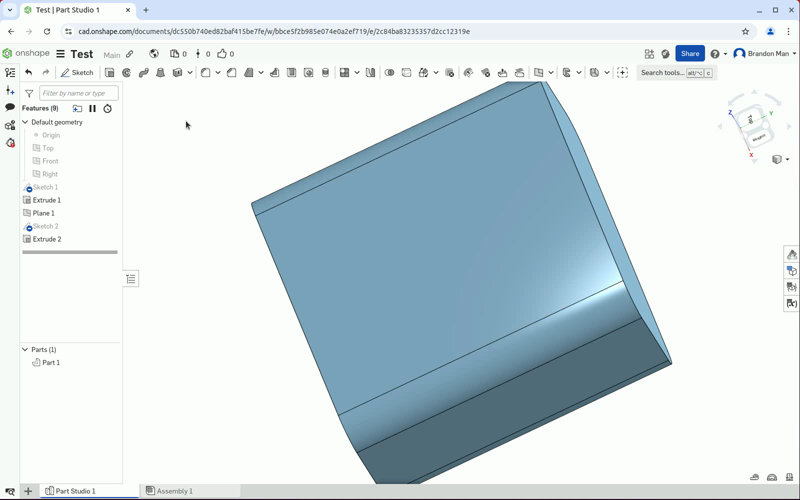
key(up, 2)
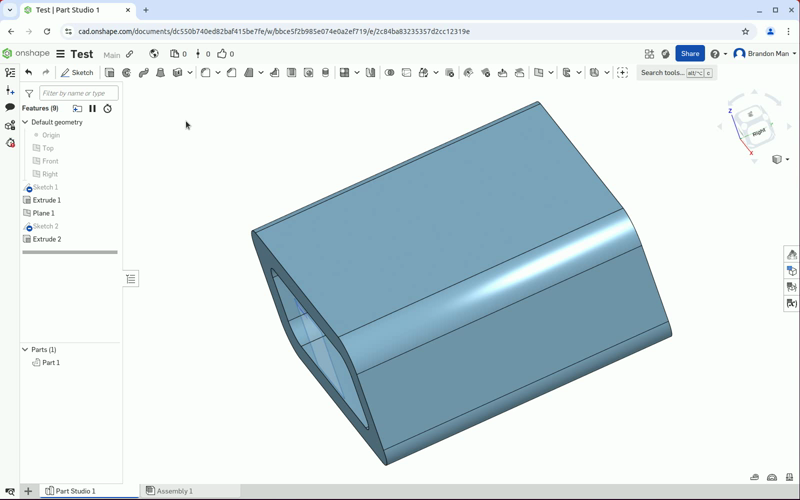
key(right, 2)
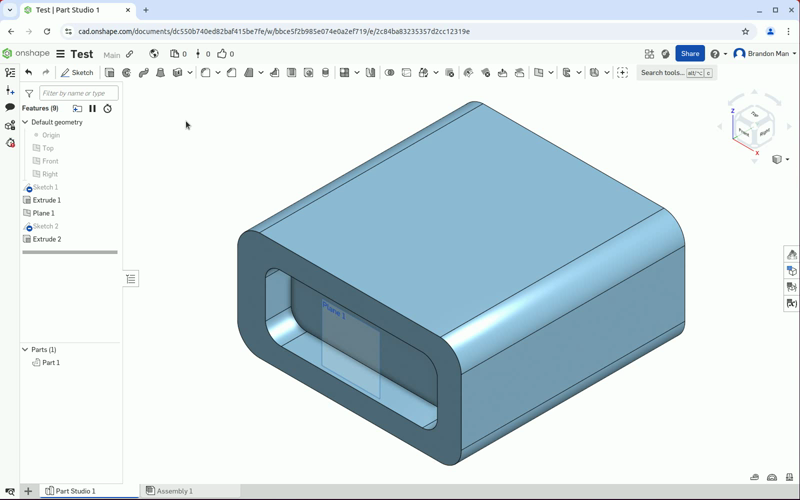
mouse_move(73, 189)
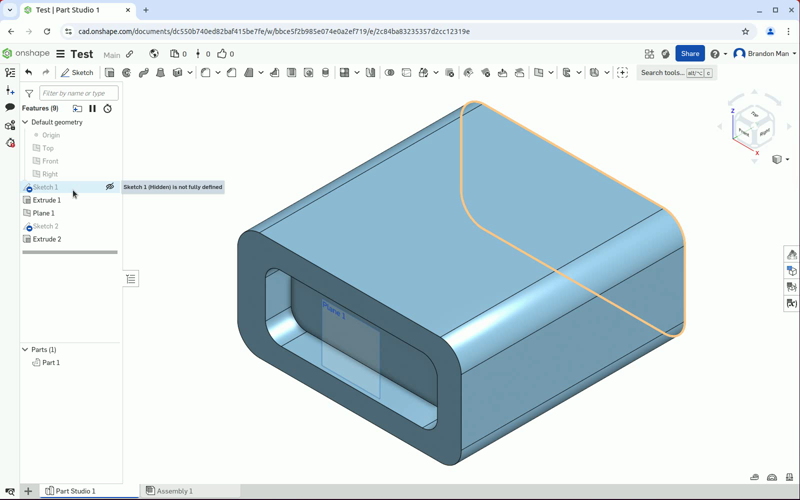
click(73, 189)